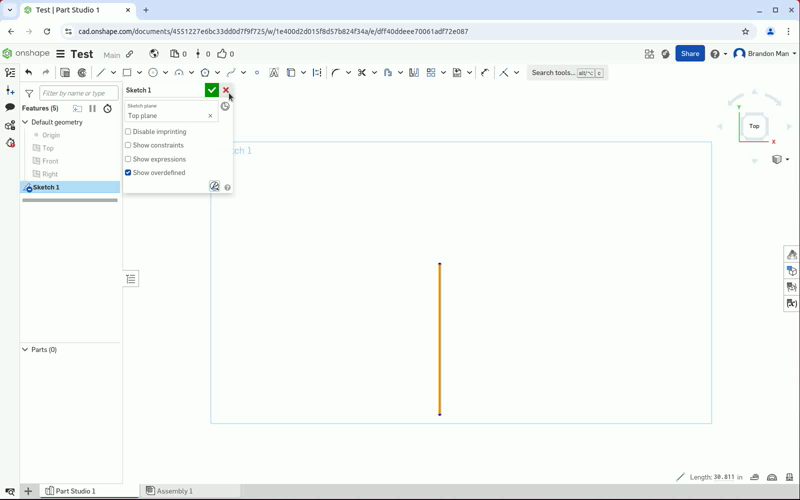
key(shift+h)
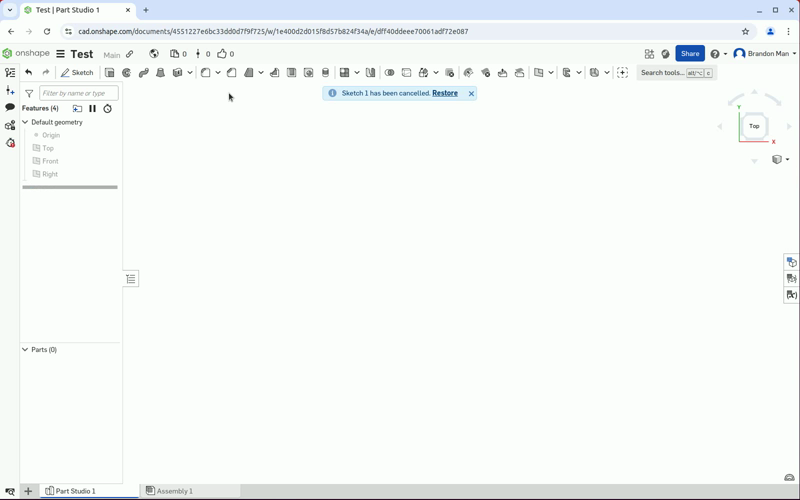
mouse_move(73, 352)
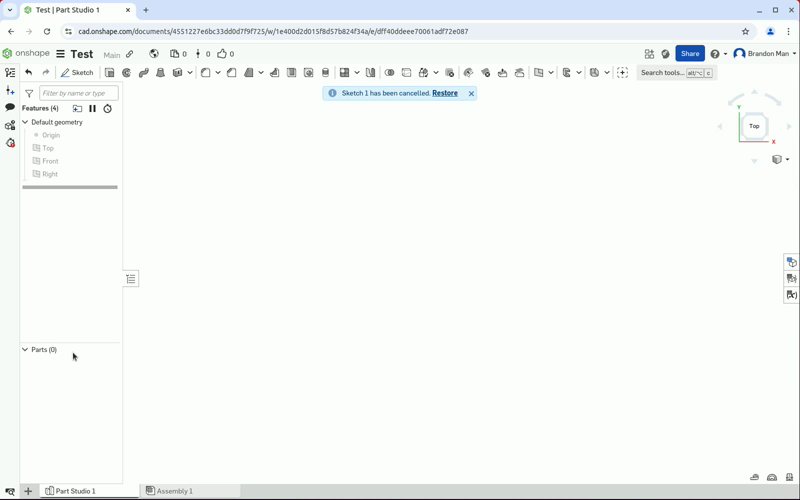
key(y)
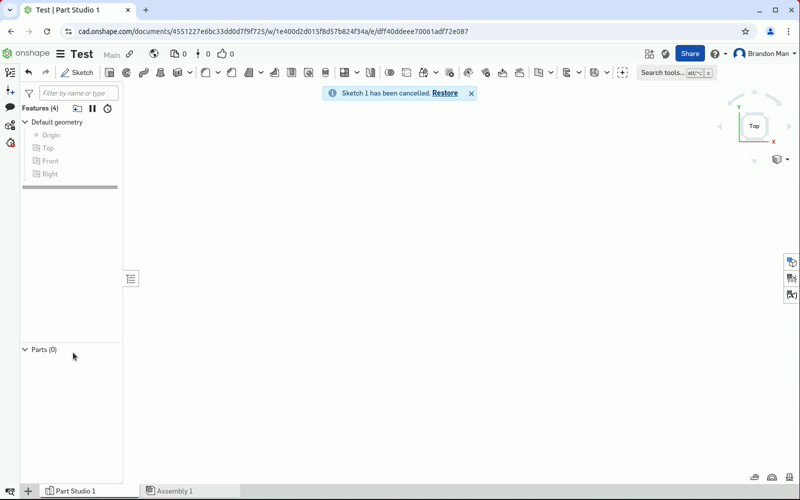
key(shift+p)
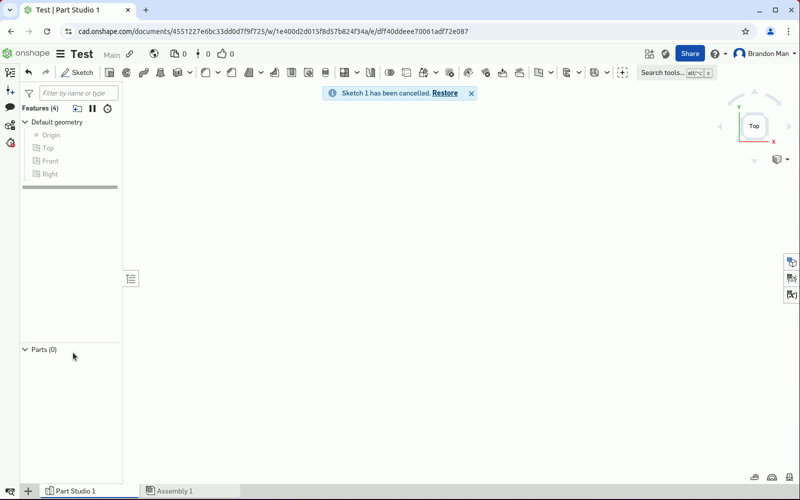
key(space)
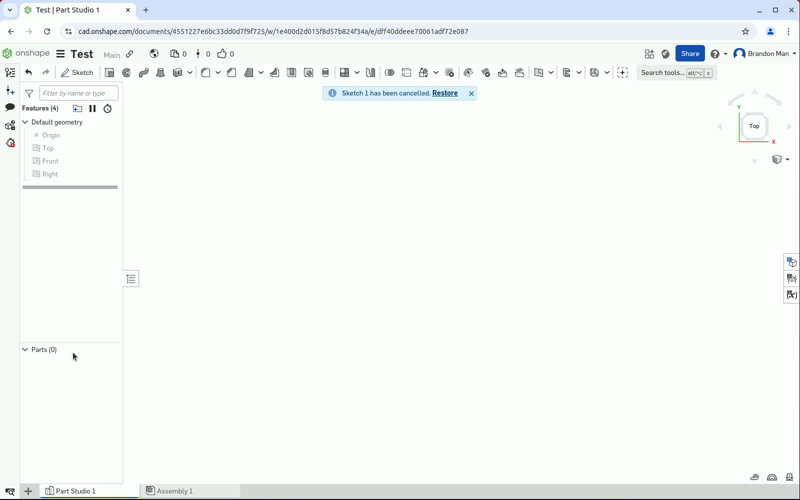
key_down(shift)
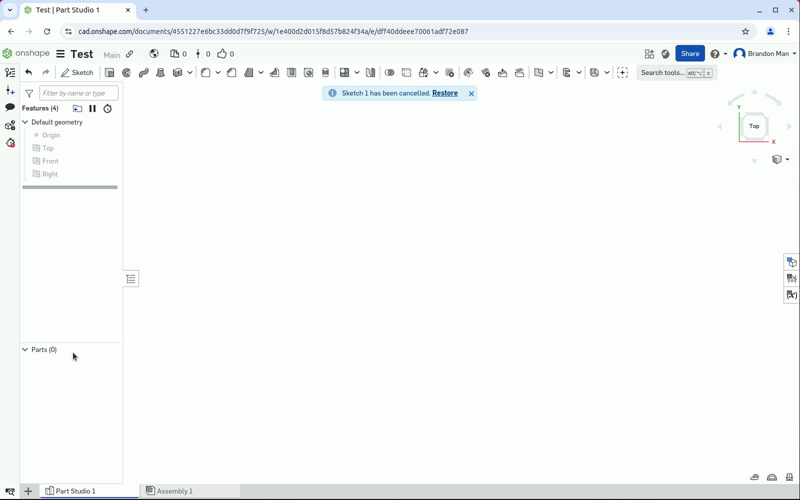
key(up)
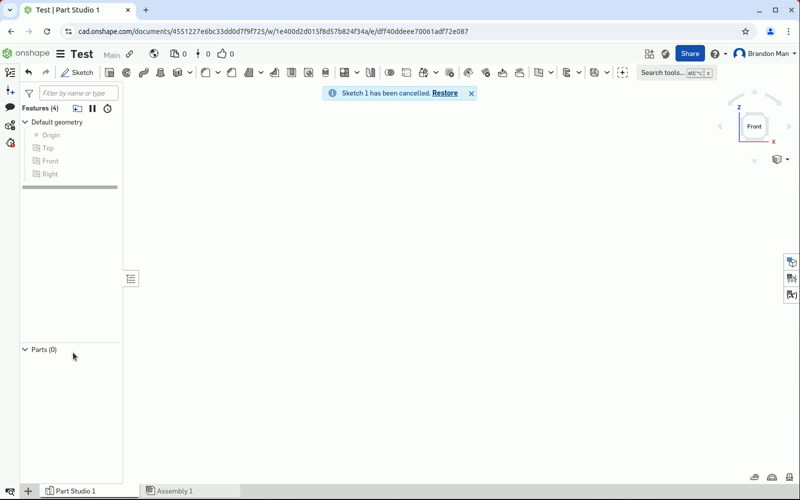
key_up(shift)
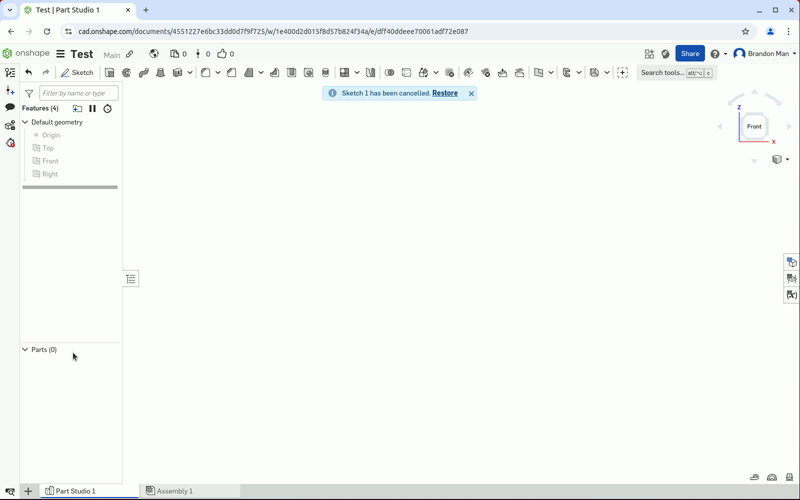
mouse_move(73, 352)
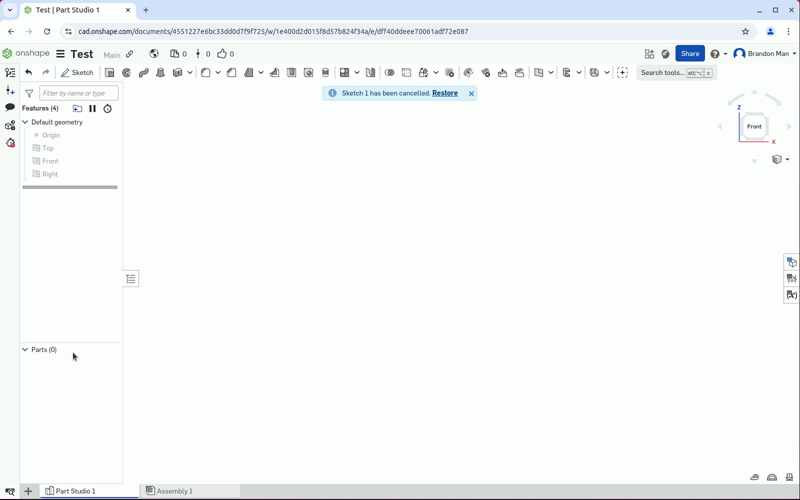
key(shift+y)
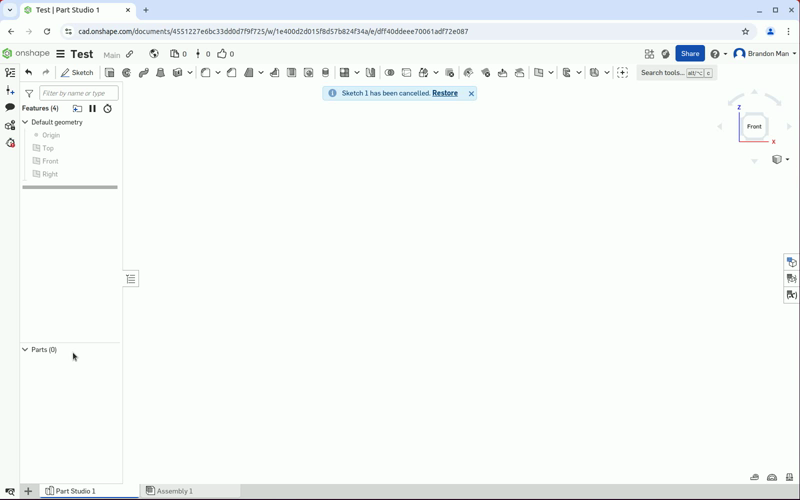
key(shift+s)
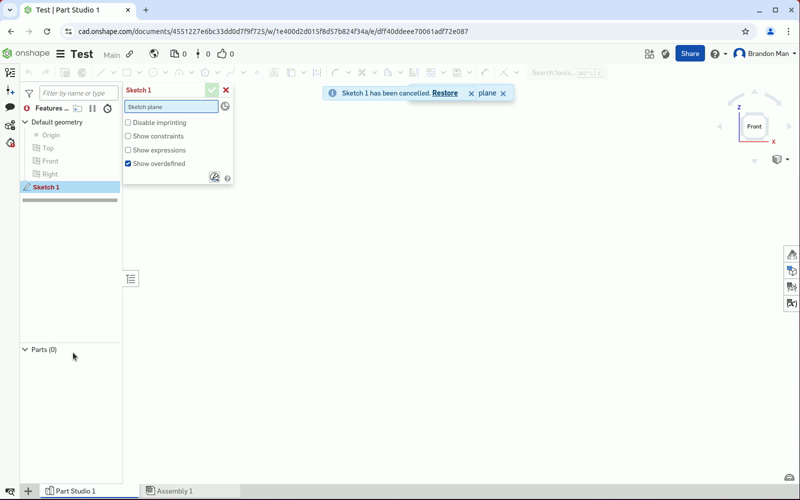
mouse_move(73, 163)
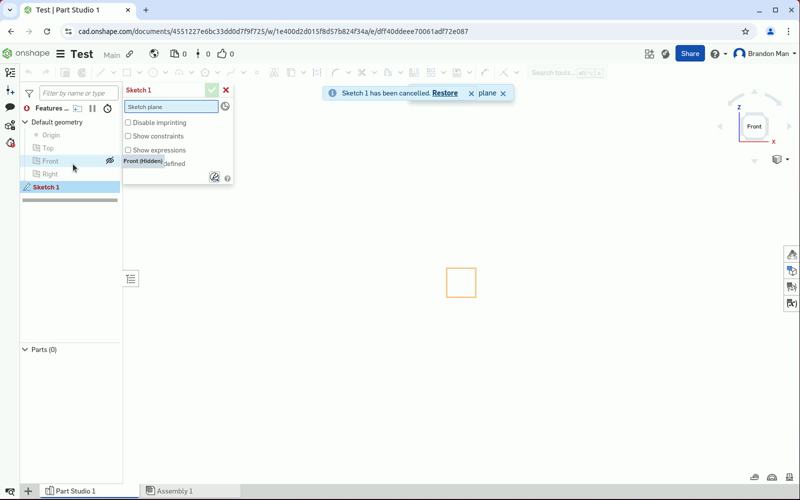
click(73, 163)
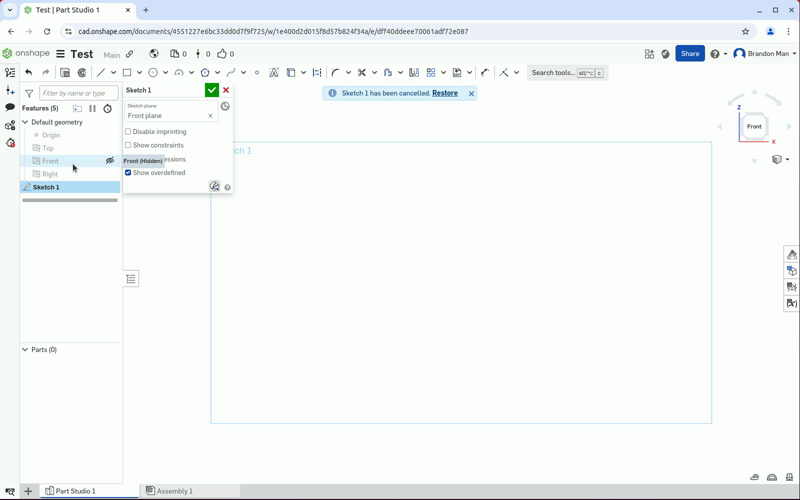
mouse_move(73, 352)
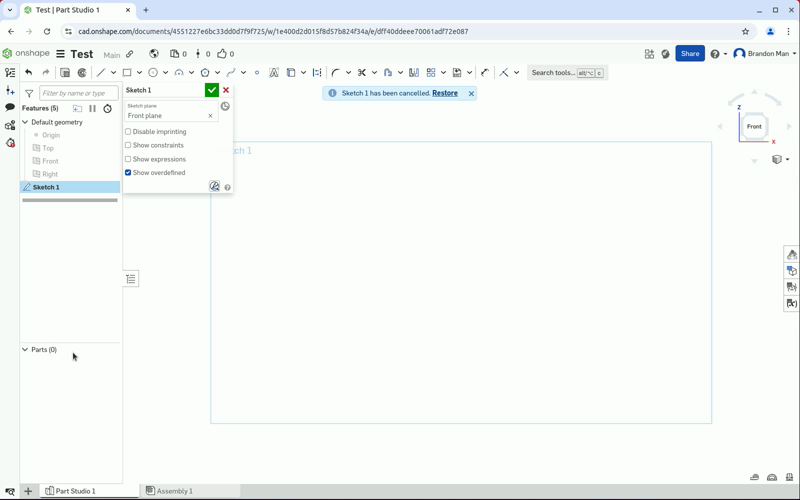
key(y)
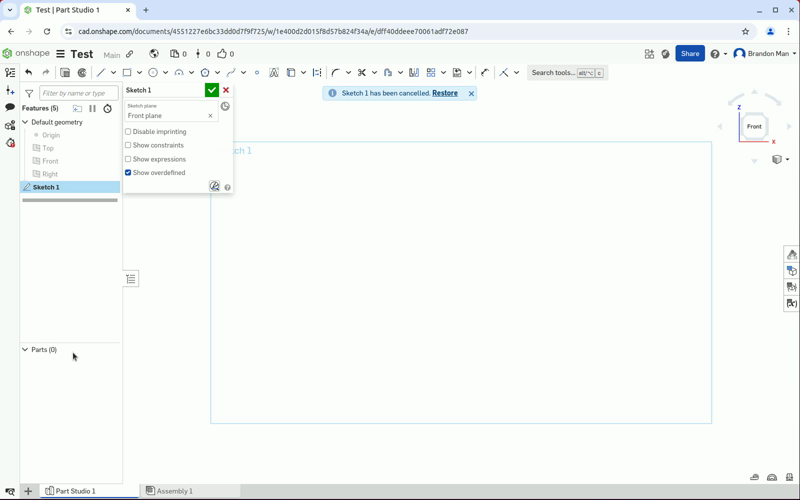
key(l)
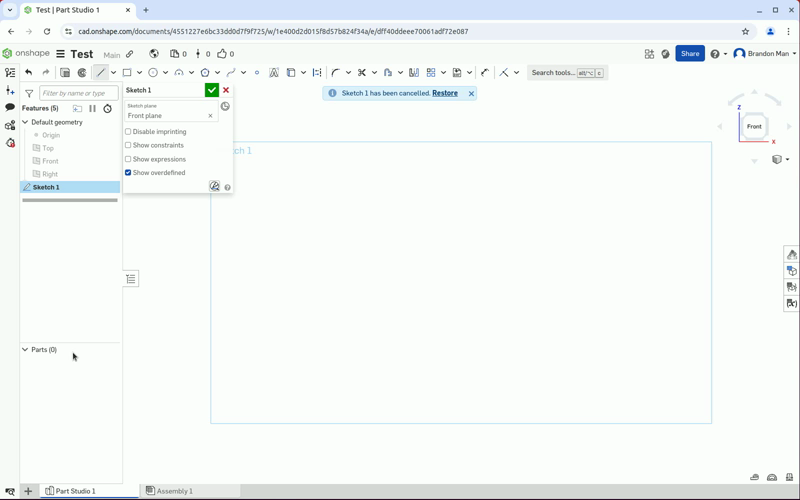
key_down(shift)
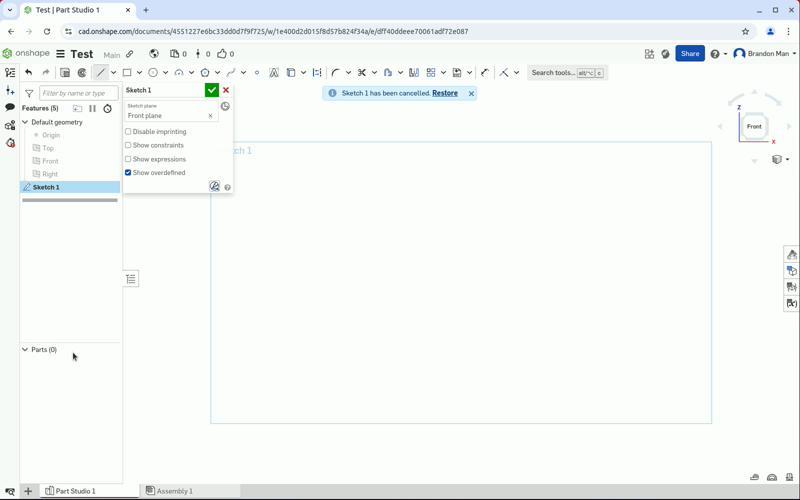
mouse_move(460, 282)
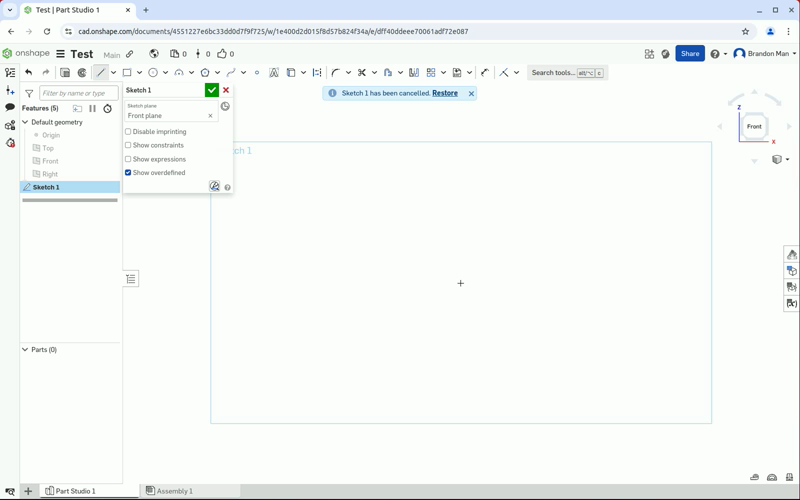
click(460, 282)
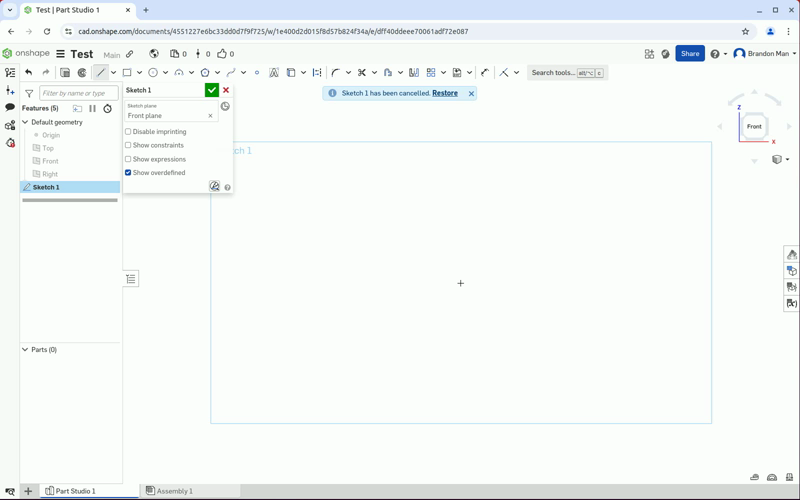
key_up(shift)
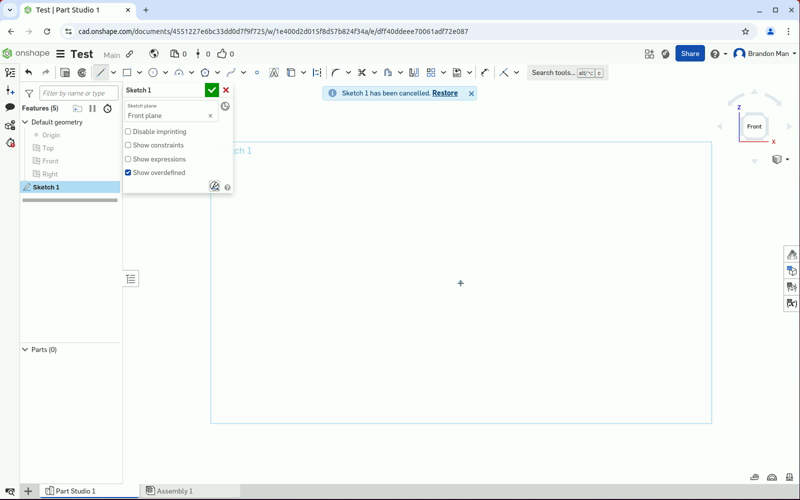
key_down(shift)
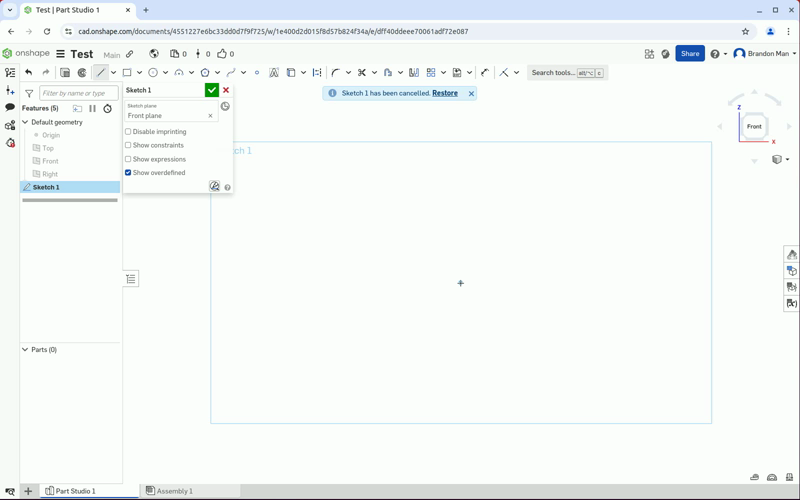
mouse_move(536, 282)
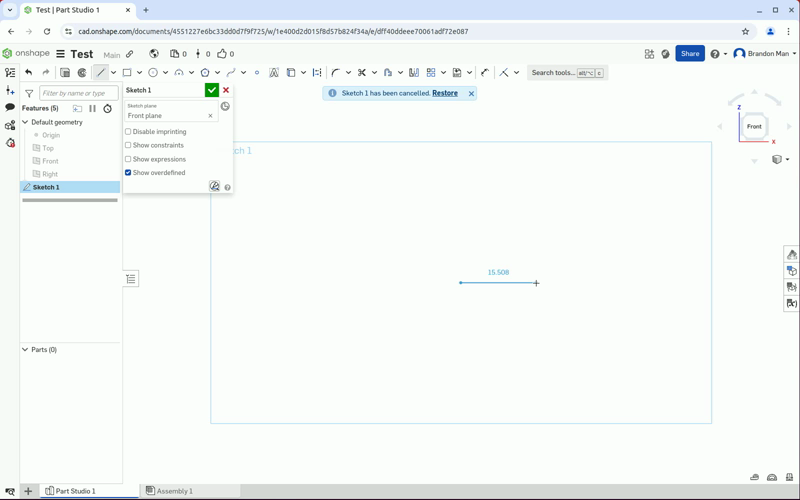
click(536, 282)
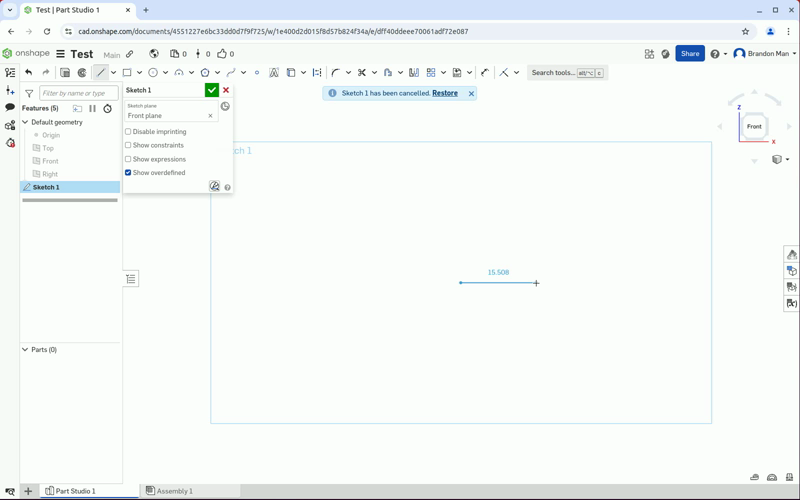
key_up(shift)
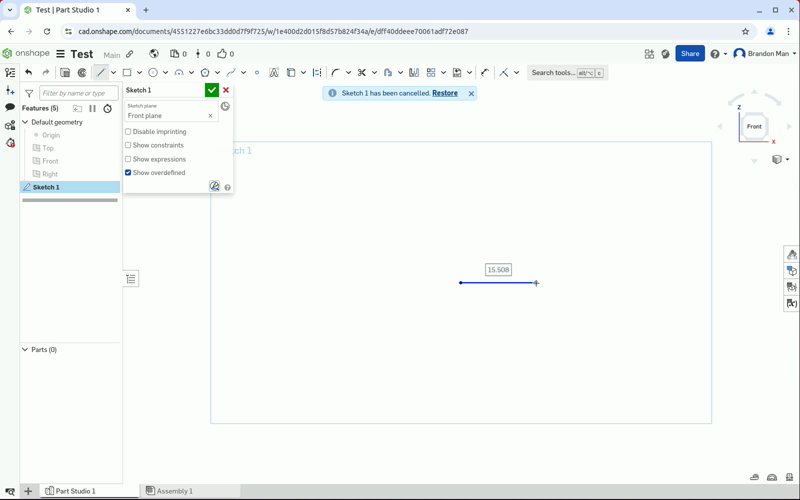
key_down(shift)
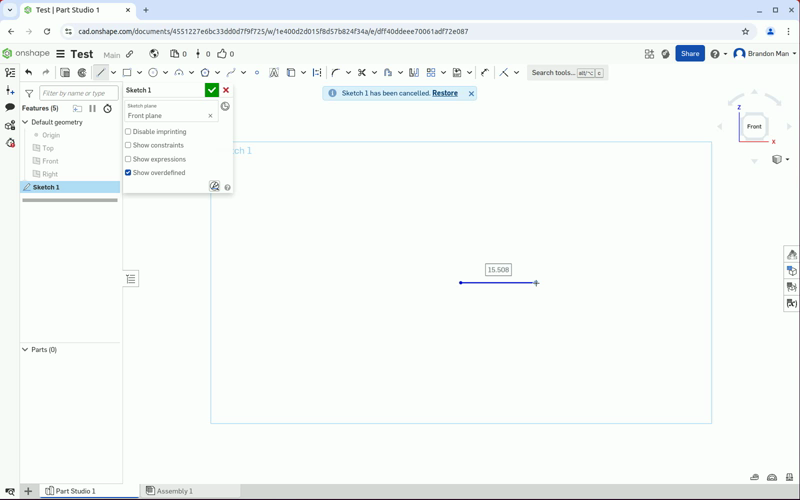
mouse_move(566, 282)
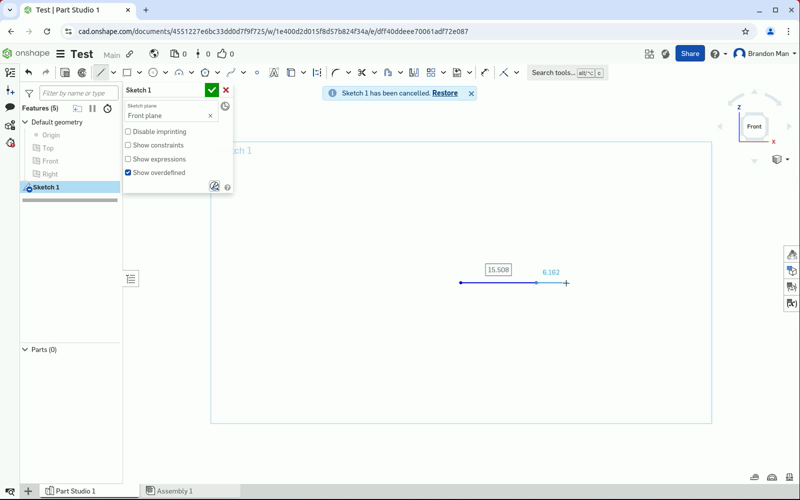
mouse_move(536, 264)
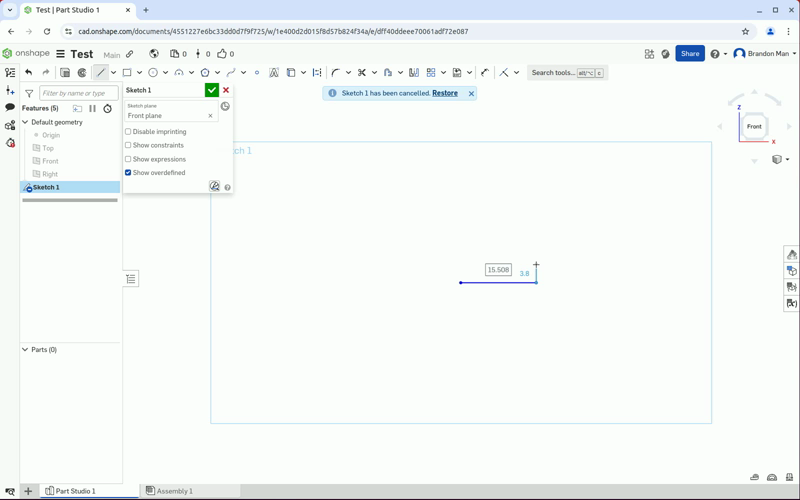
click(536, 264)
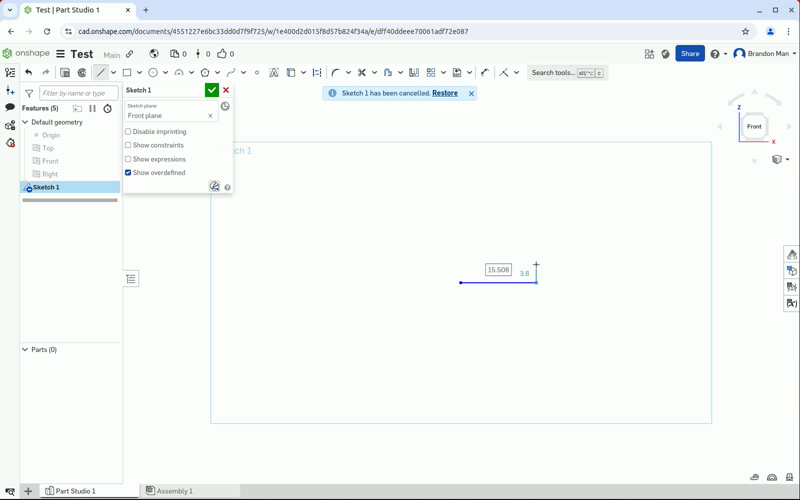
key_up(shift)
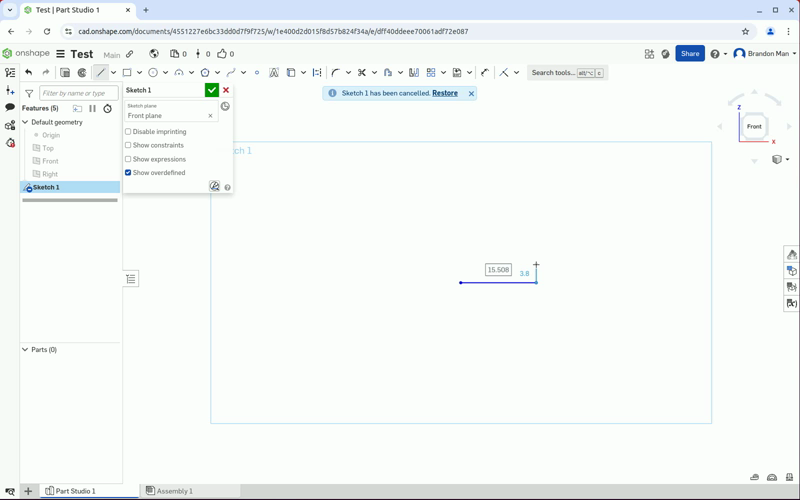
key_down(shift)
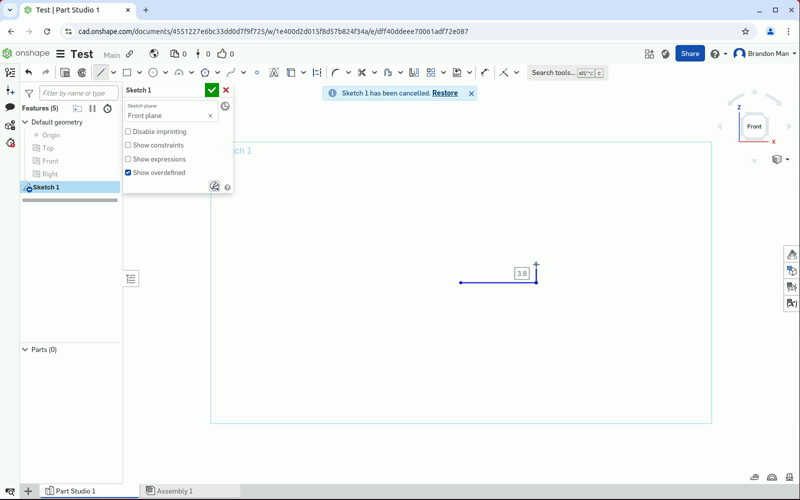
mouse_move(460, 264)
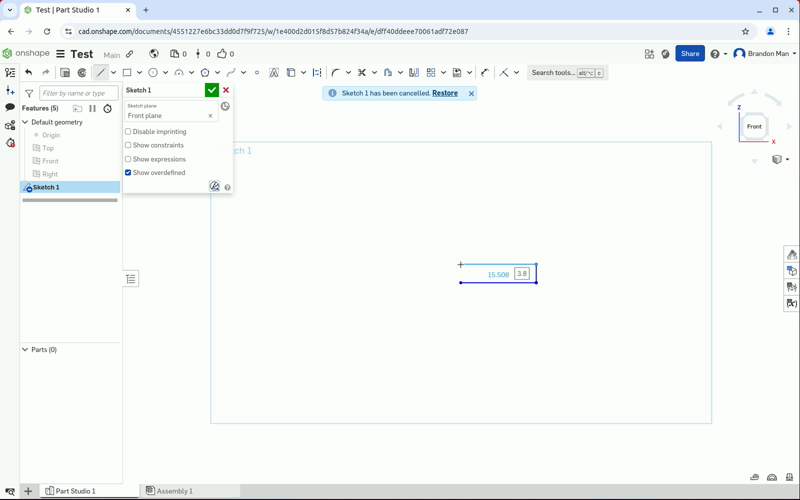
click(460, 264)
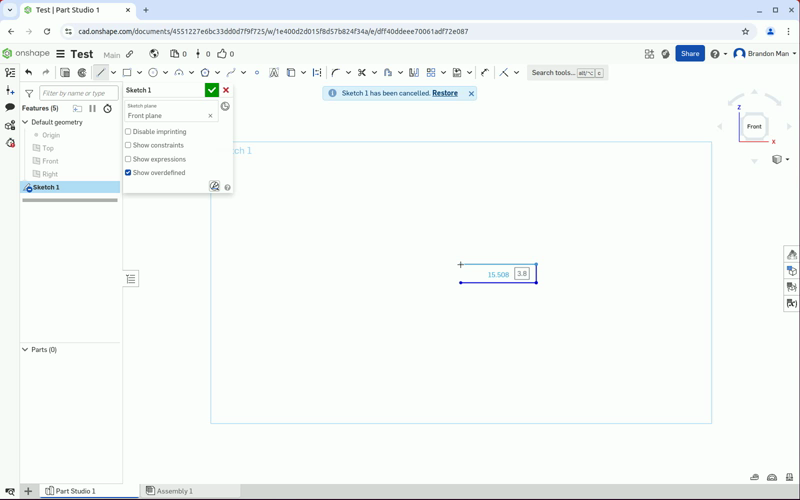
key_up(shift)
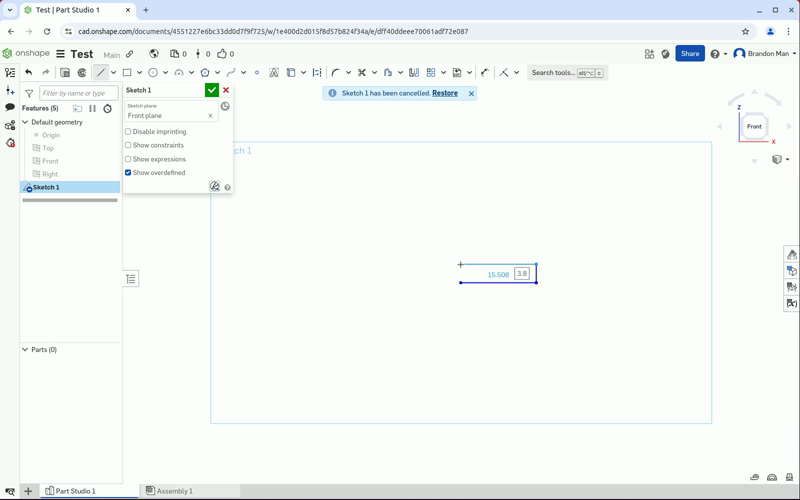
mouse_move(490, 264)
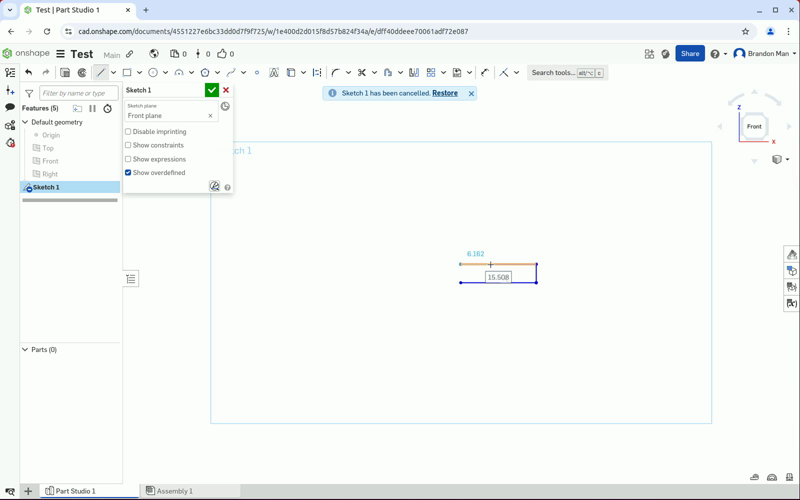
key_down(shift)
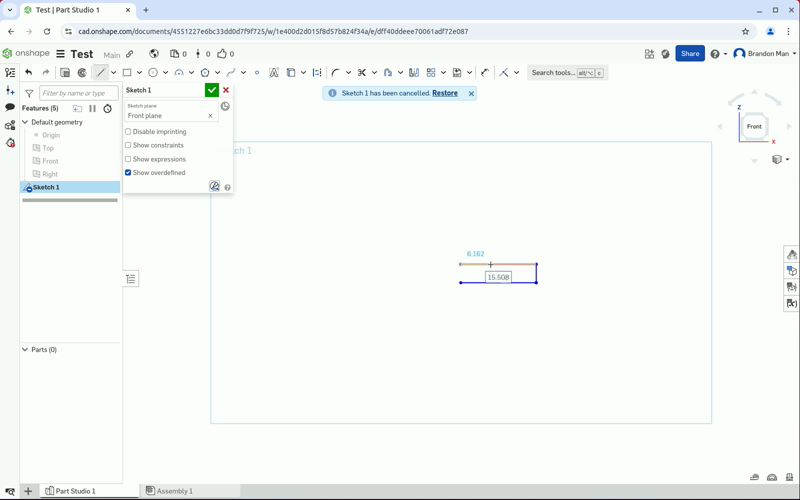
mouse_move(460, 282)
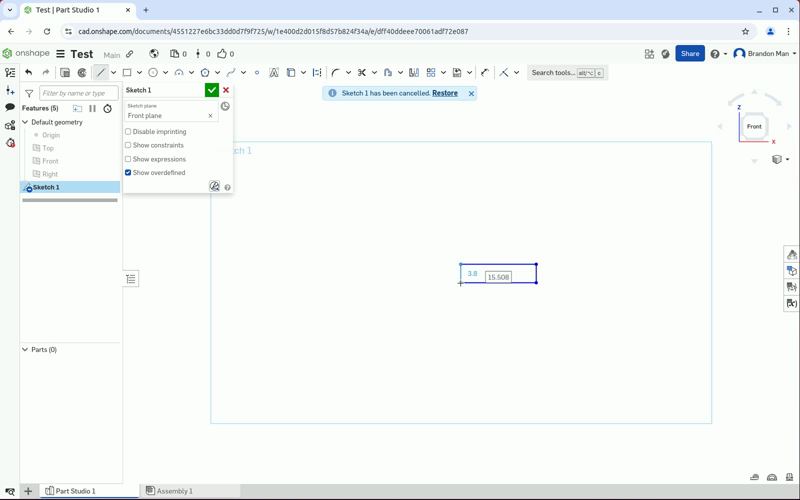
key_up(shift)
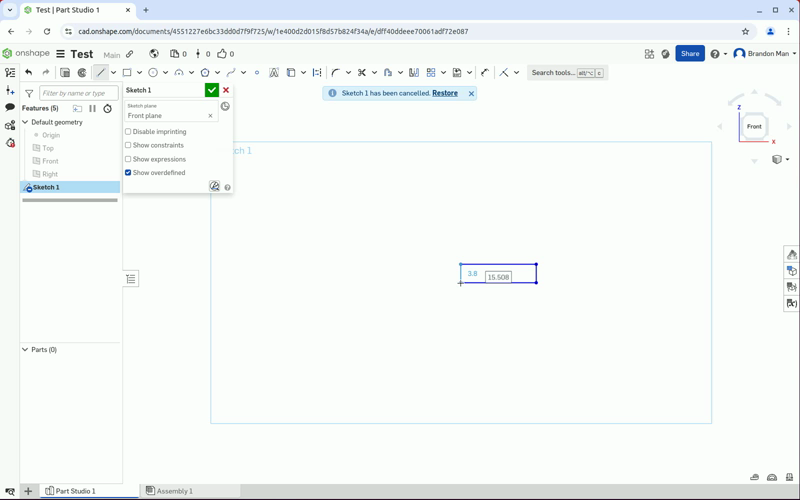
click(460, 282)
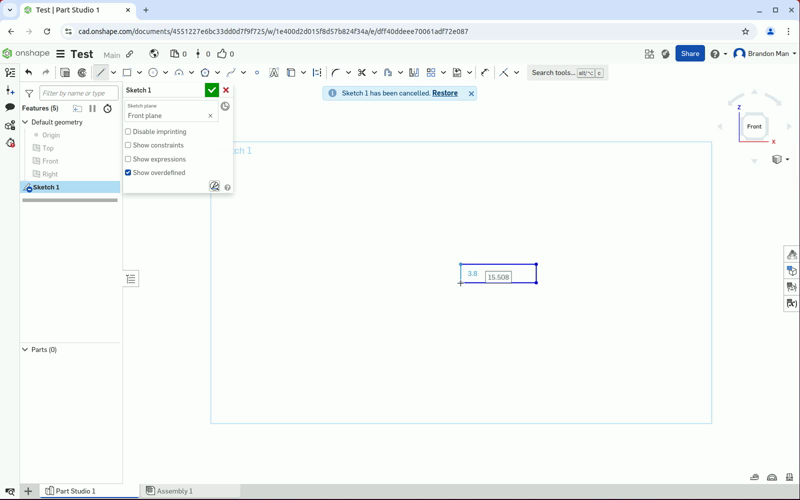
key(esc)
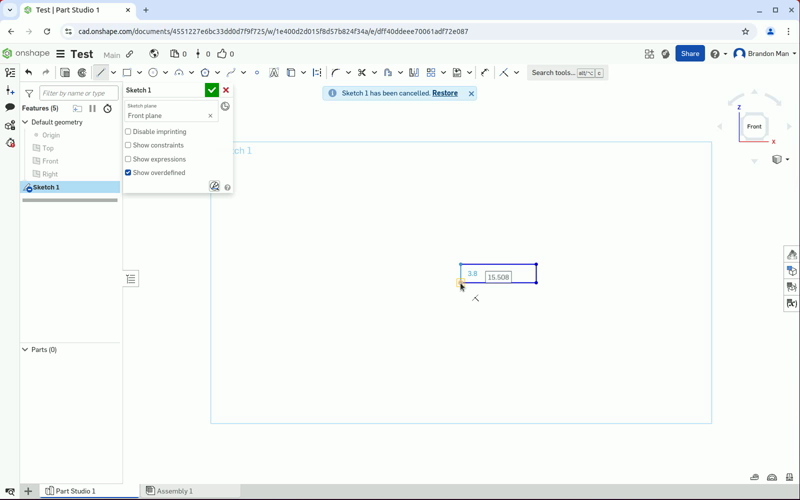
mouse_move(512, 272)
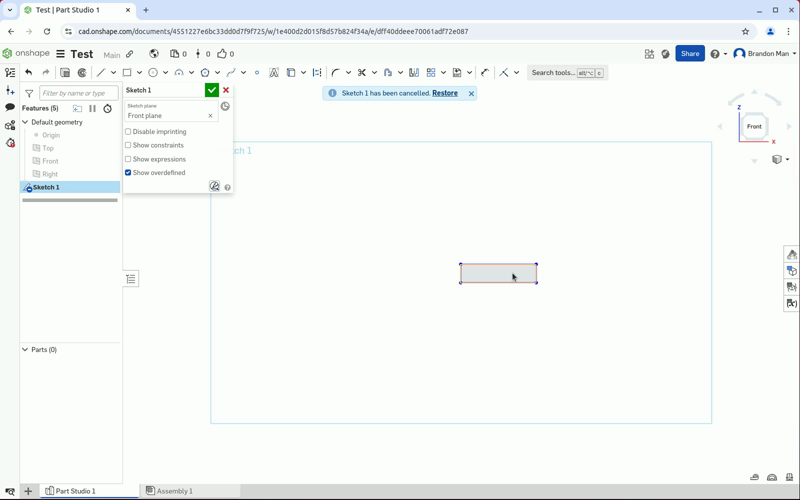
scroll(6)
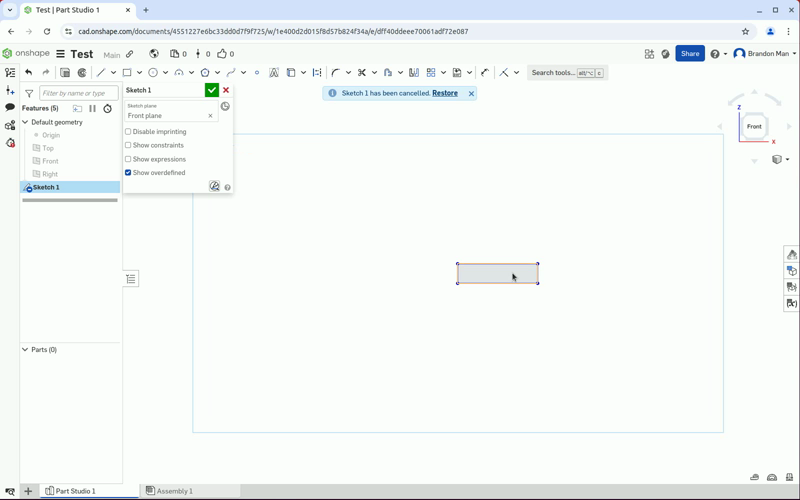
scroll(6)
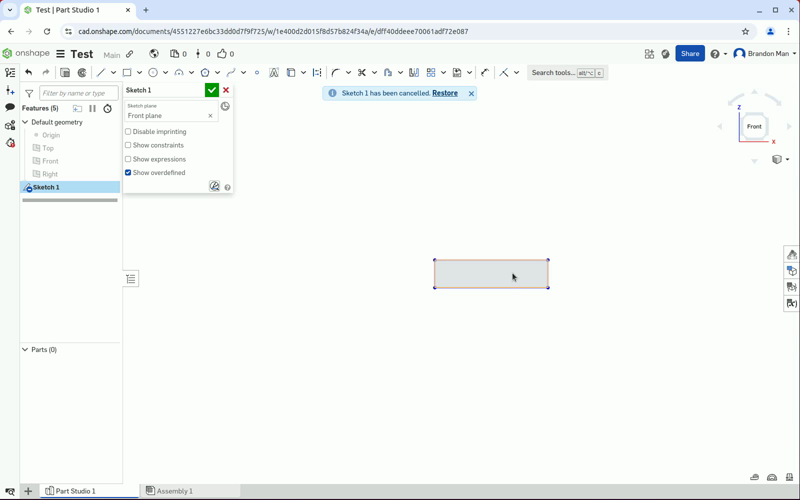
scroll(6)
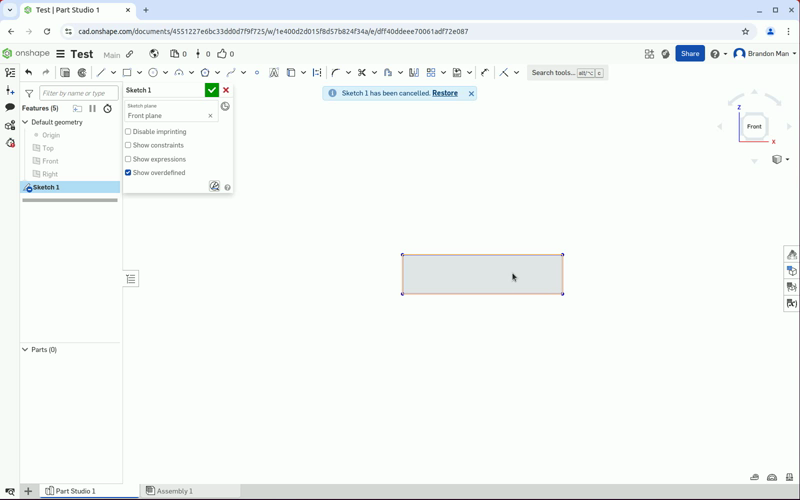
scroll(6)
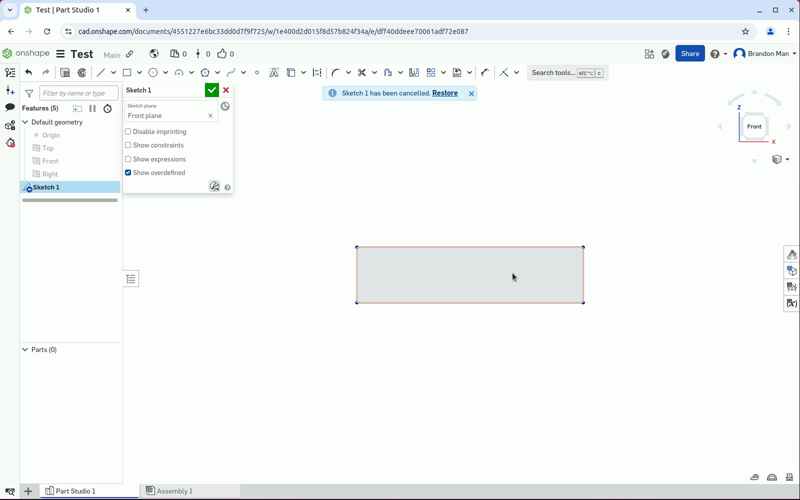
scroll(6)
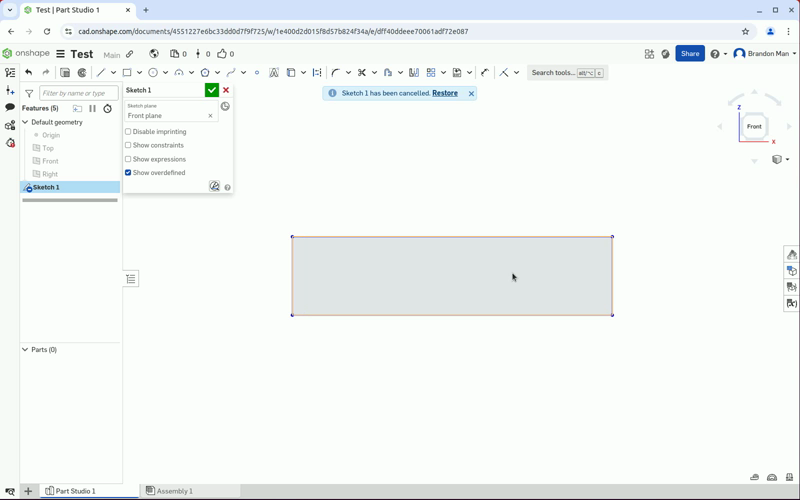
scroll(6)
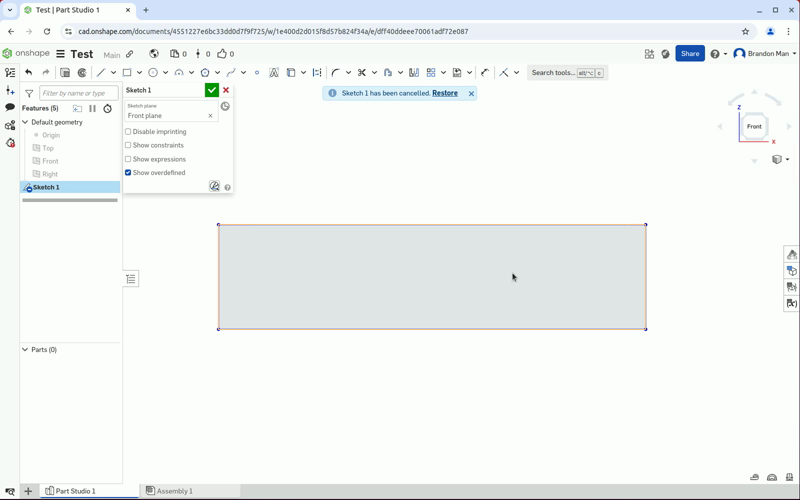
scroll(6)
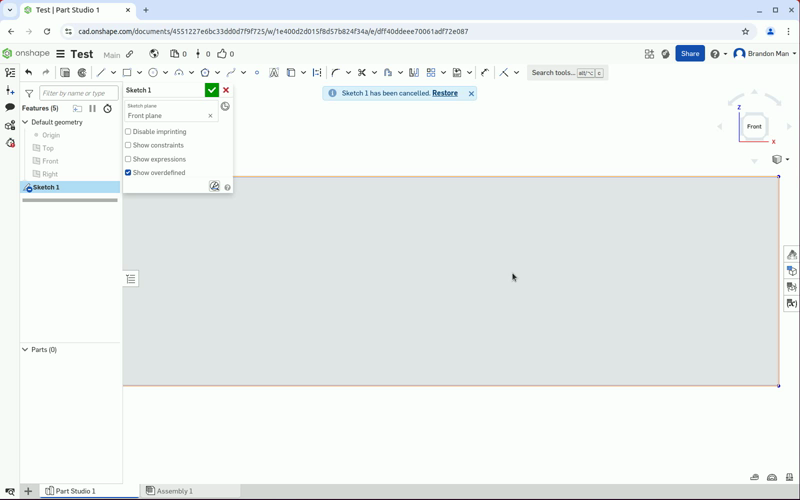
click(512, 272)
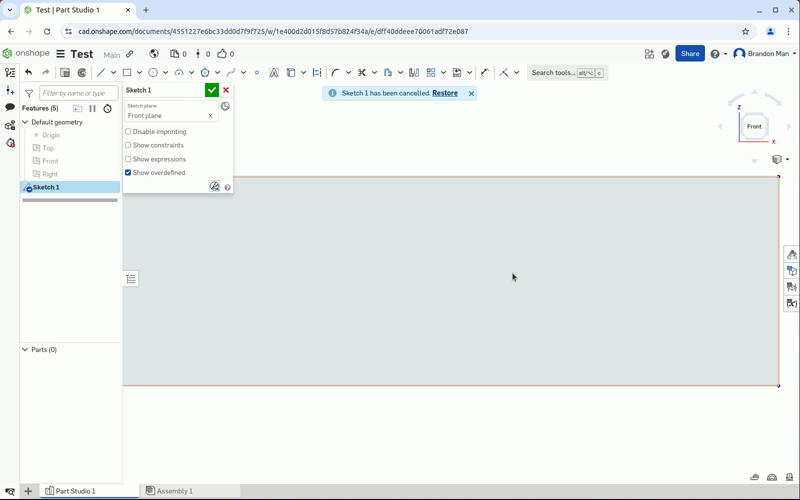
scroll(-6)
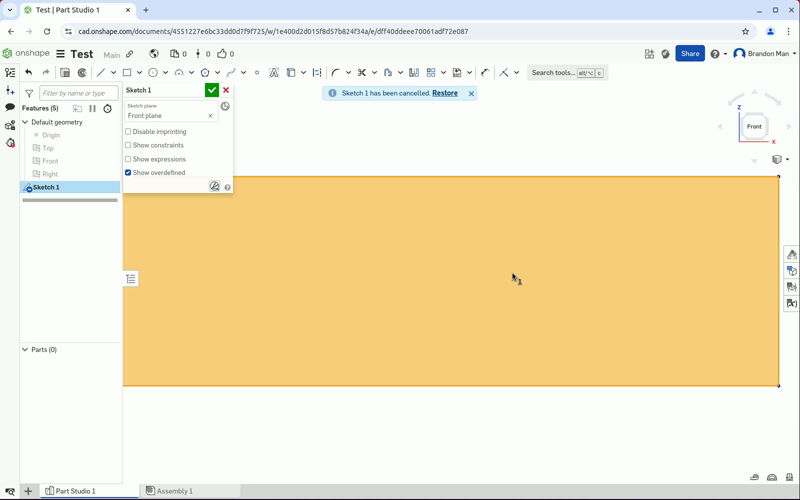
scroll(-6)
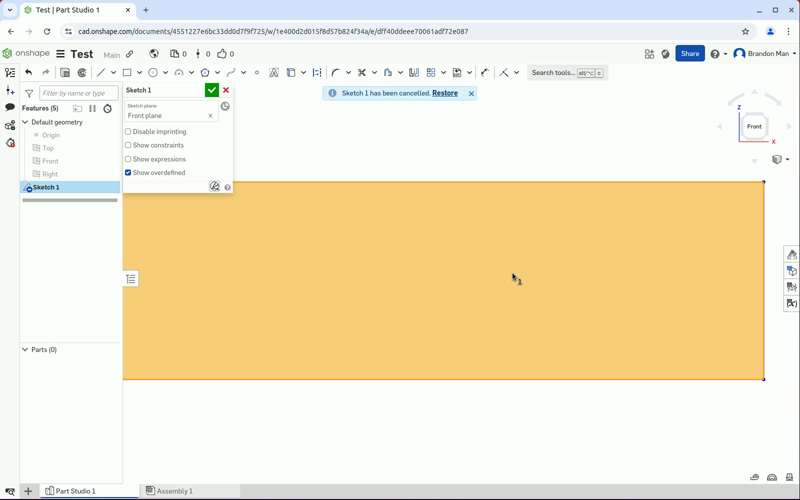
scroll(-6)
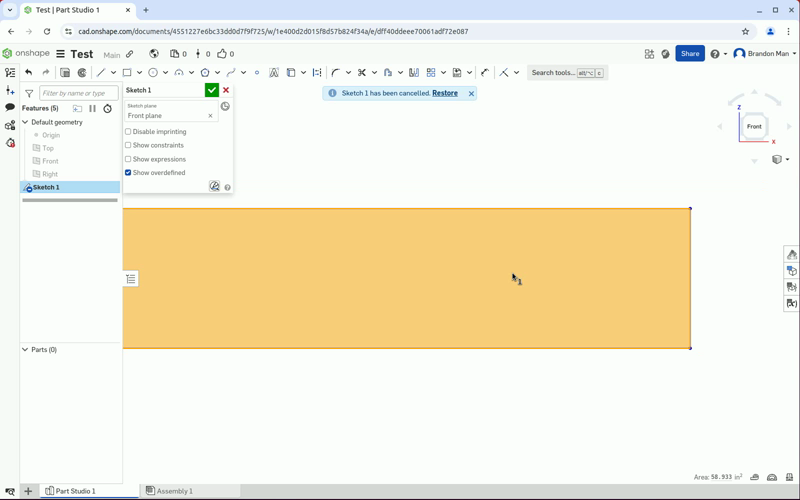
scroll(-6)
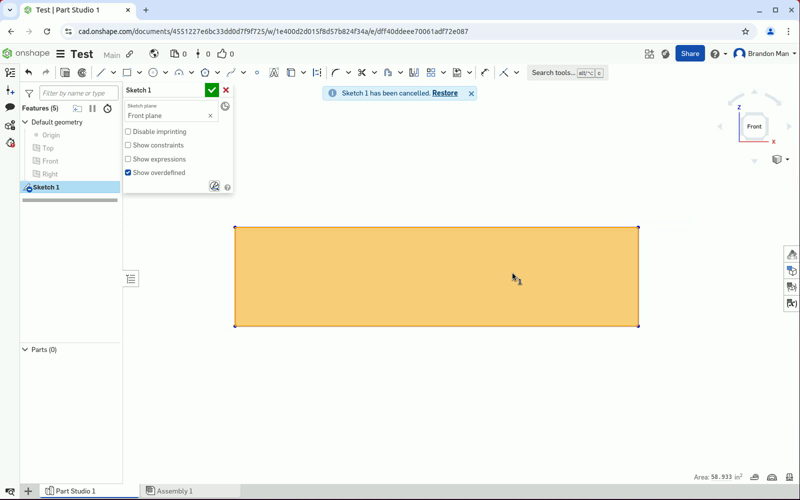
scroll(-6)
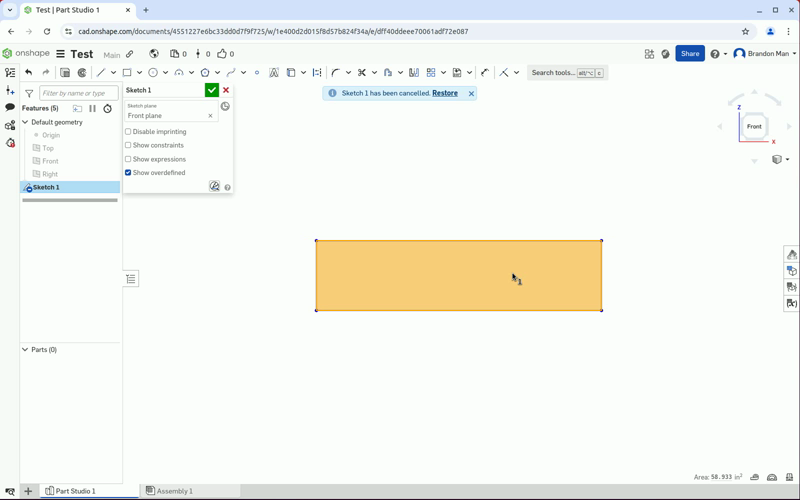
scroll(-6)
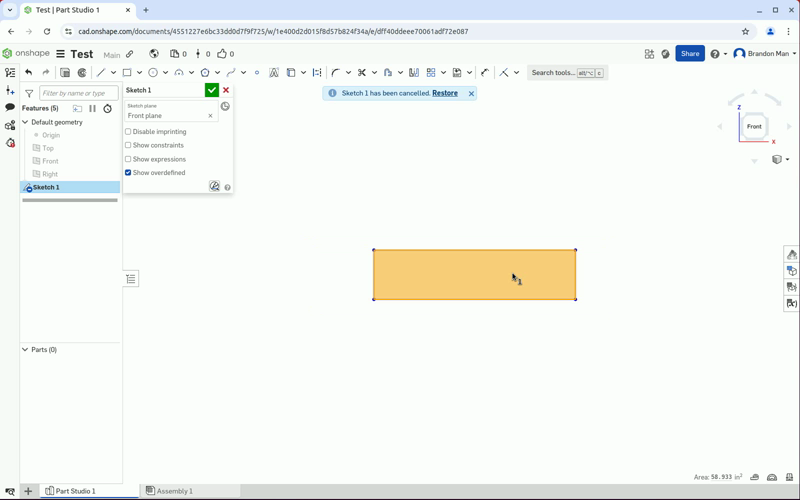
scroll(-6)
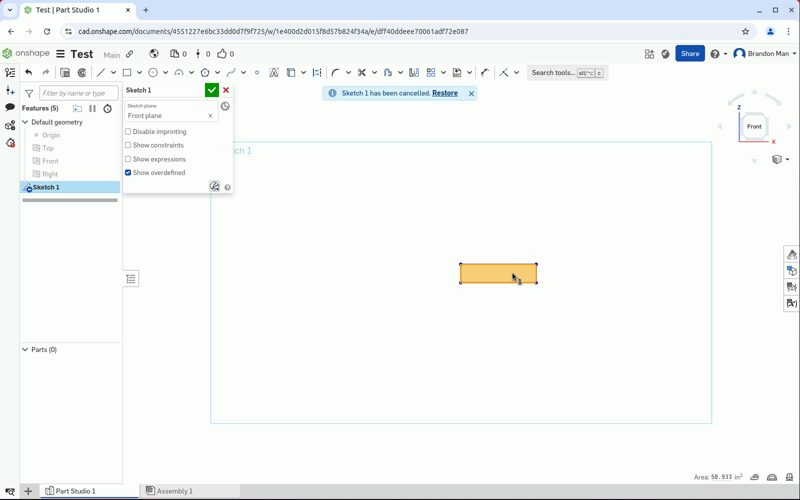
mouse_move(73, 352)
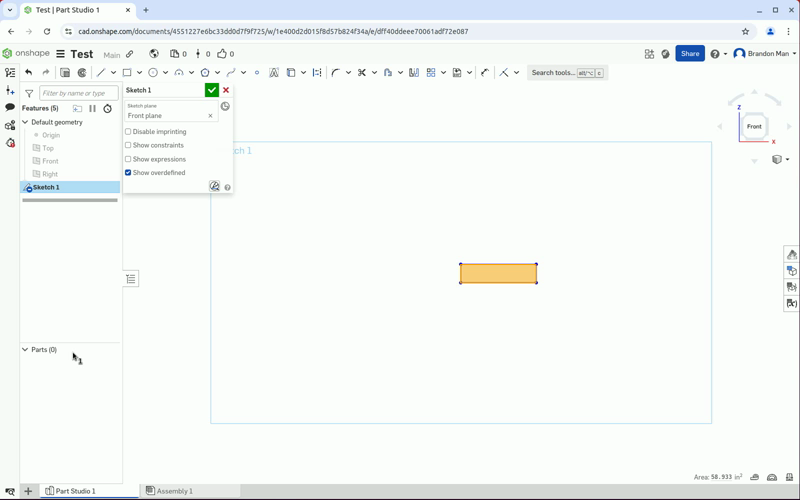
key(shift+y)
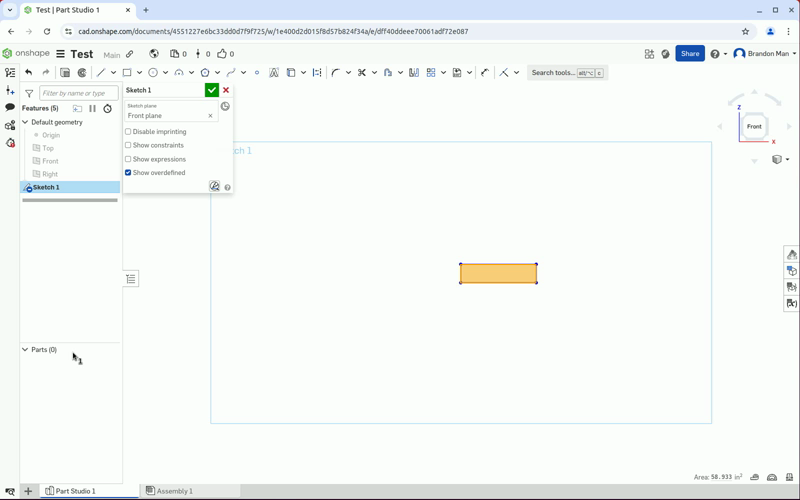
key(shift+e)
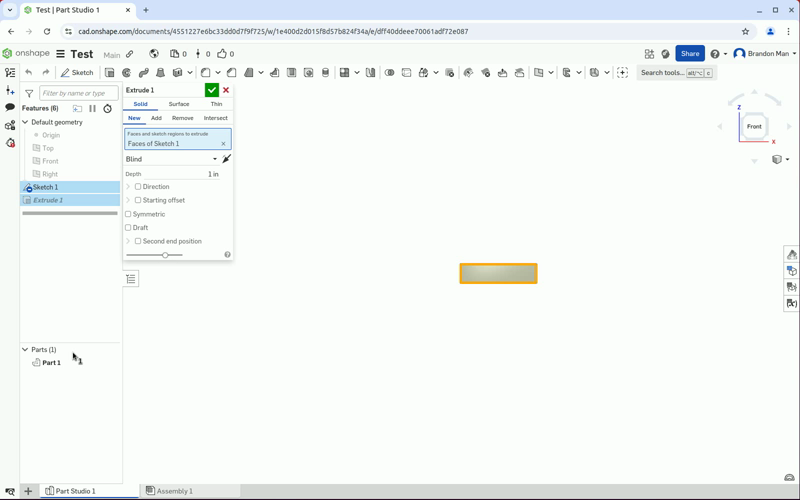
mouse_move(143, 106)
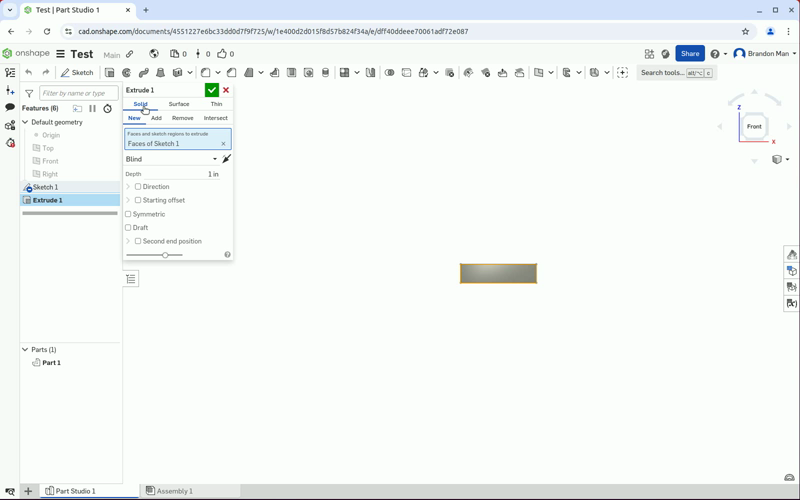
click(143, 106)
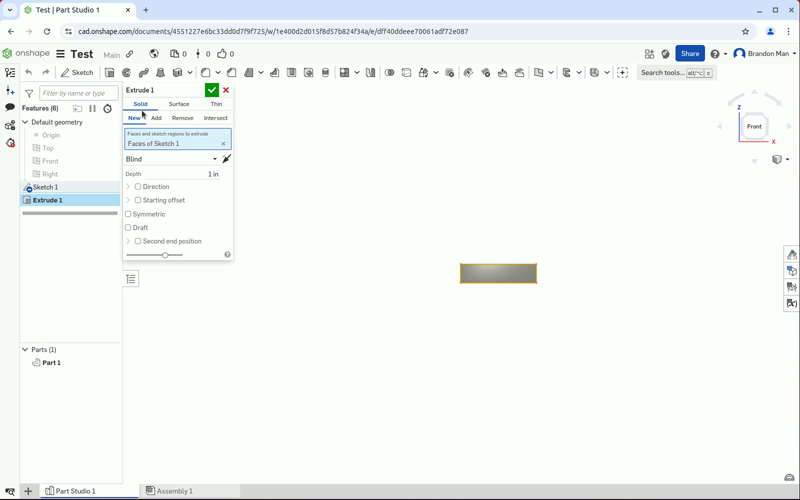
mouse_move(137, 120)
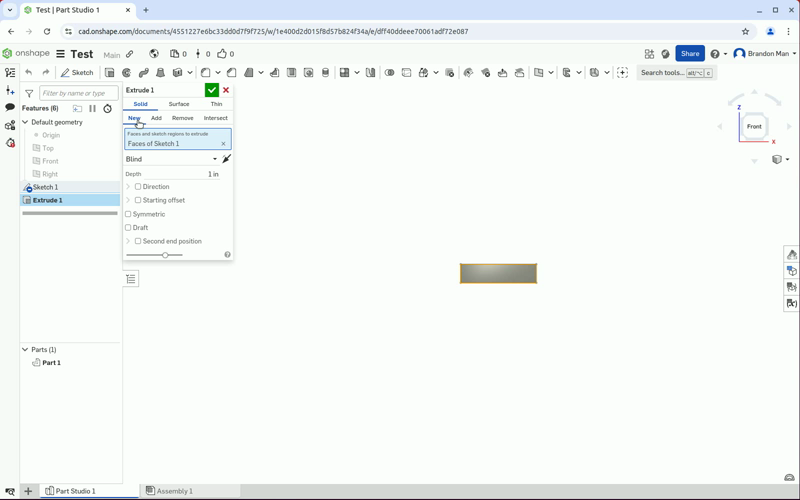
click(137, 120)
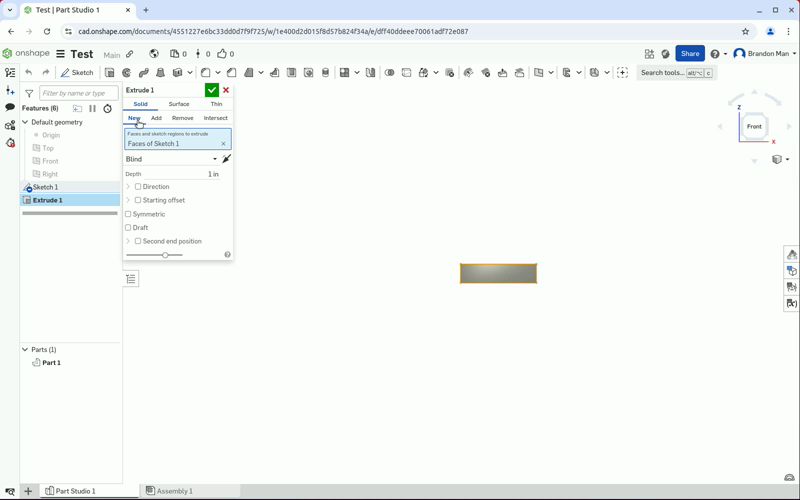
key(tab, 4)
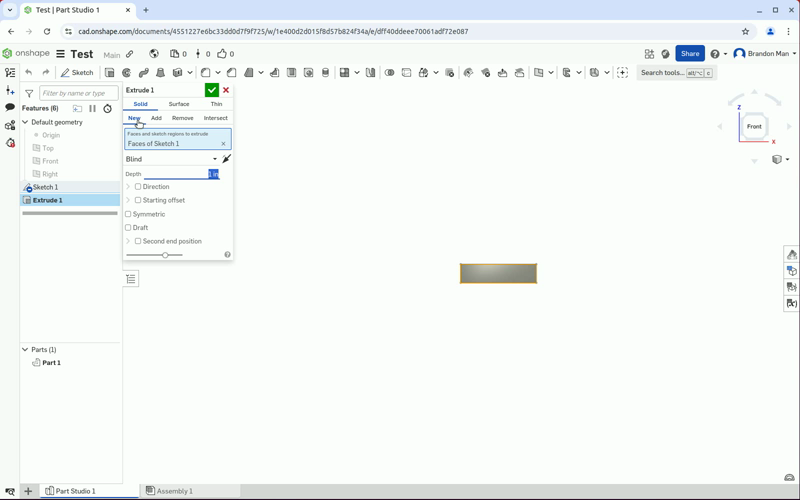
text(-23.108)
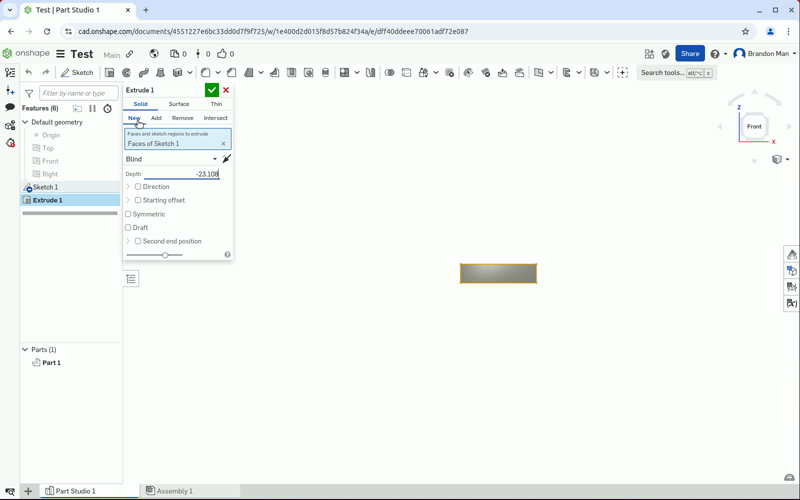
key(enter)
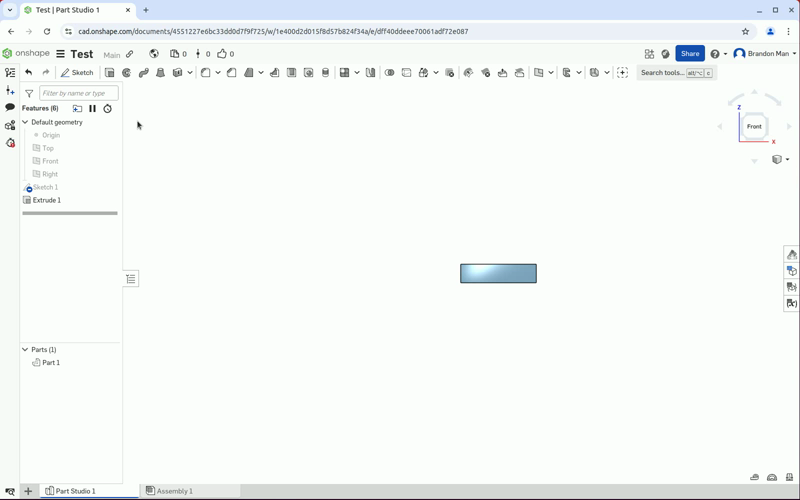
key(shift+h)
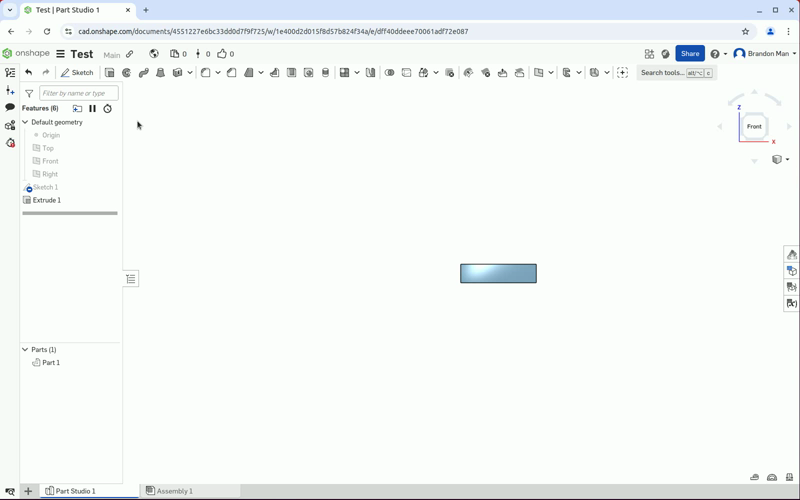
key(shift+h)
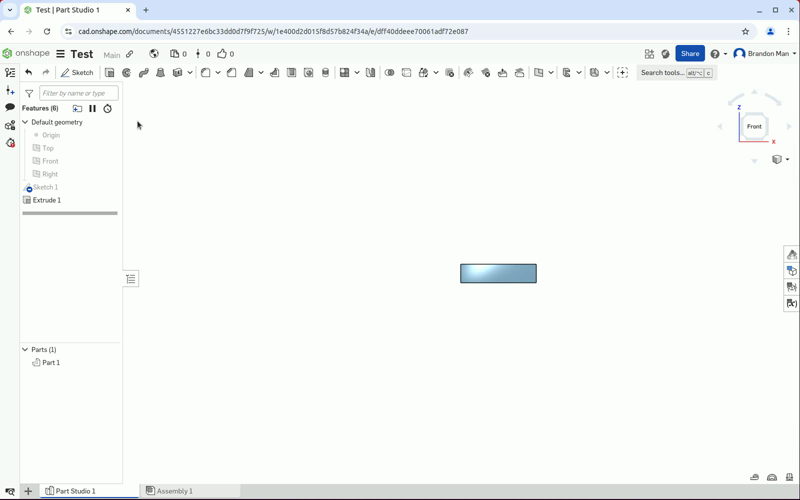
mouse_move(73, 189)
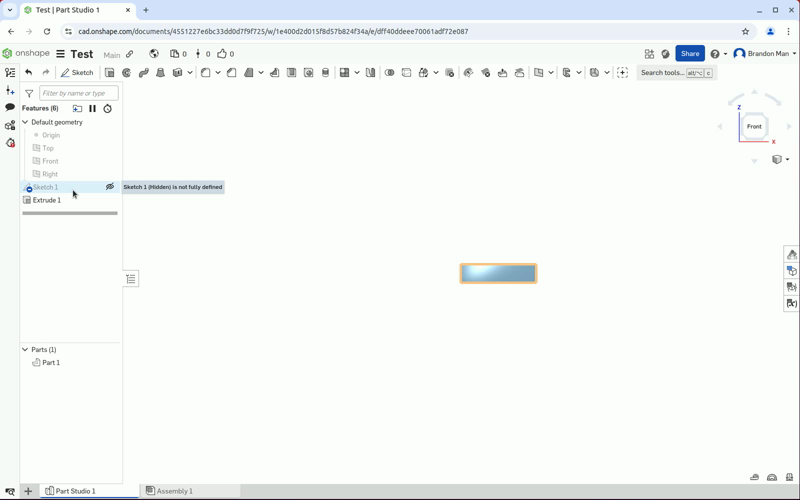
click(73, 189)
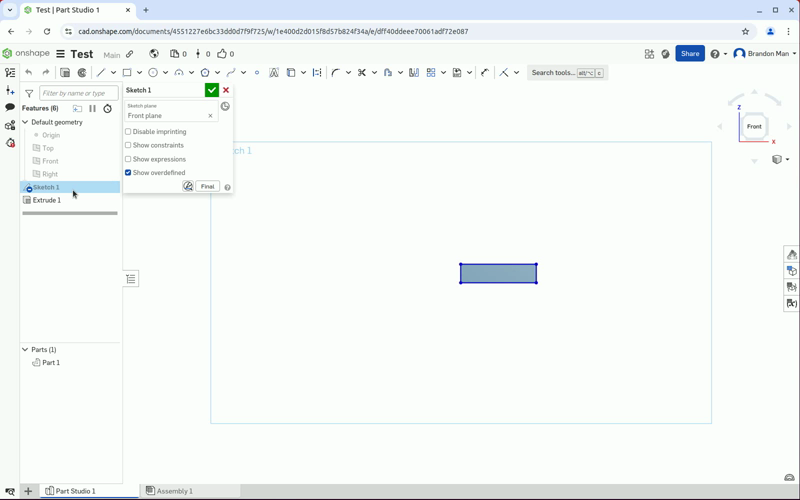
mouse_move(229, 92)
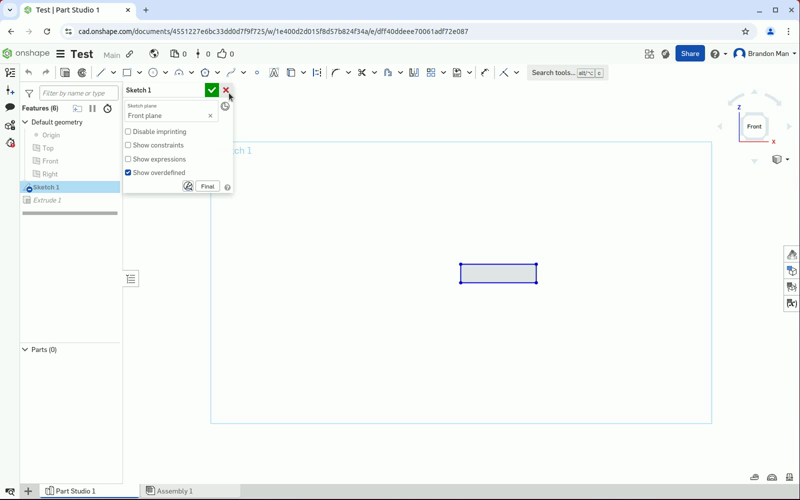
click(229, 92)
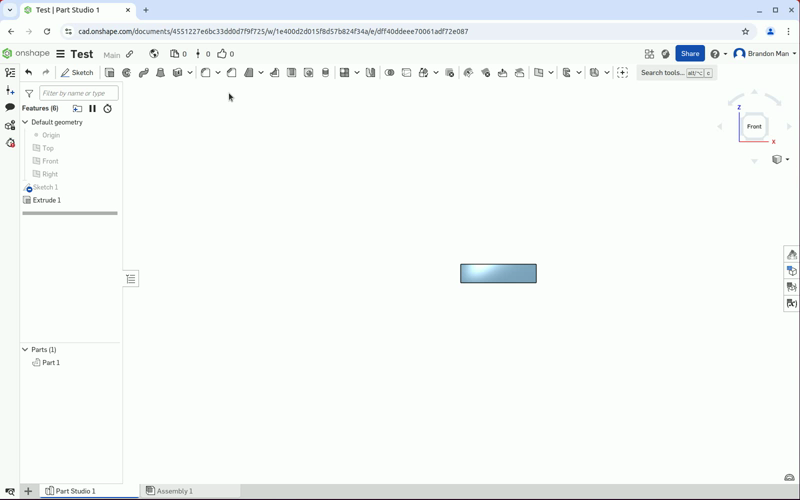
mouse_move(73, 352)
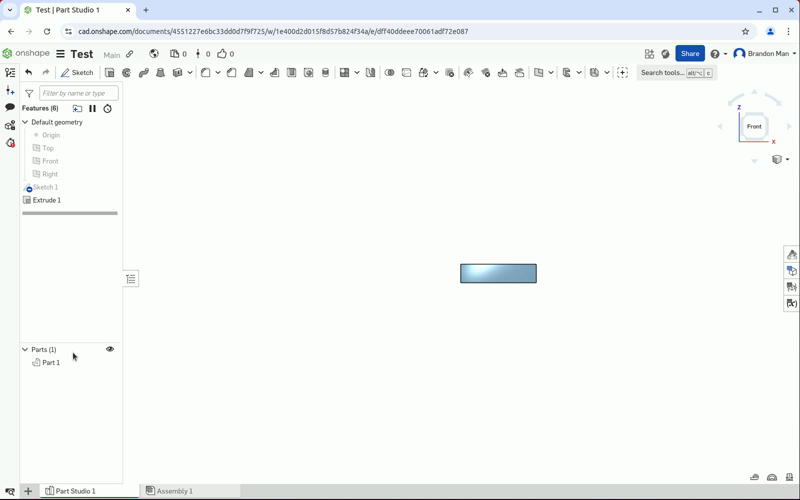
key(y)
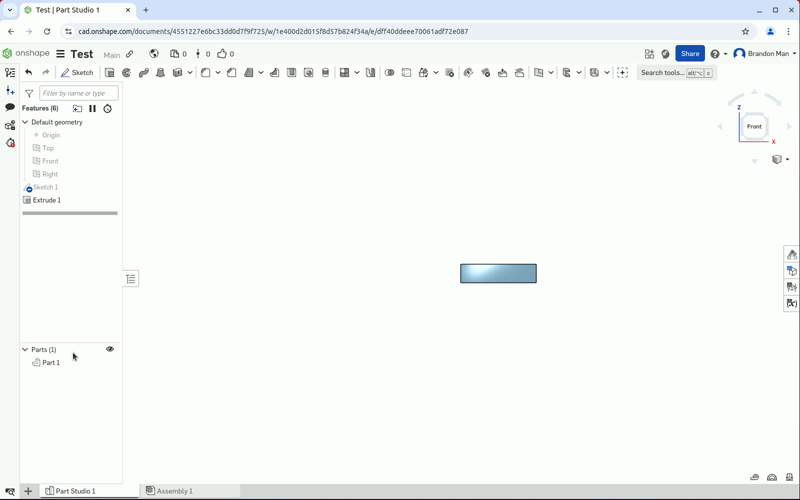
key(shift+p)
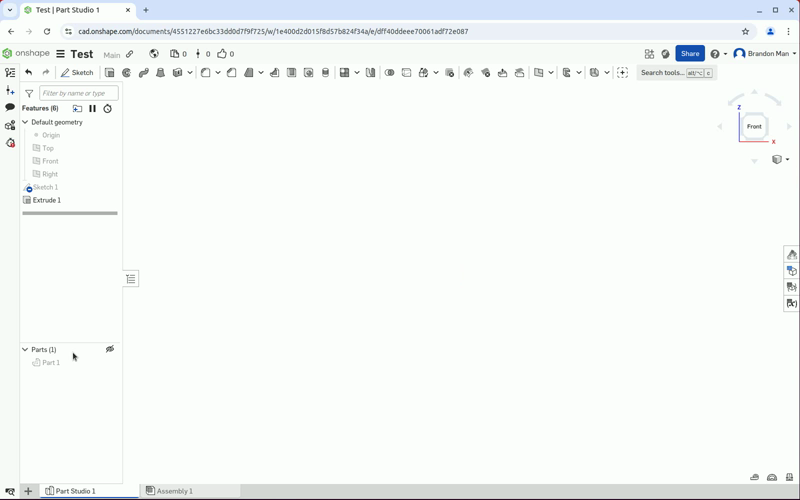
key(space)
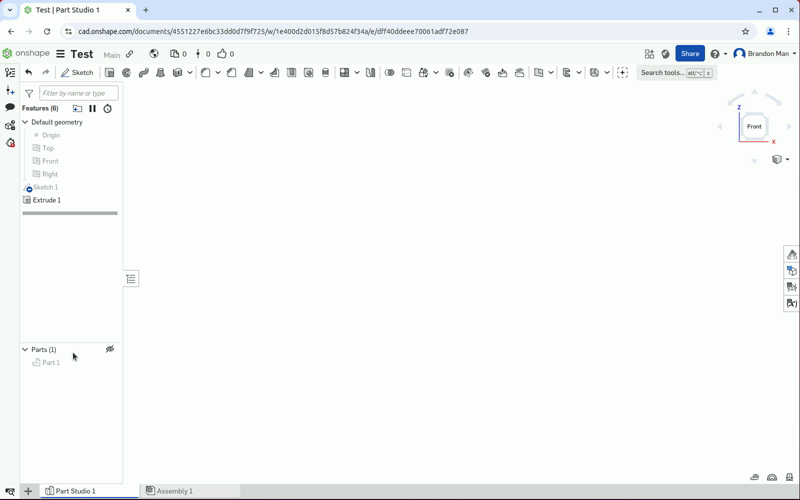
key_down(shift)
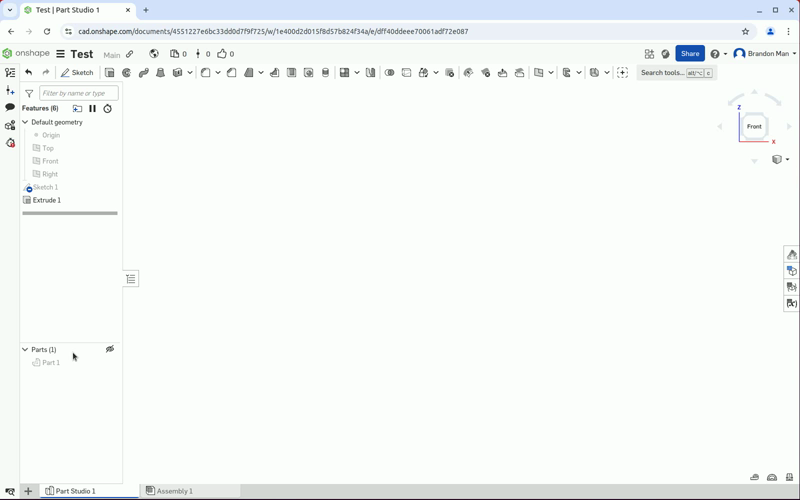
key(down)
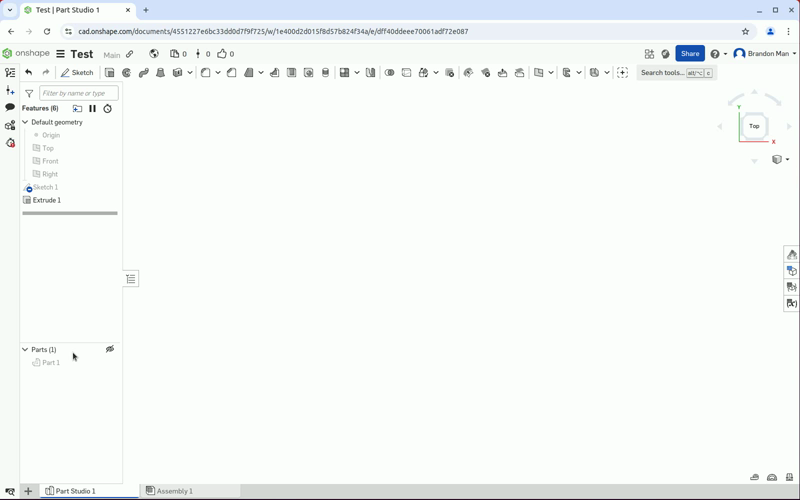
key_up(shift)
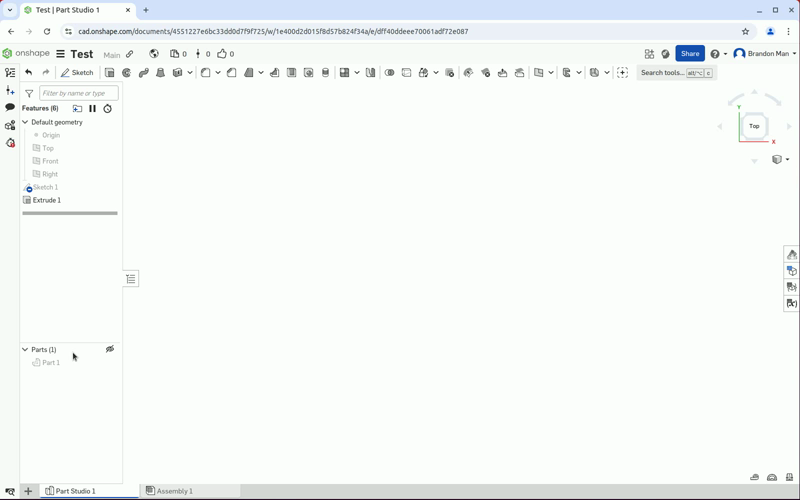
mouse_move(73, 352)
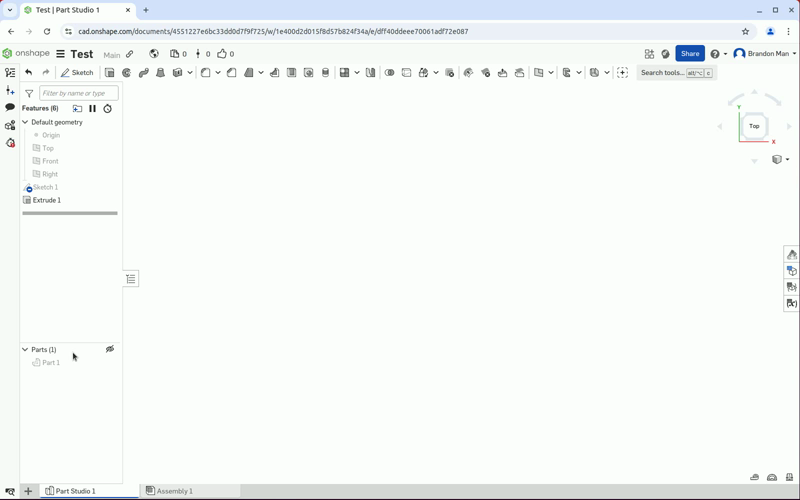
key(shift+y)
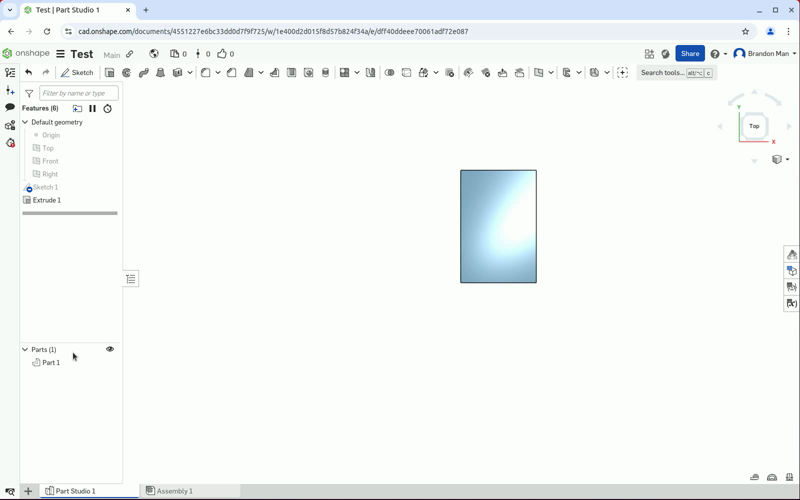
mouse_move(541, 75)
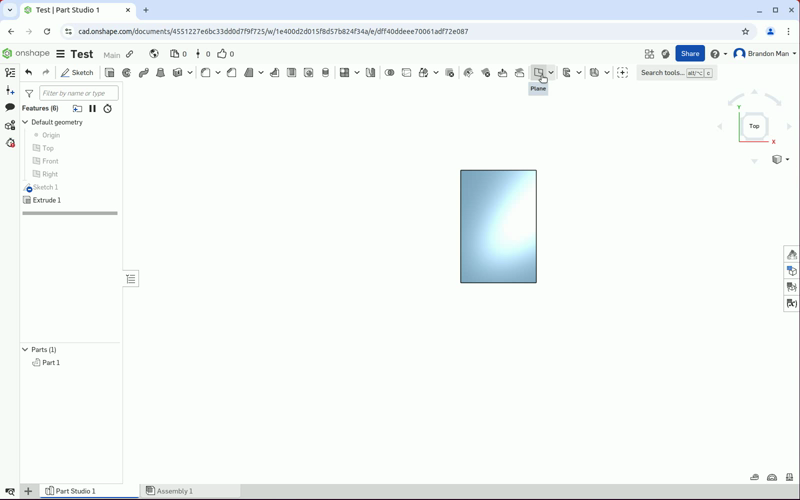
click(541, 75)
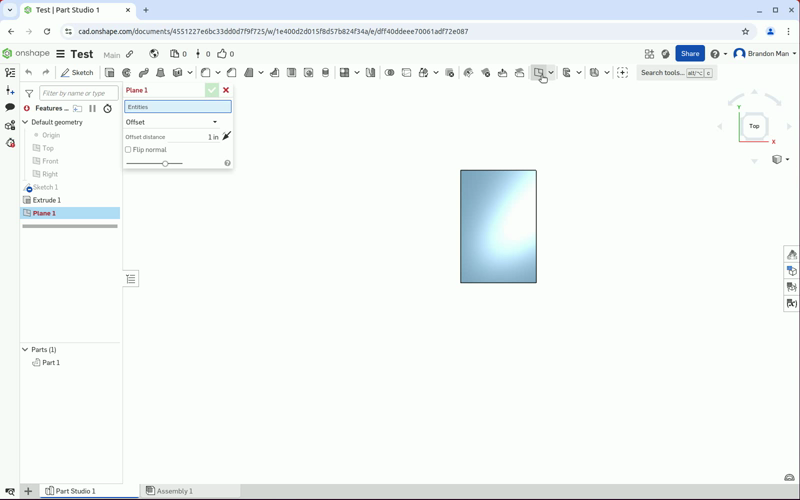
mouse_move(73, 150)
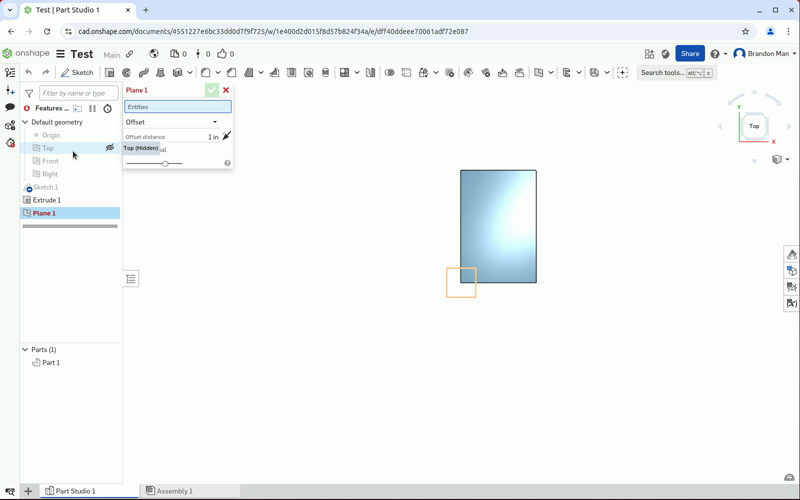
click(73, 150)
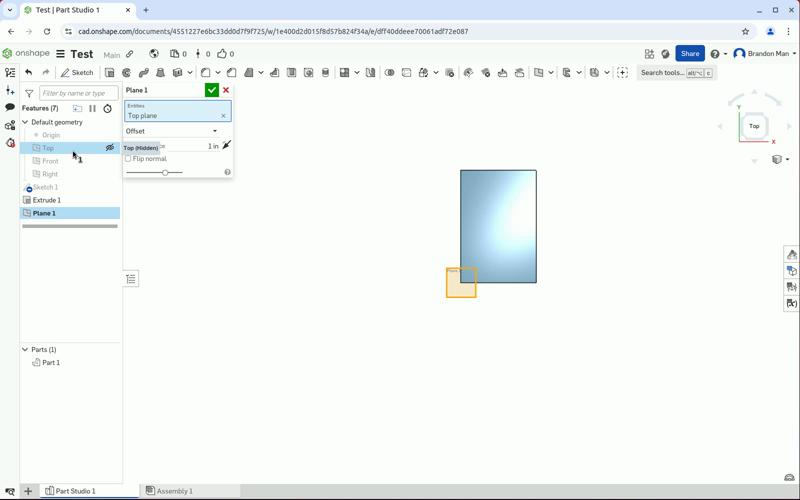
key(tab, 2)
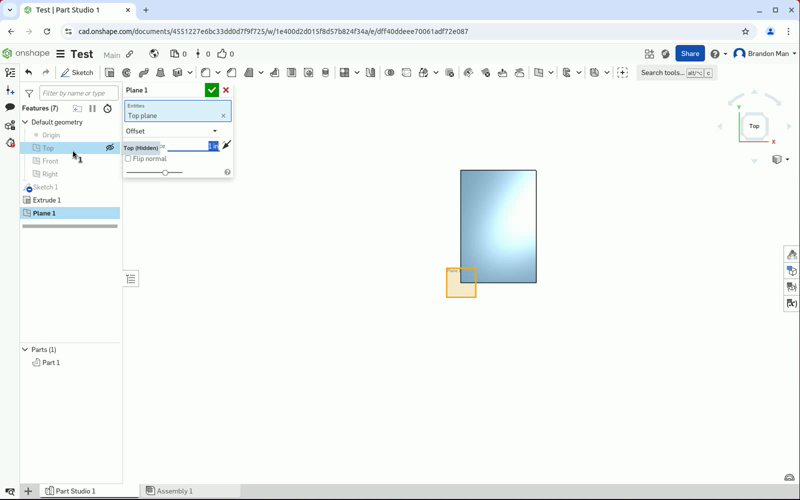
text(3.851)
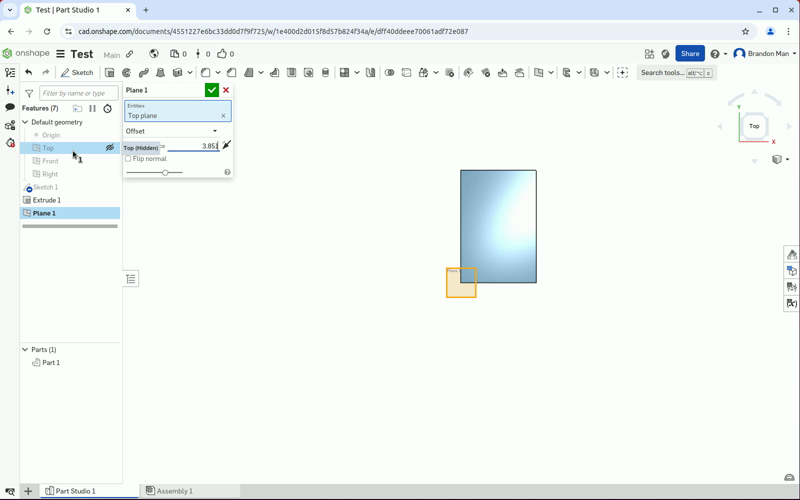
key(enter, 2)
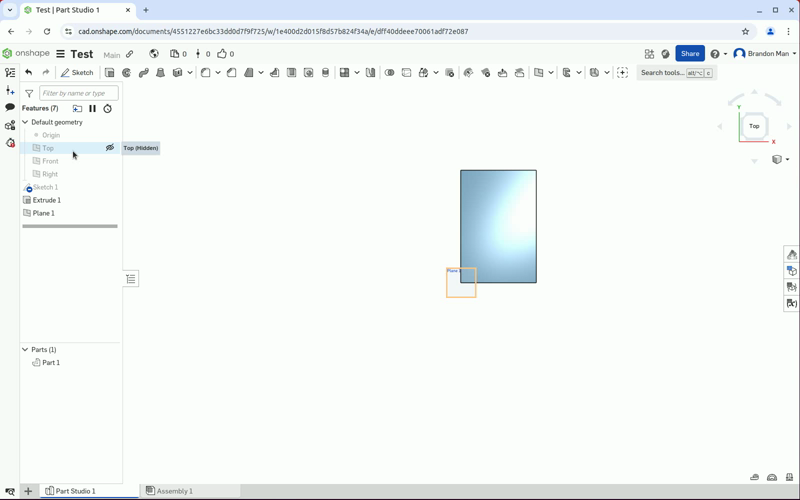
key(shift+s)
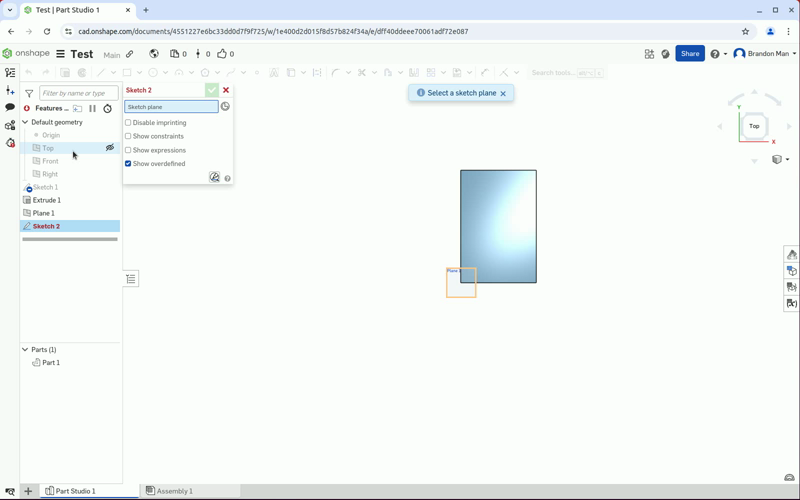
mouse_move(73, 215)
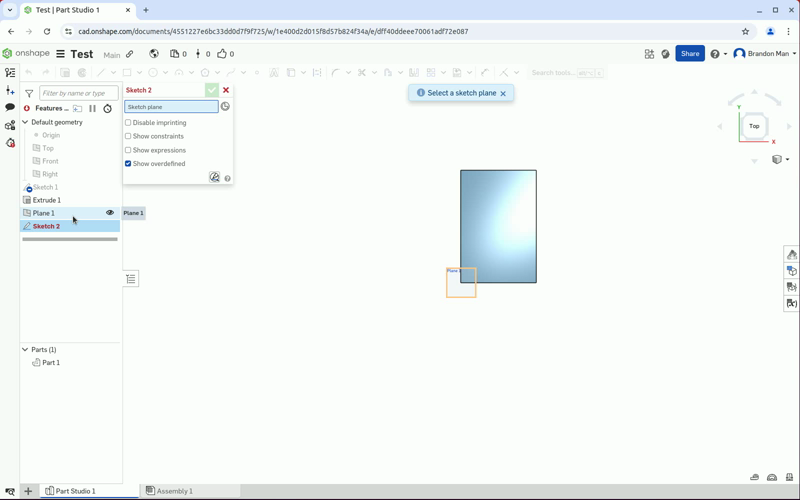
click(73, 215)
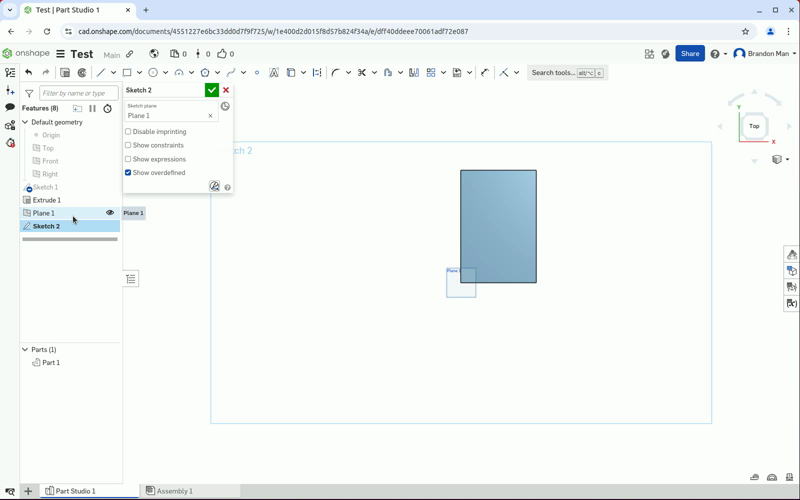
mouse_move(73, 352)
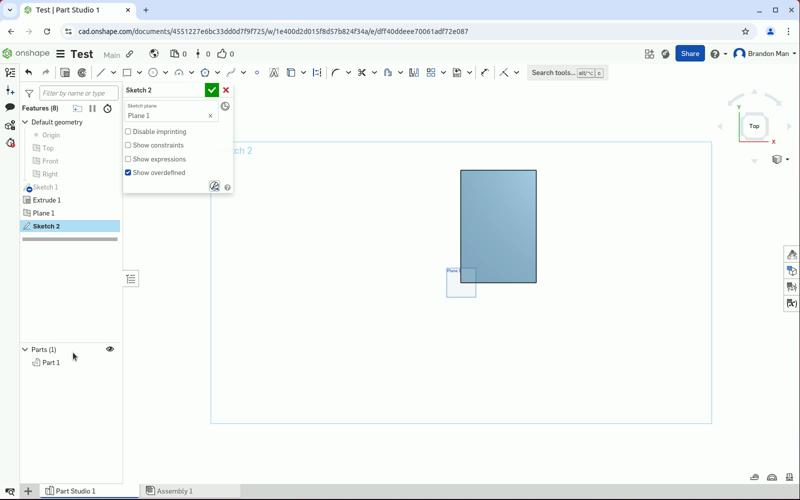
key(y)
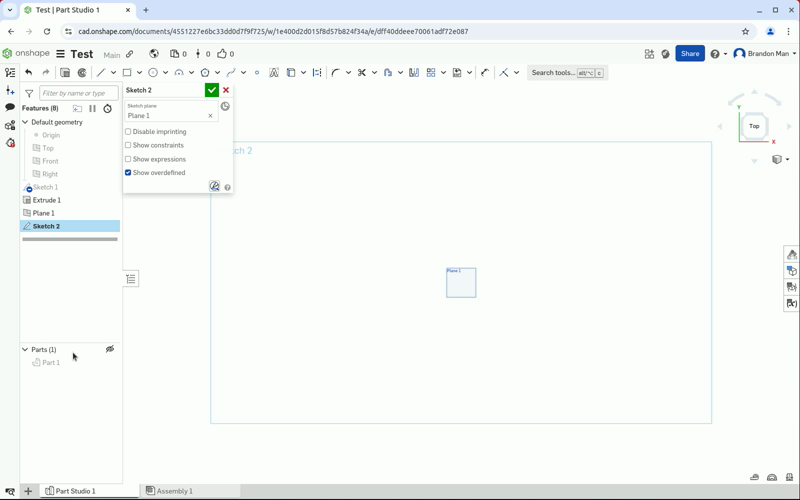
key(l)
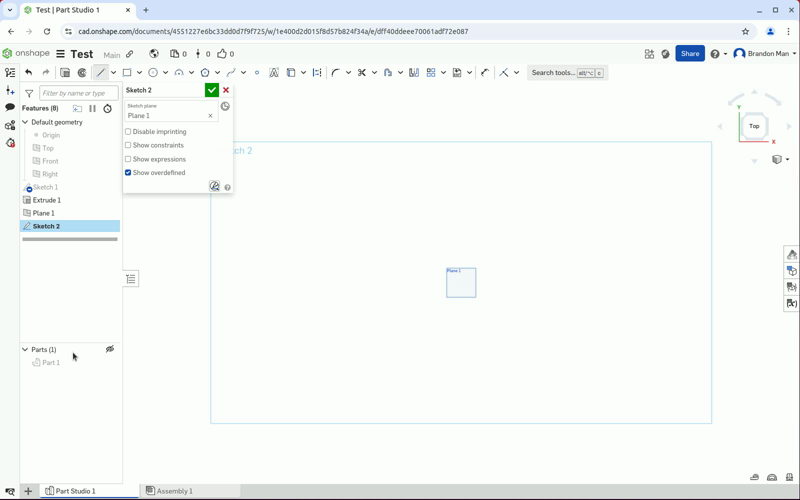
key_down(shift)
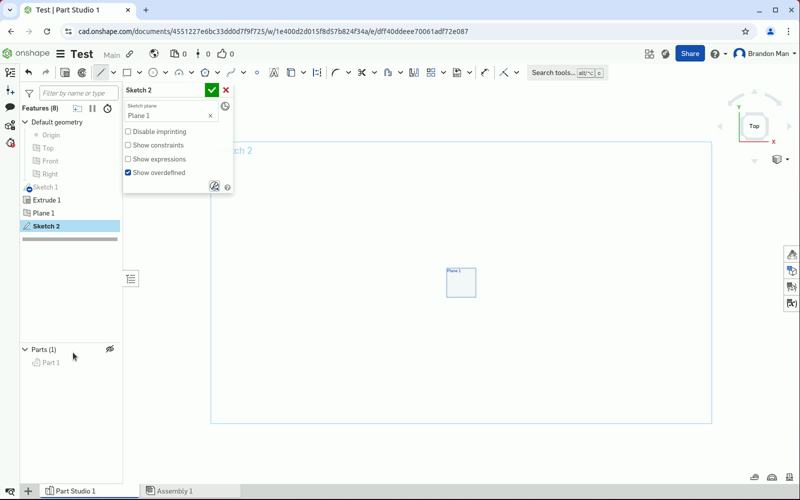
mouse_move(460, 207)
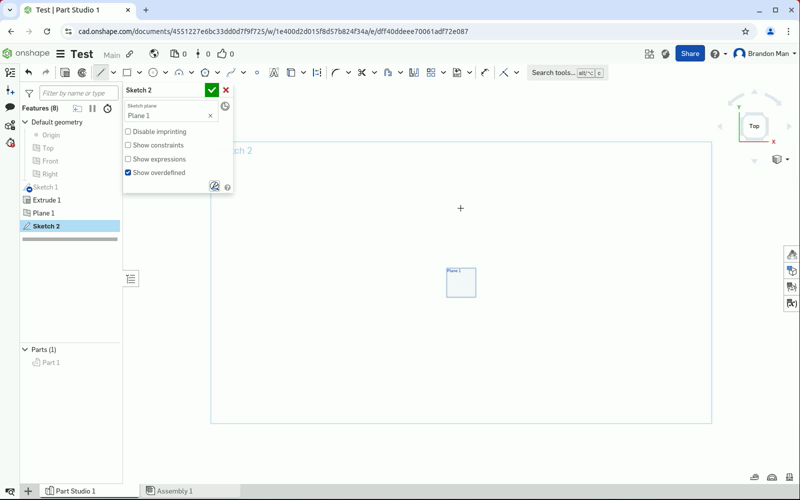
click(460, 207)
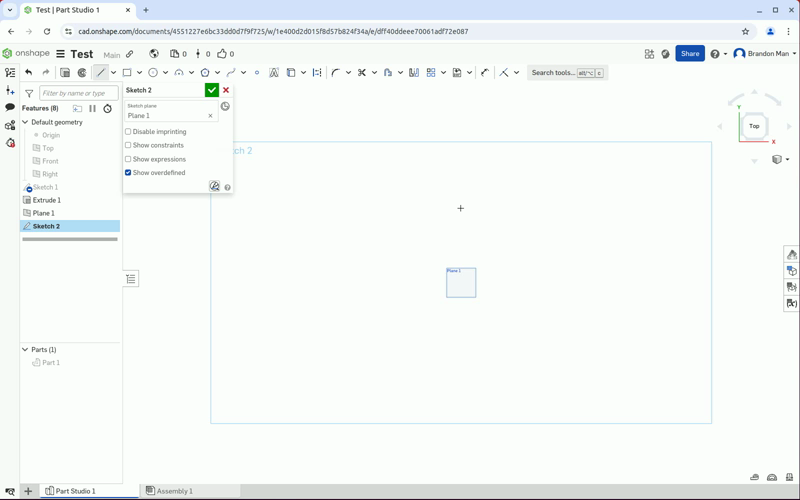
key_up(shift)
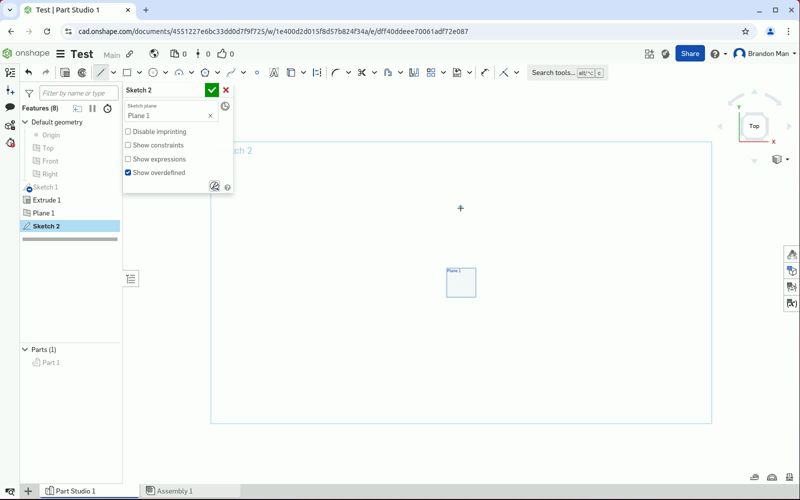
key_down(shift)
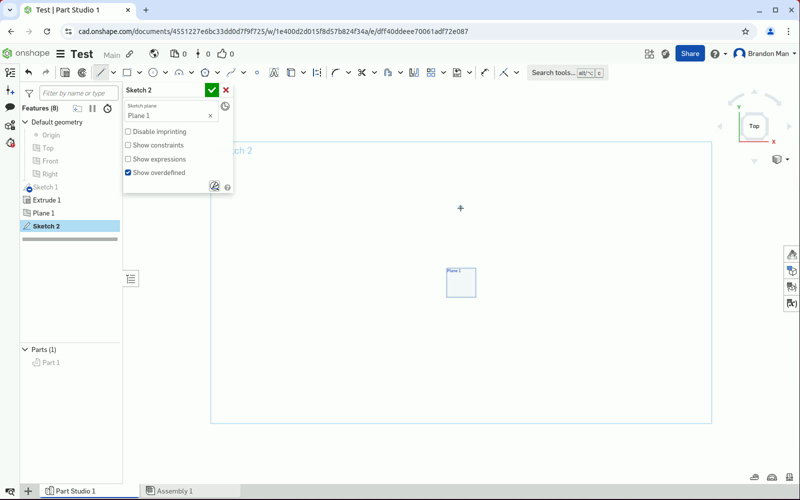
mouse_move(536, 207)
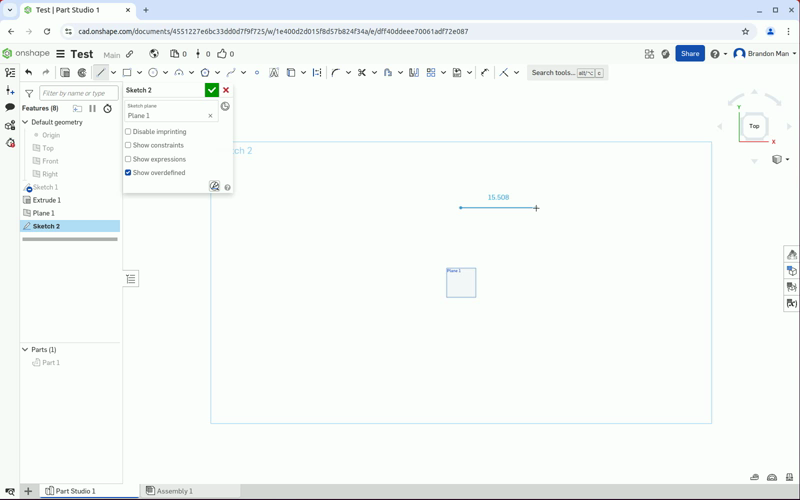
click(536, 207)
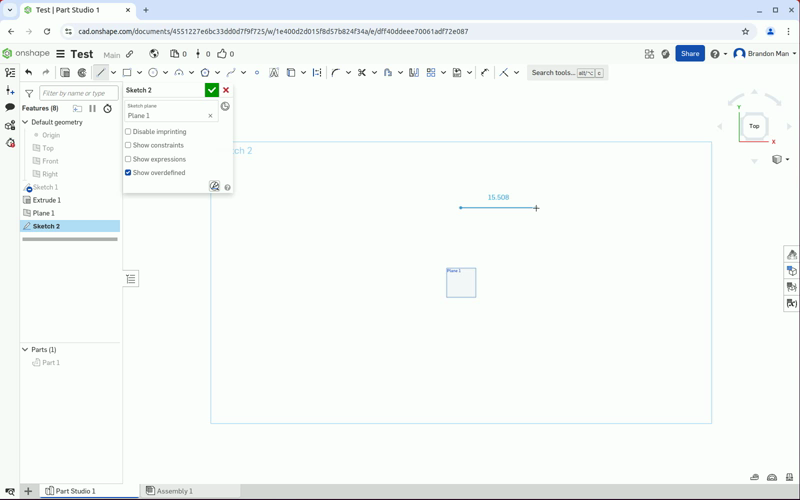
key_up(shift)
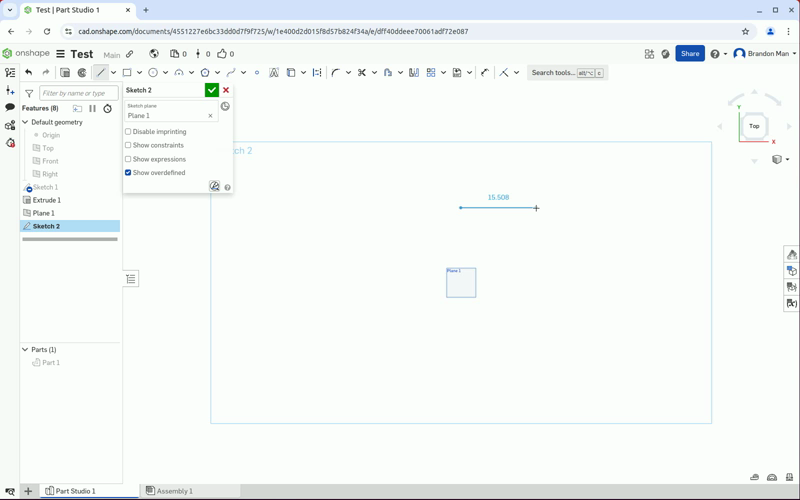
key_down(shift)
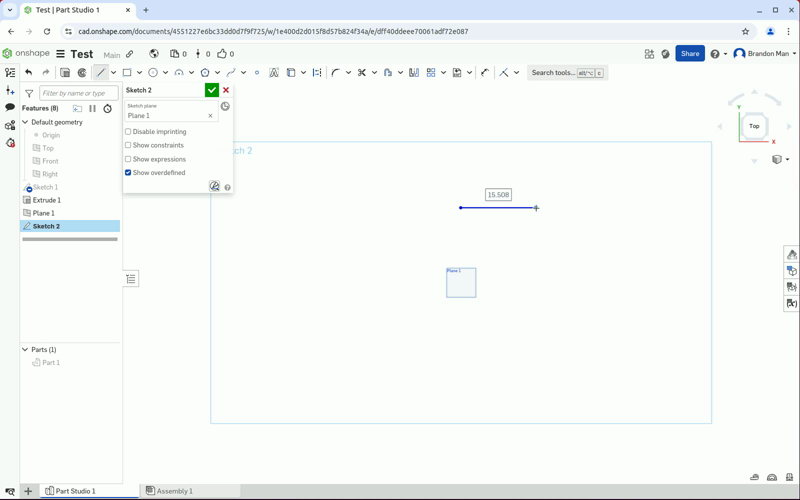
mouse_move(566, 207)
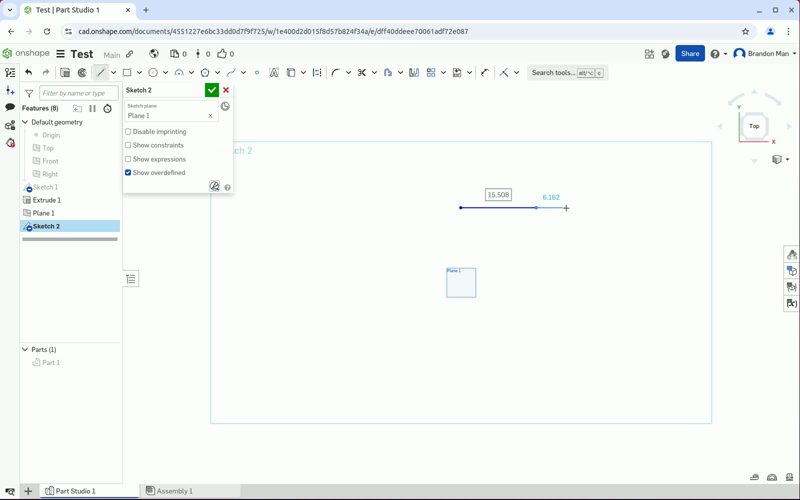
mouse_move(536, 169)
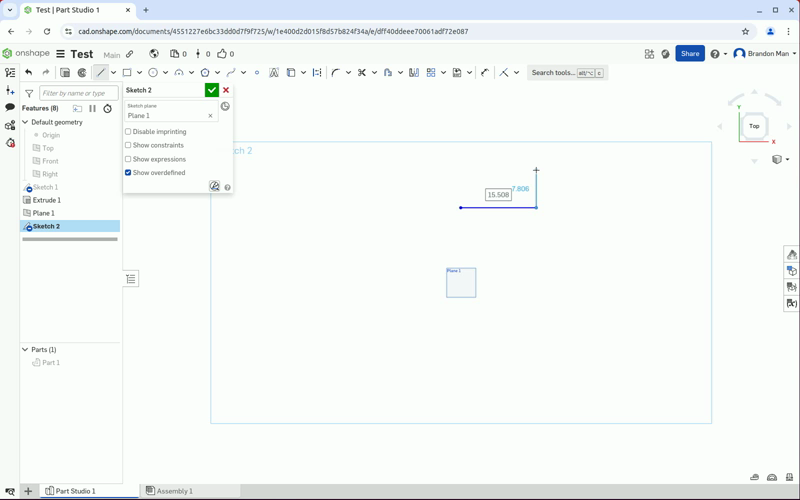
click(536, 169)
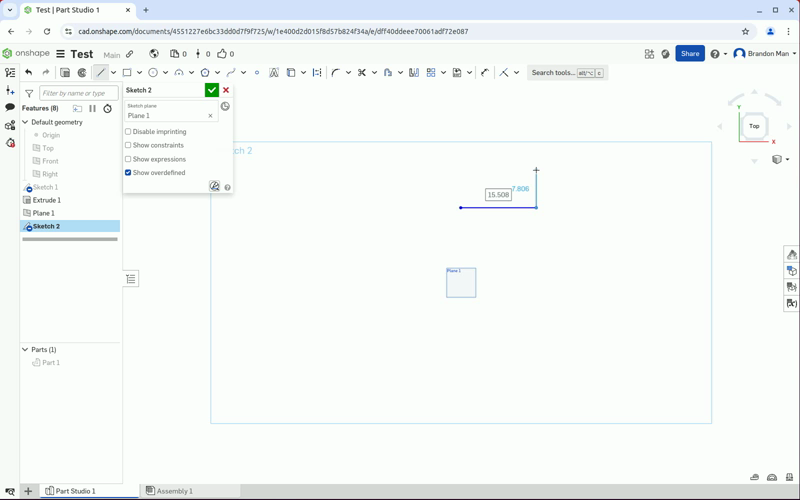
key_up(shift)
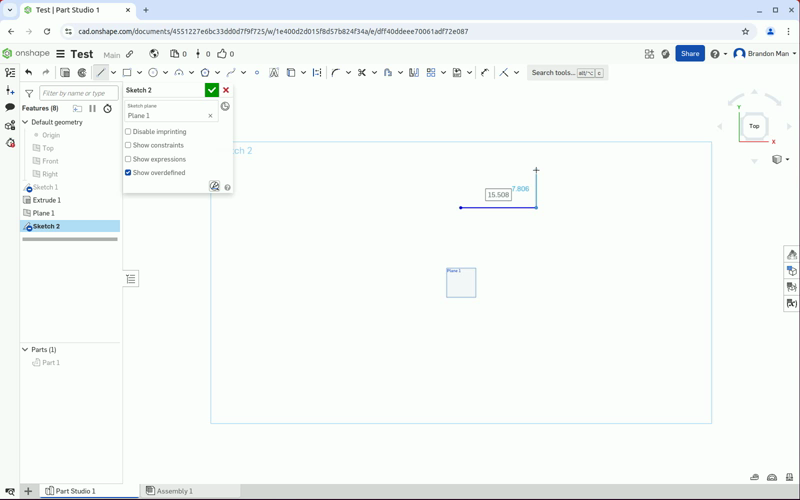
key_down(shift)
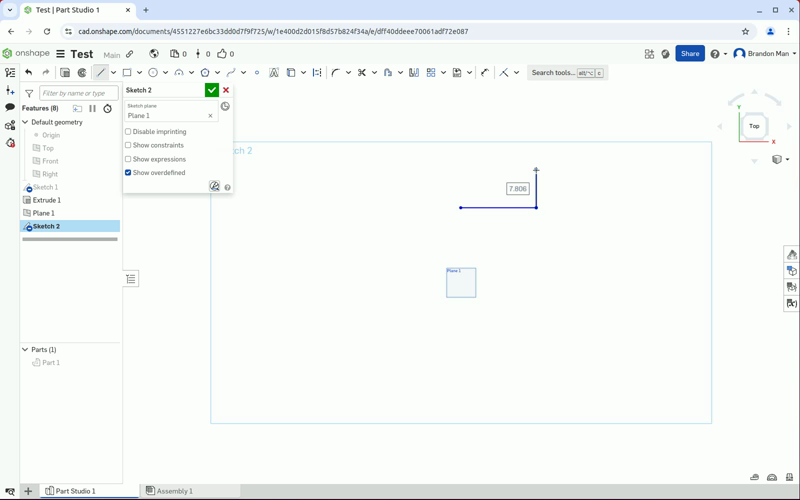
mouse_move(460, 169)
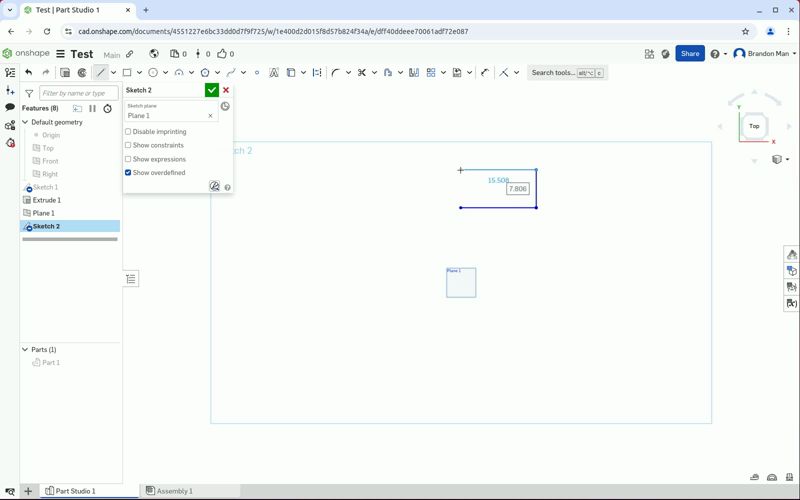
click(460, 169)
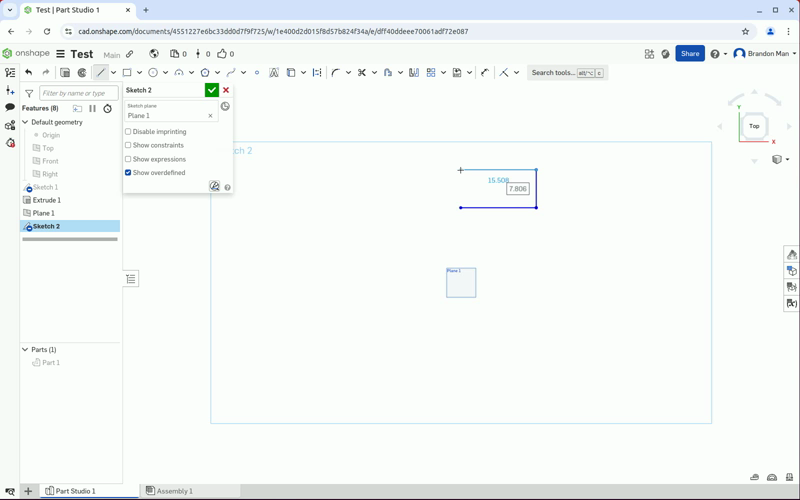
key_up(shift)
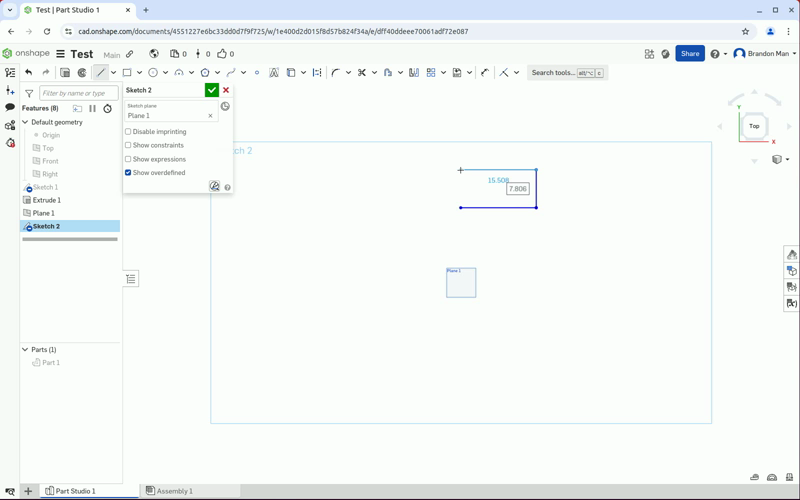
mouse_move(490, 169)
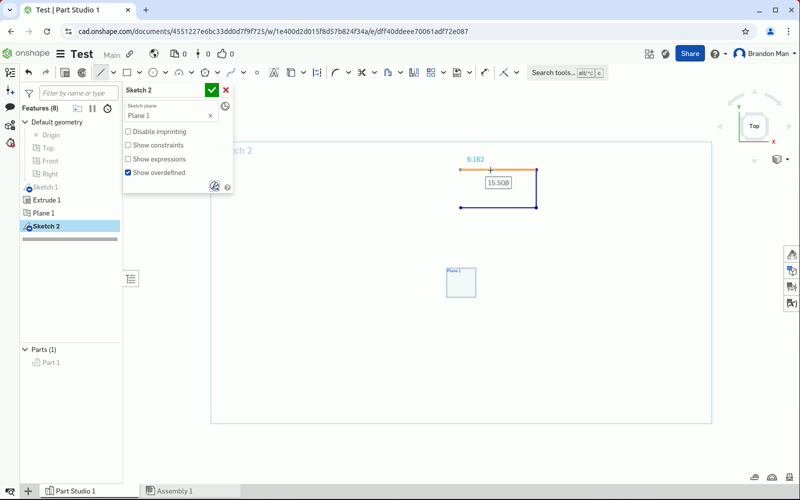
key_down(shift)
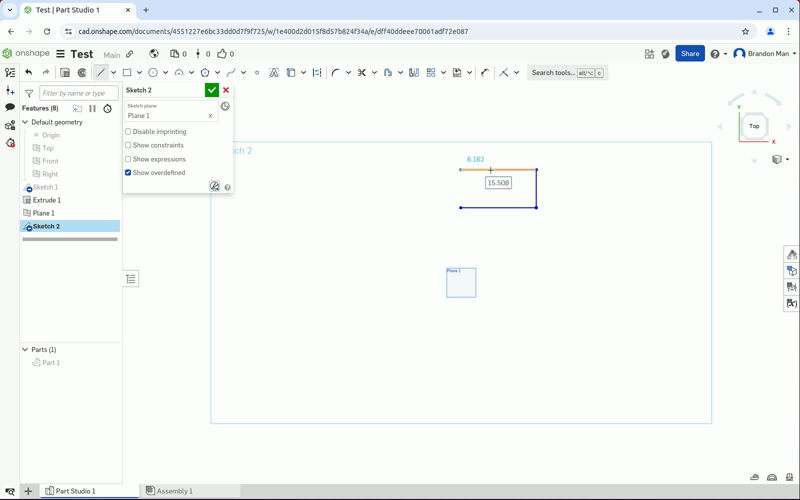
mouse_move(460, 207)
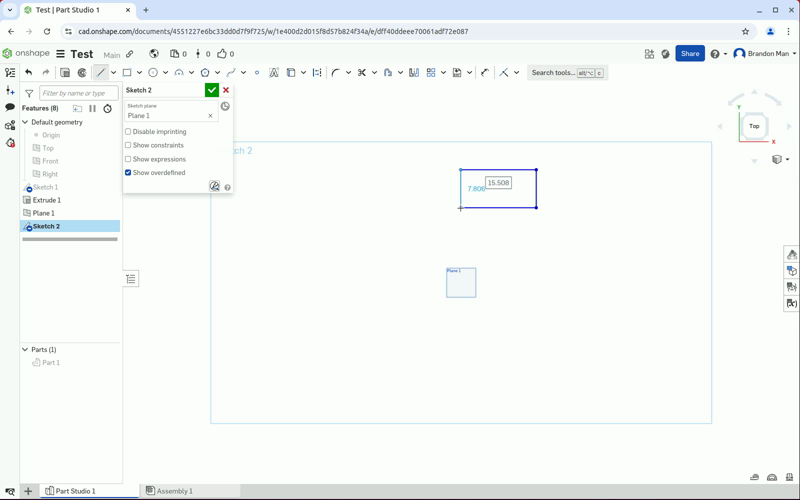
key_up(shift)
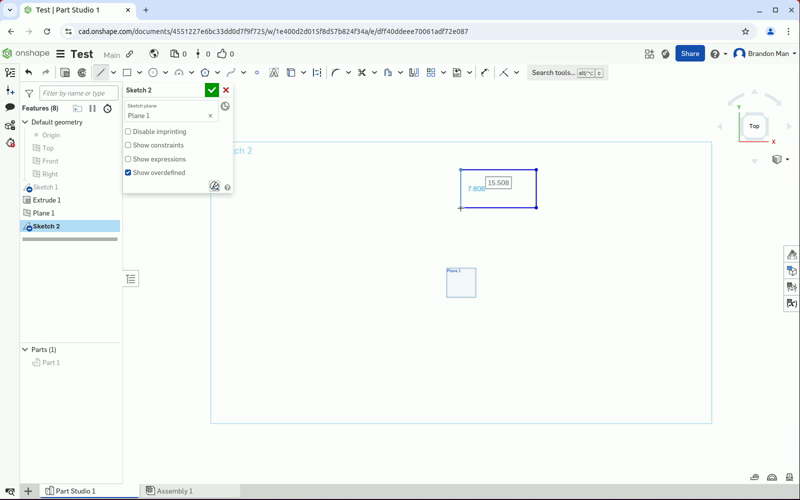
click(460, 207)
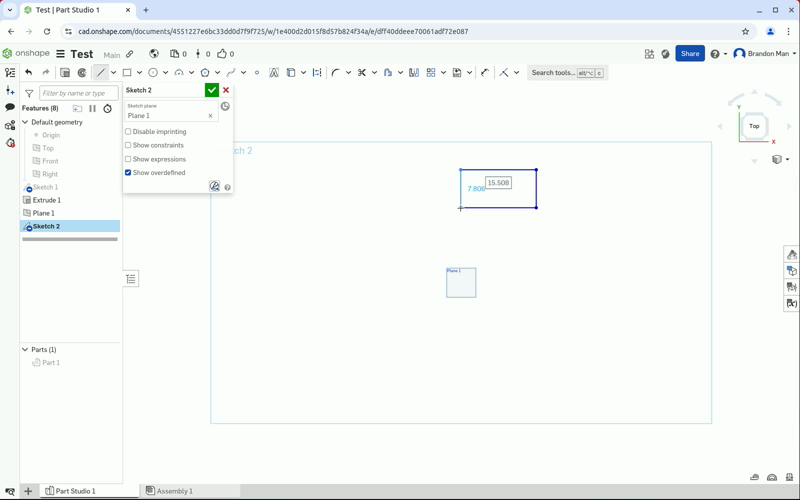
key(esc)
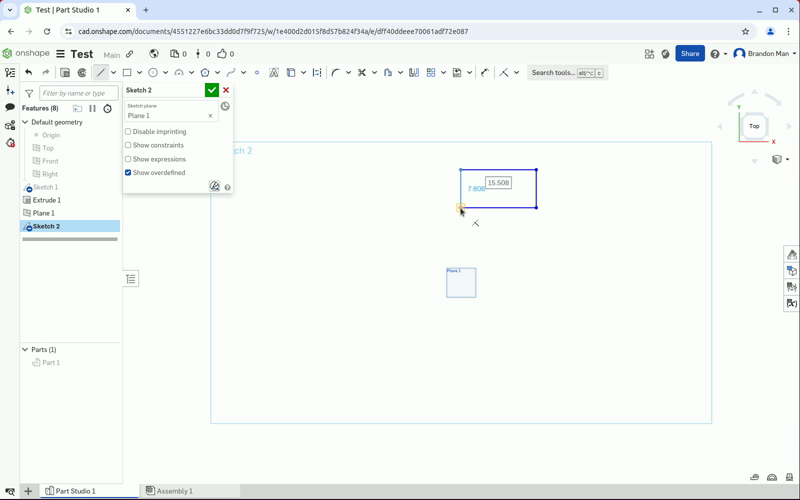
mouse_move(533, 188)
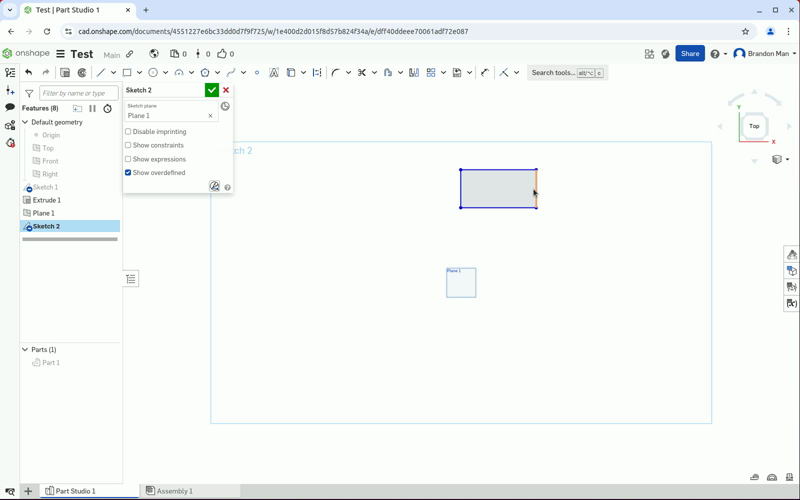
click(533, 188)
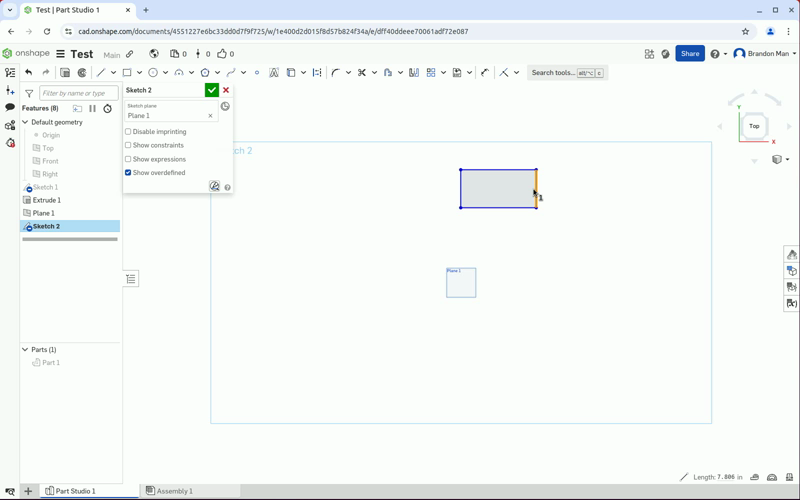
mouse_move(73, 352)
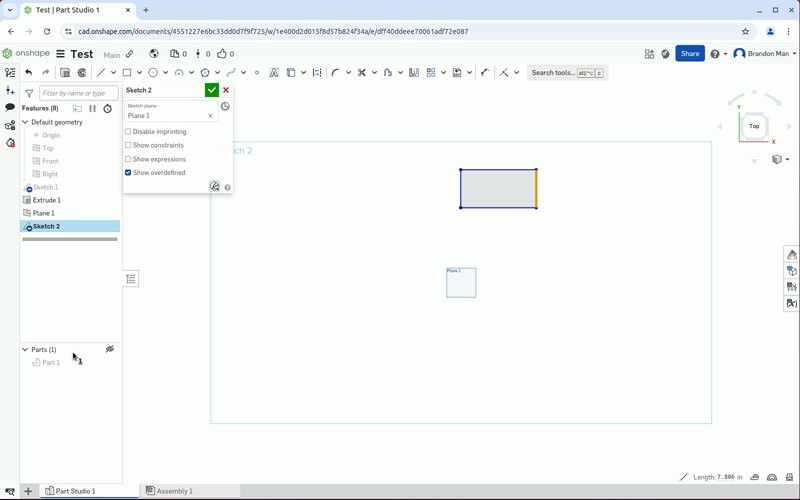
key(shift+y)
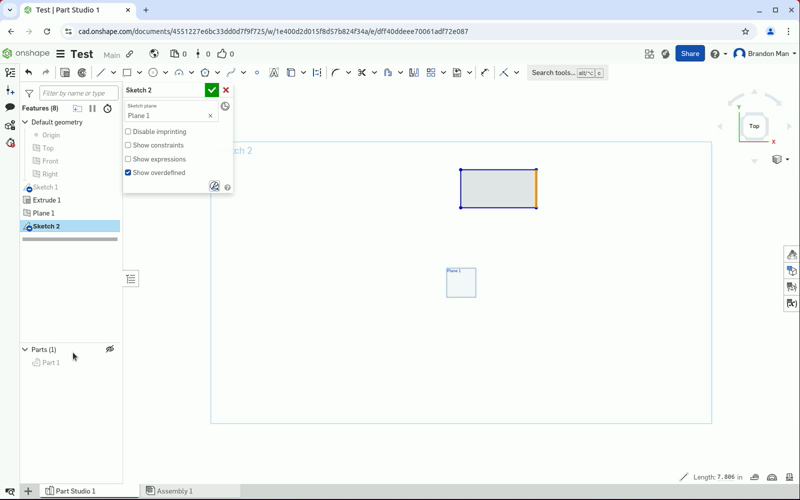
key(shift+e)
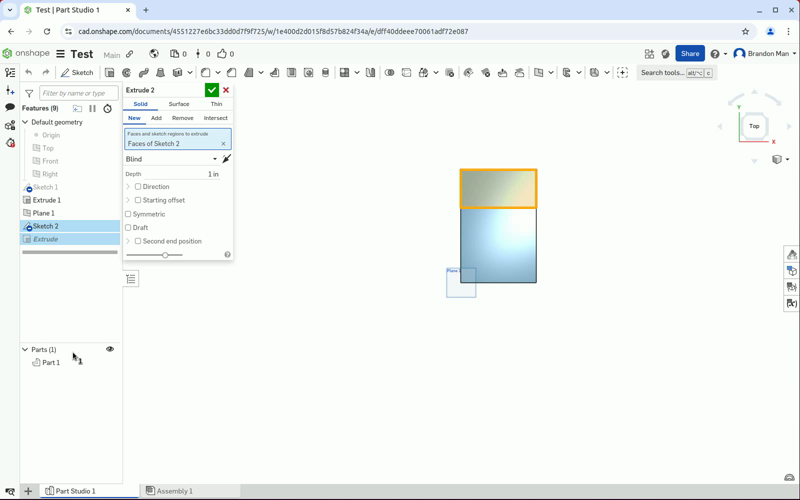
mouse_move(143, 106)
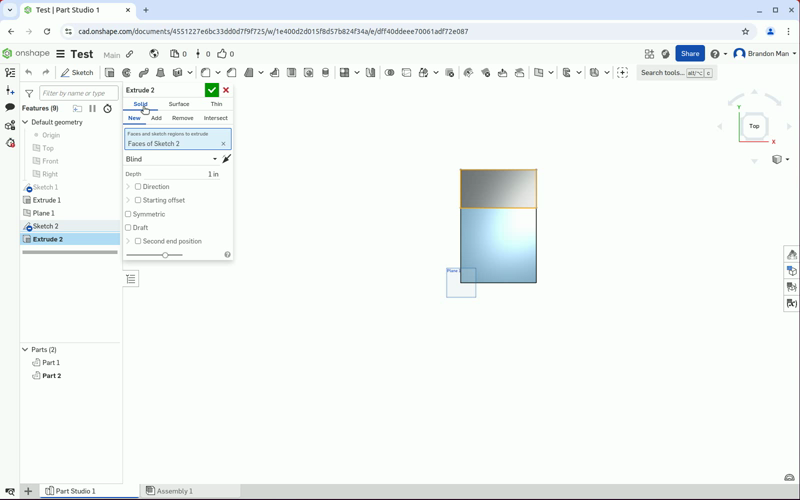
click(143, 106)
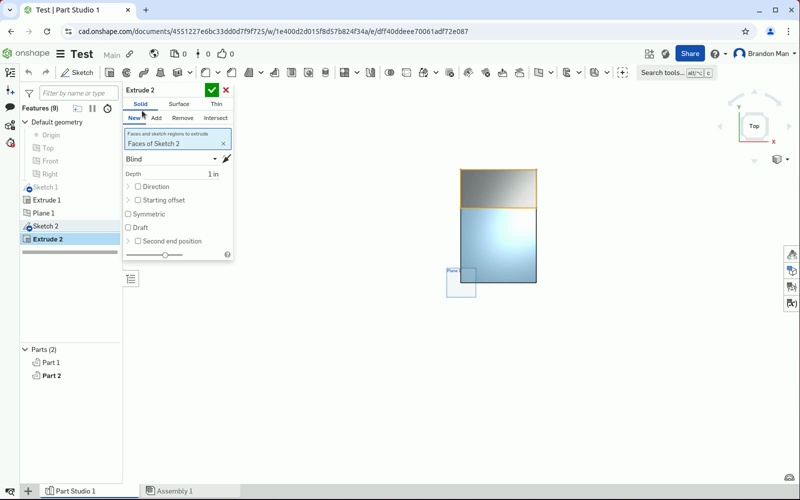
mouse_move(137, 120)
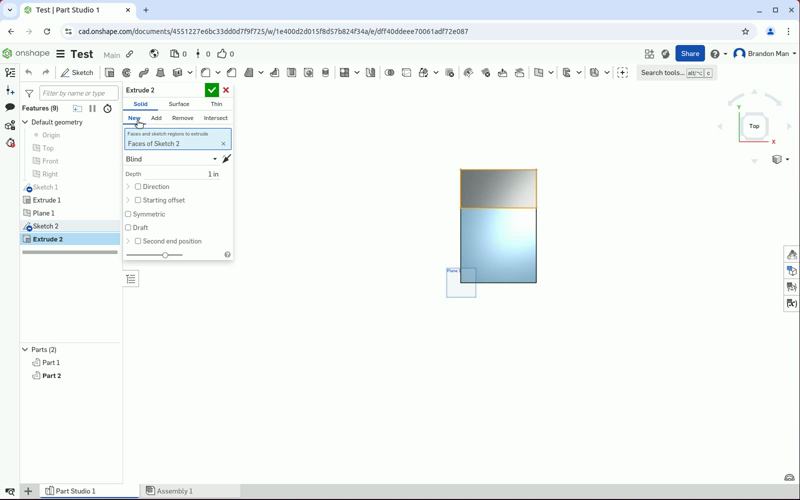
click(137, 120)
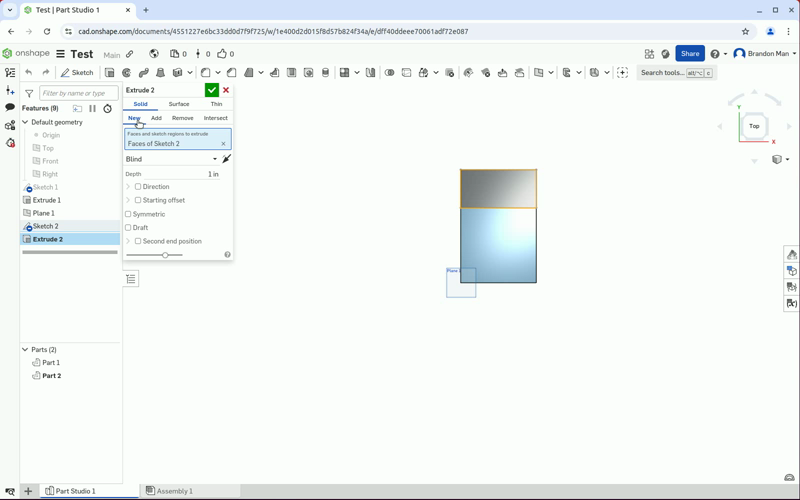
key(tab, 4)
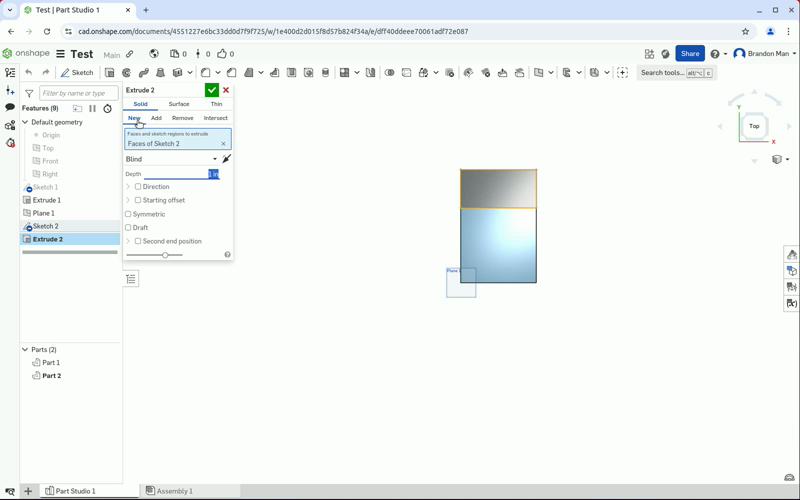
text(11.554)
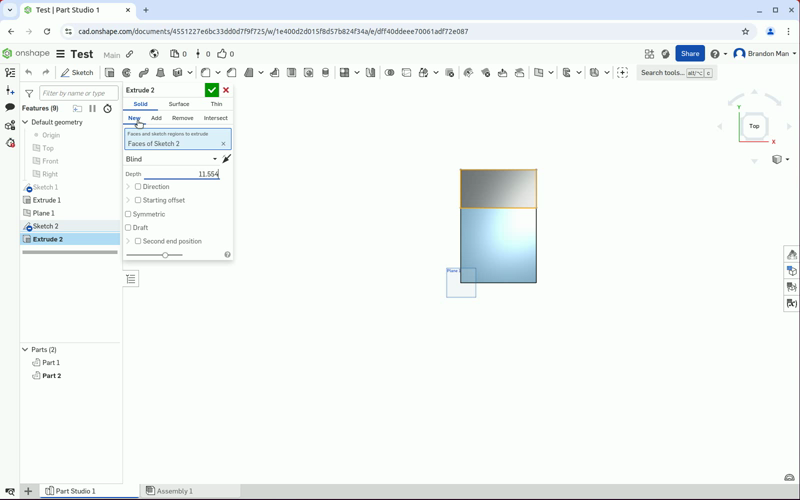
key(enter)
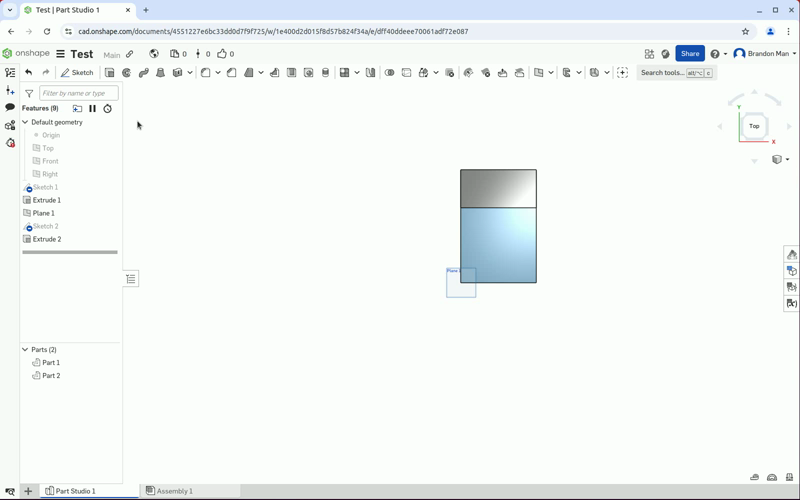
key(shift+h)
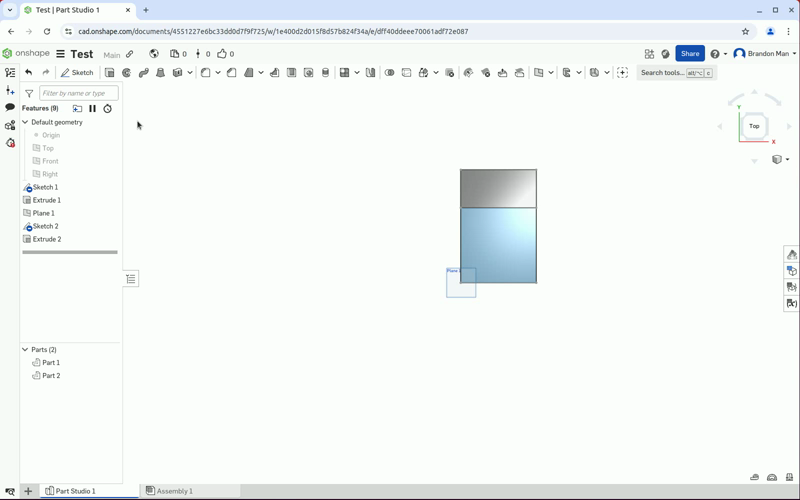
key(shift+h)
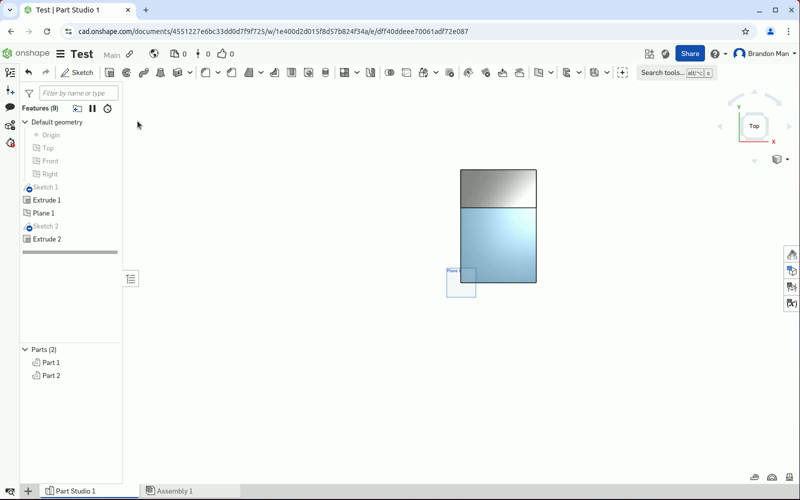
mouse_move(73, 189)
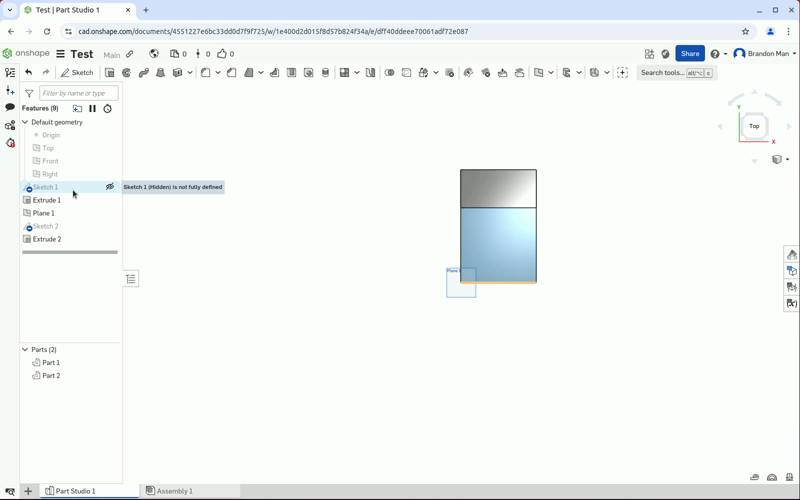
click(73, 189)
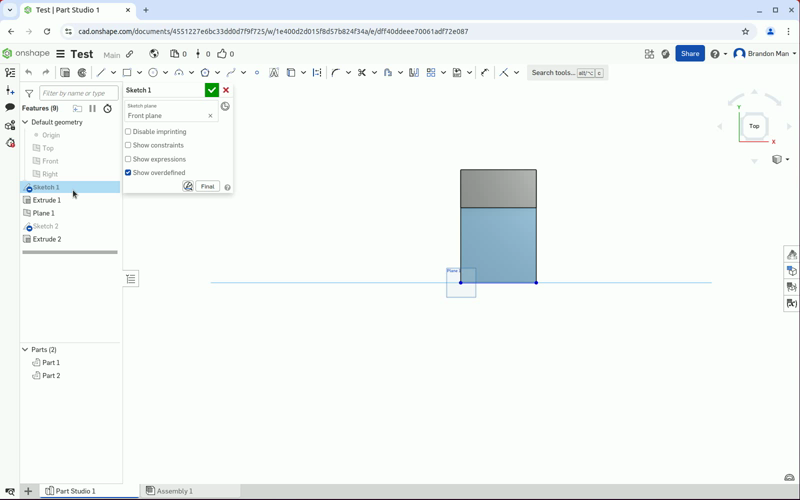
mouse_move(229, 92)
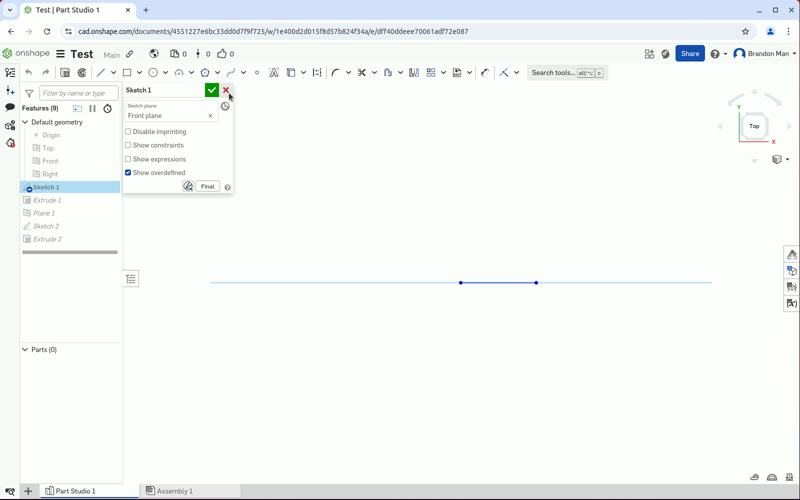
click(229, 92)
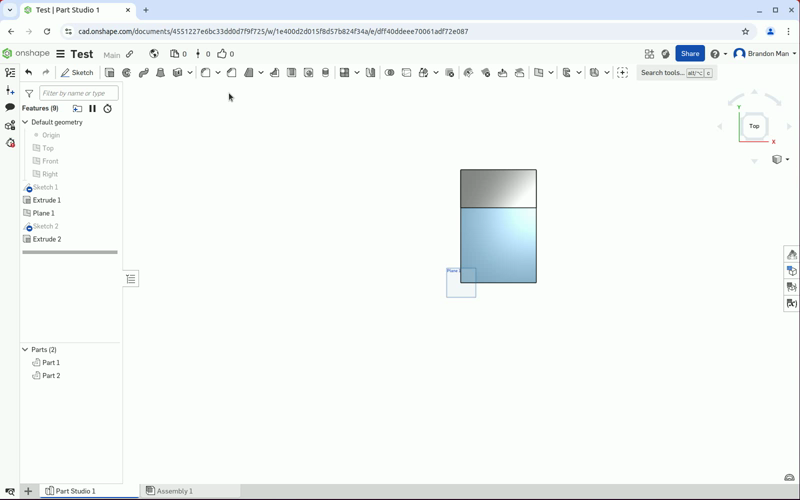
mouse_move(73, 352)
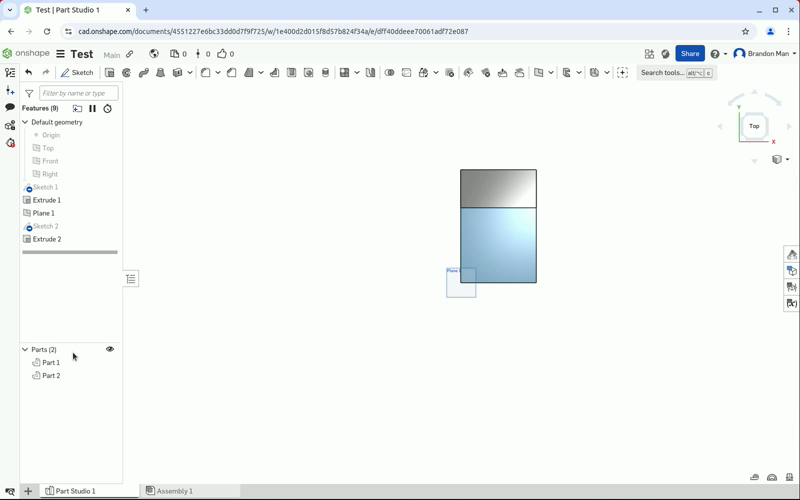
key(y)
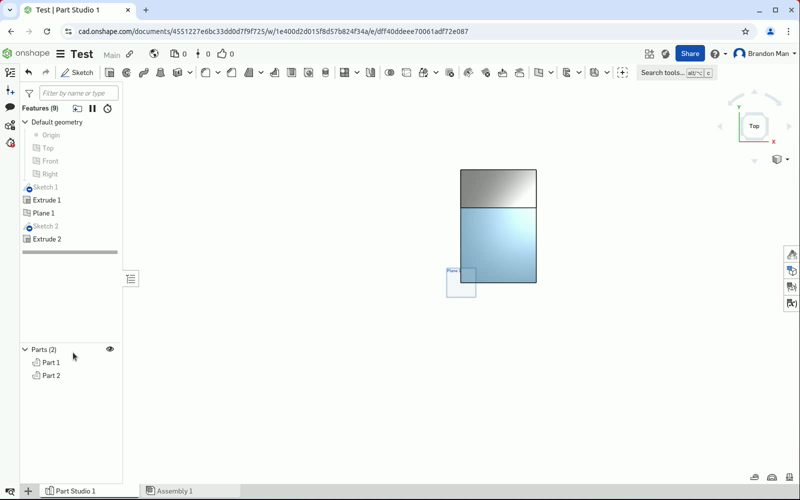
key(shift+p)
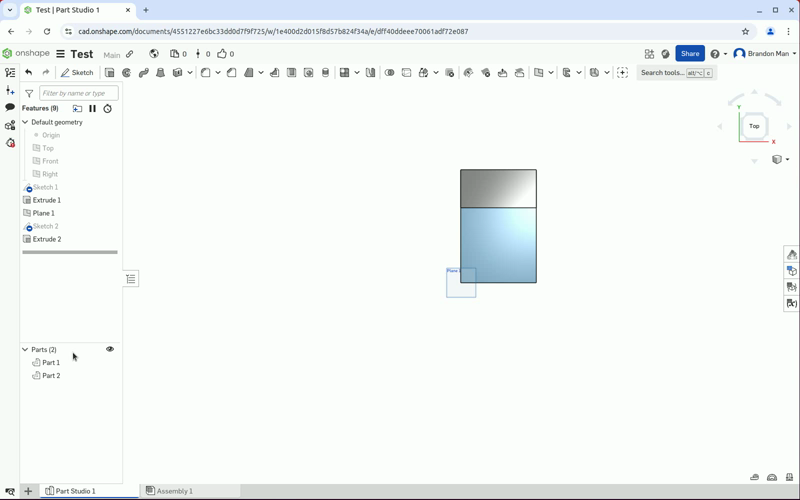
key(space)
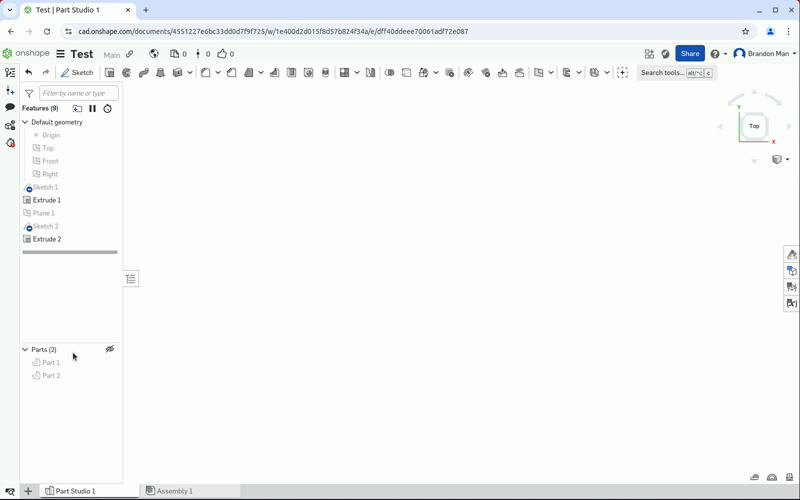
key_down(shift)
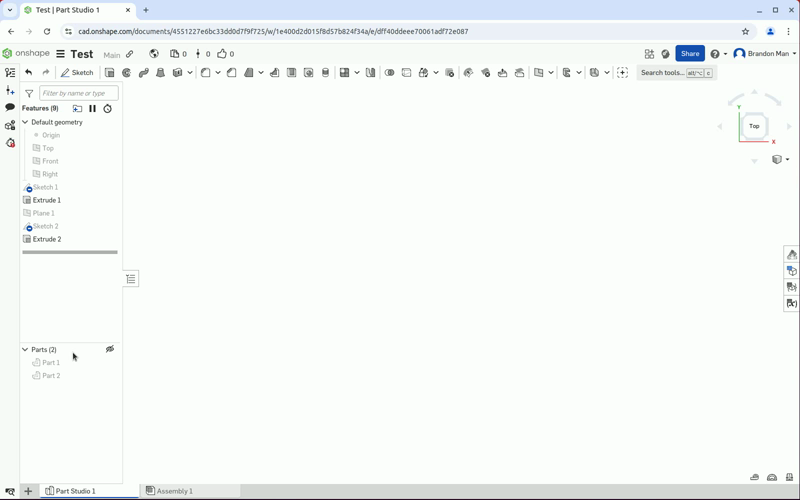
key(up)
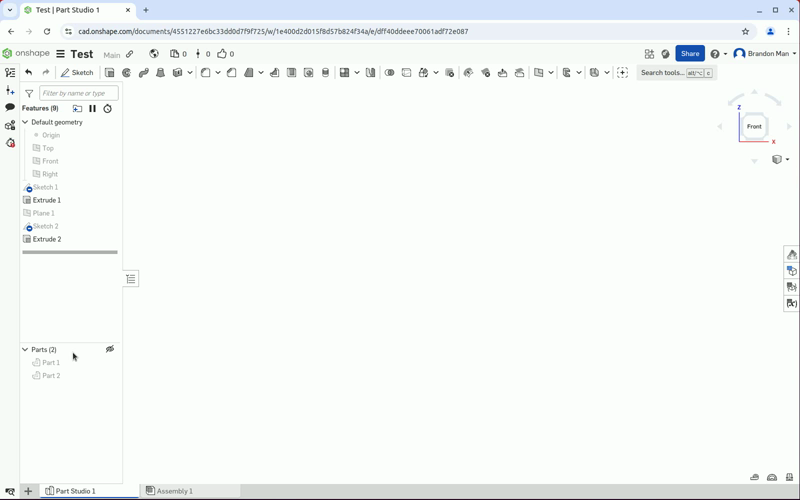
key_up(shift)
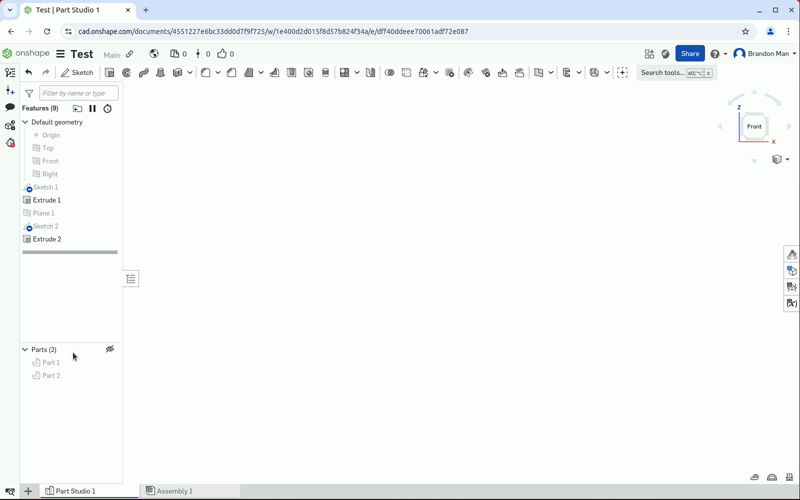
mouse_move(73, 352)
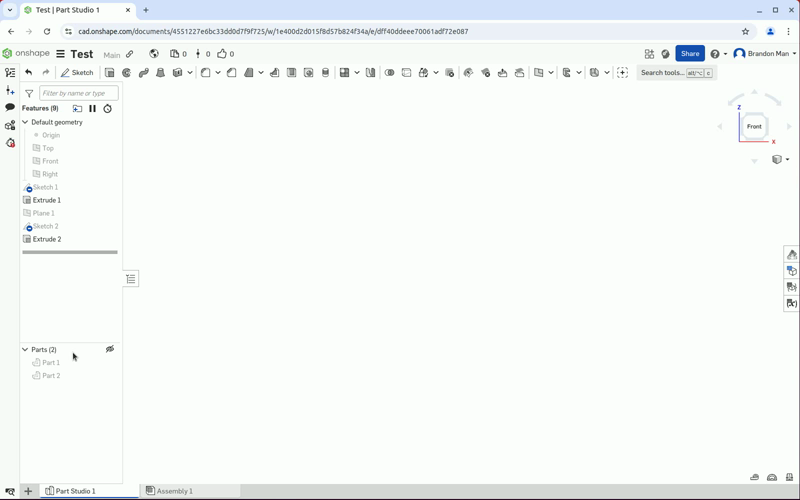
key(shift+y)
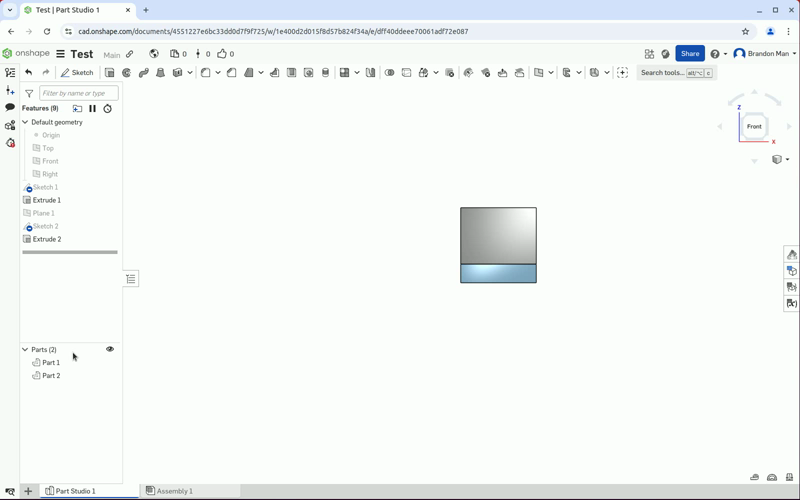
mouse_move(541, 75)
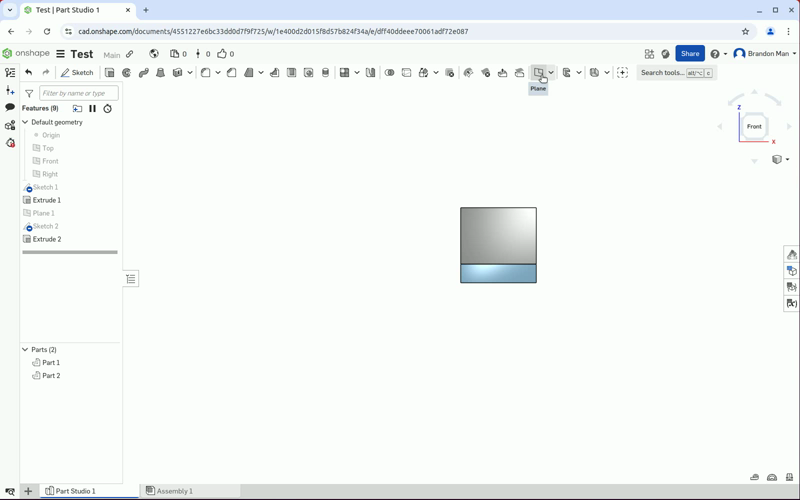
click(541, 75)
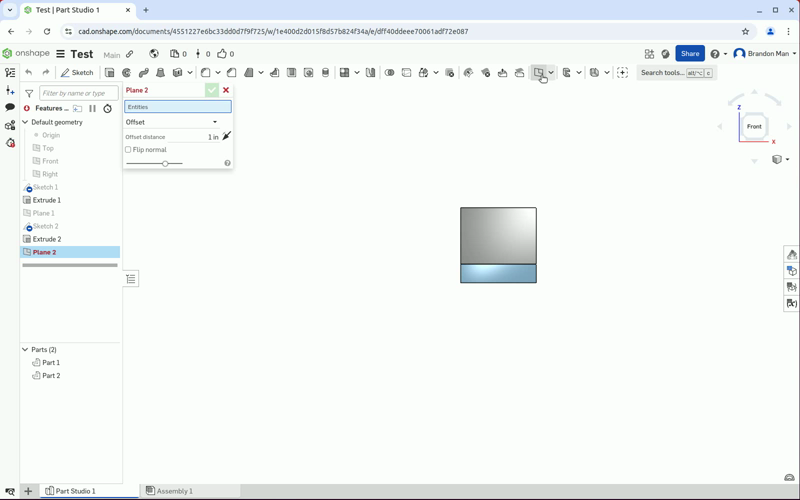
mouse_move(73, 163)
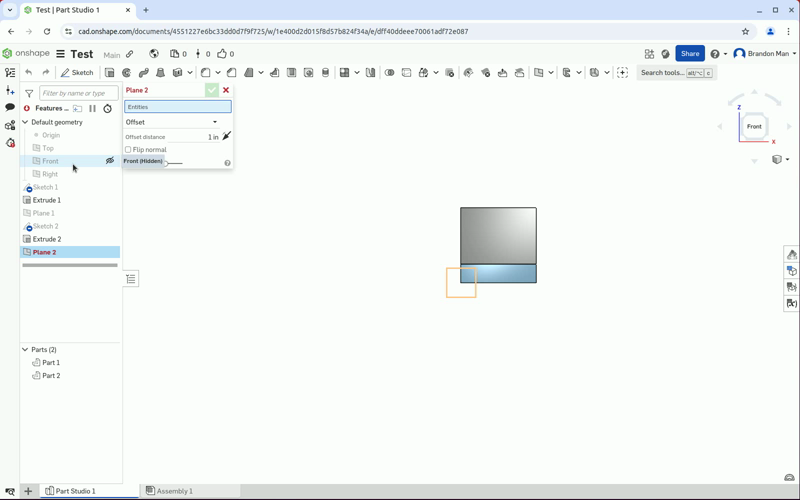
click(73, 163)
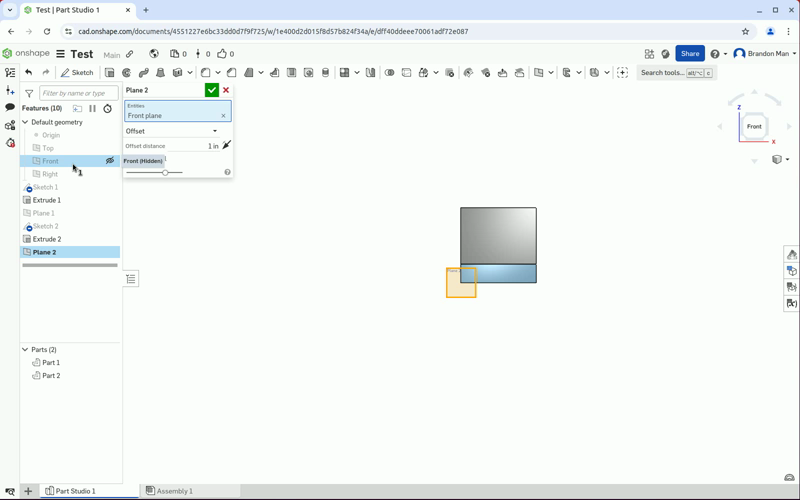
key(tab, 2)
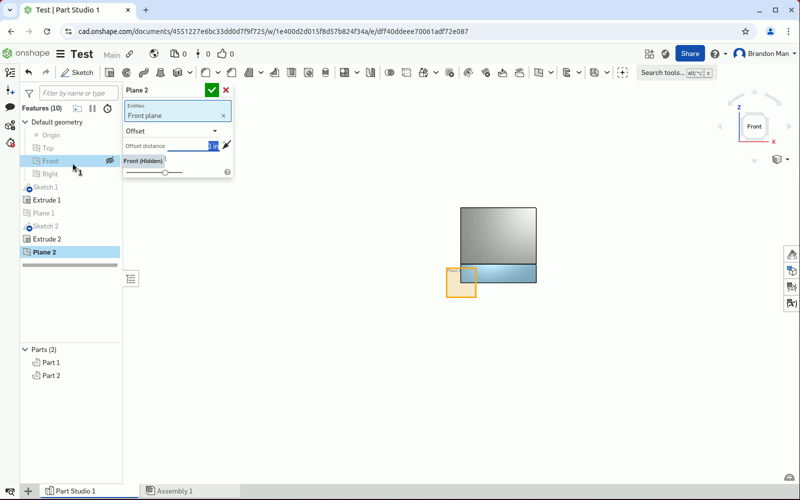
text(15.405)
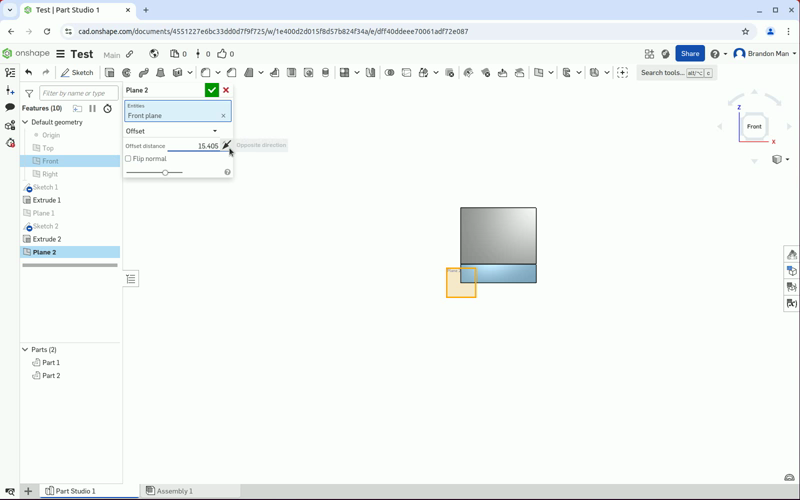
mouse_move(229, 147)
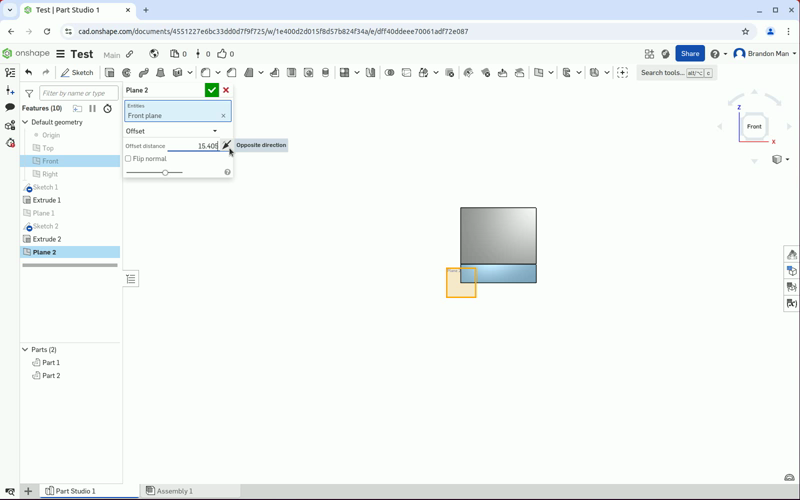
click(229, 147)
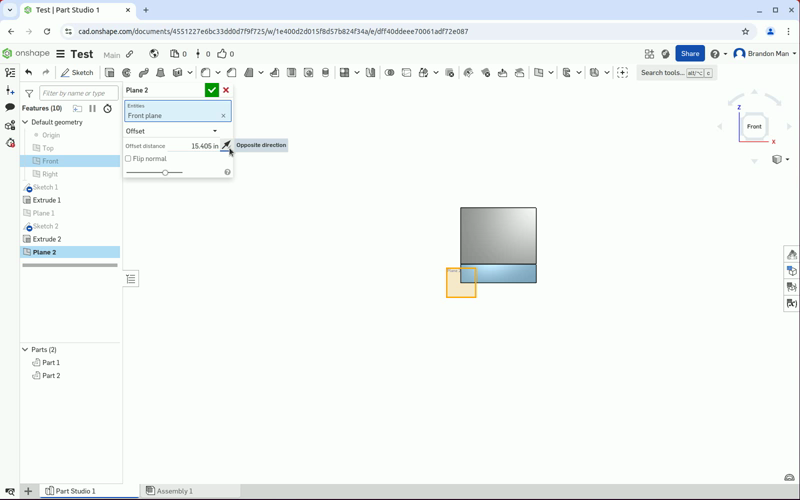
key(enter, 2)
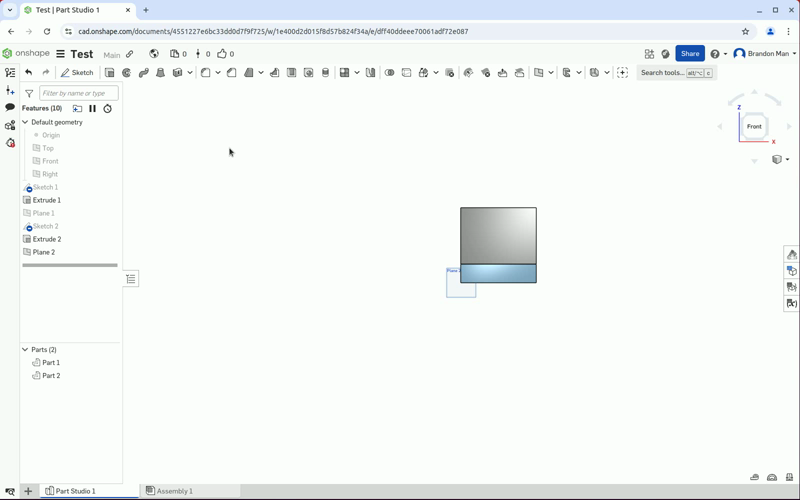
key(shift+s)
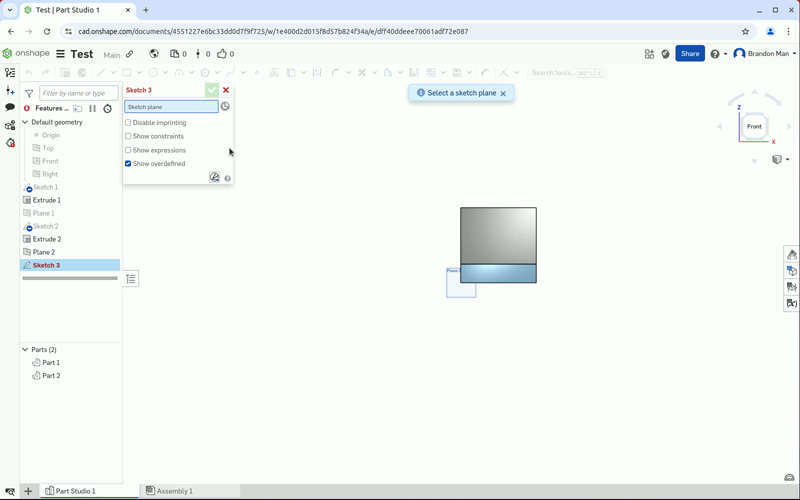
mouse_move(73, 254)
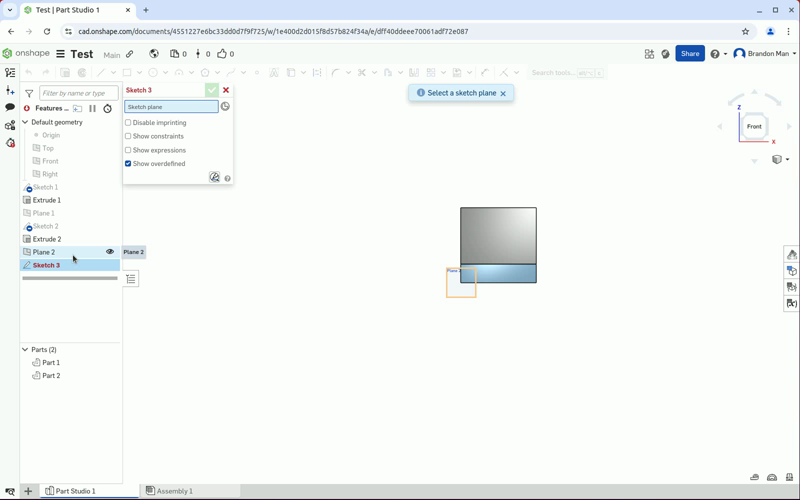
click(73, 254)
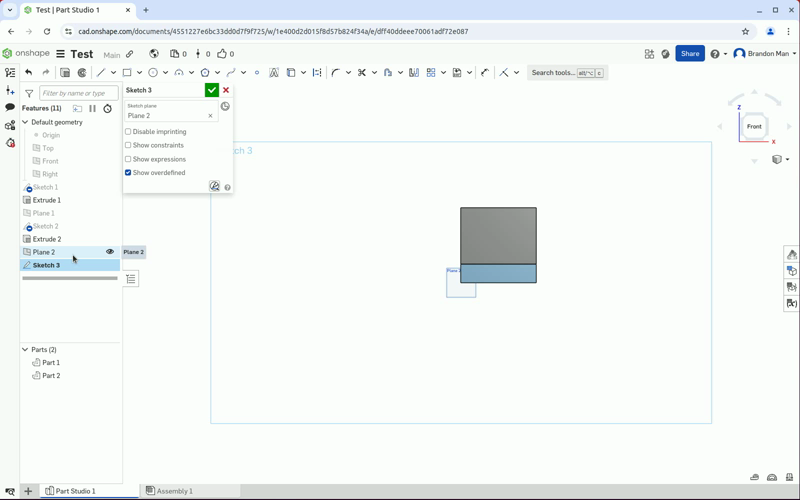
mouse_move(73, 352)
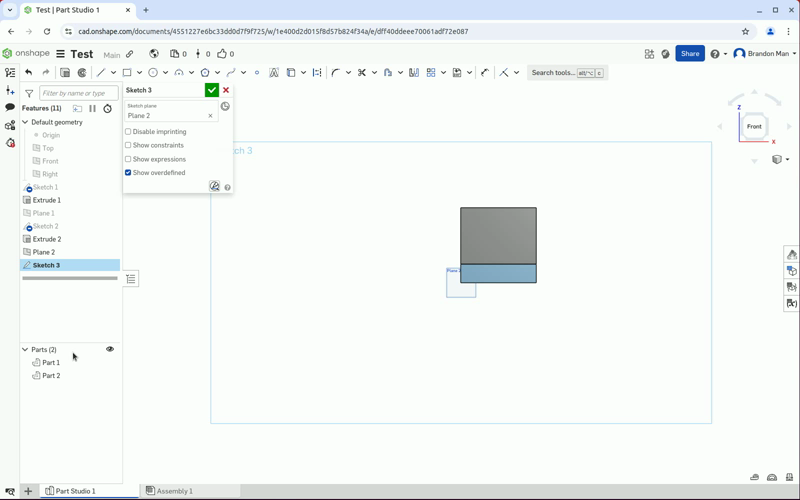
key(y)
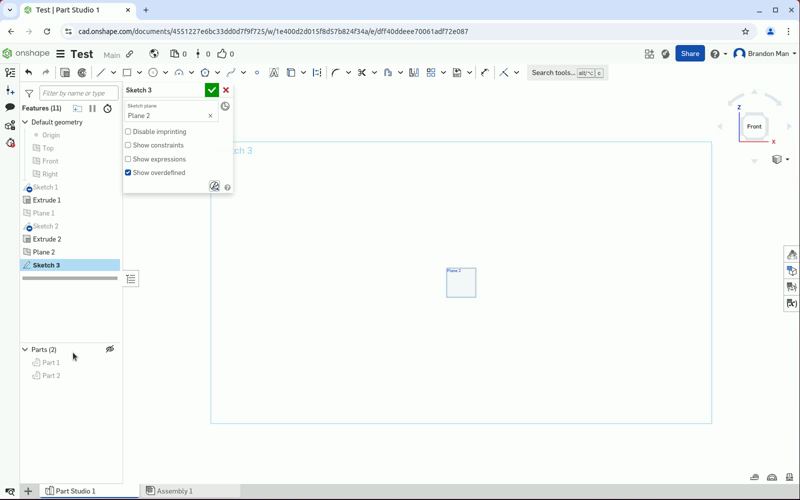
key(l)
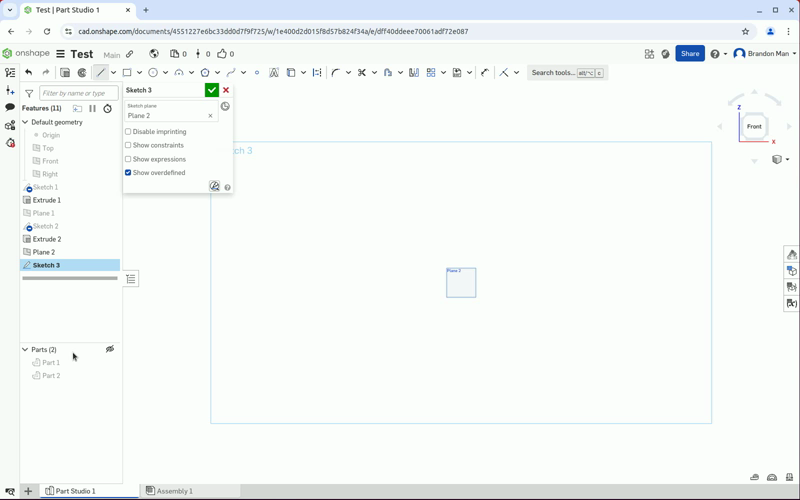
key_down(shift)
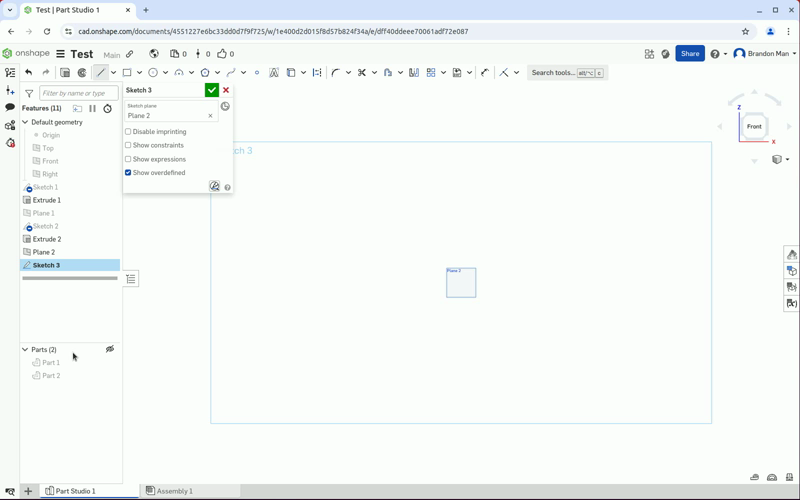
mouse_move(460, 207)
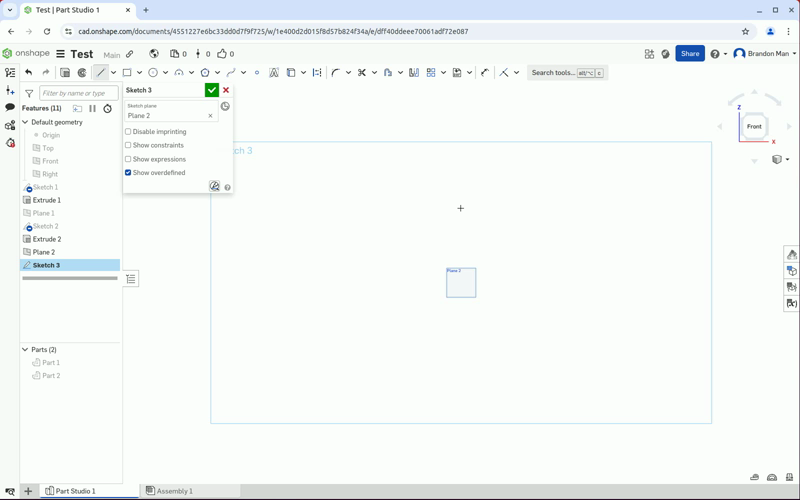
click(460, 207)
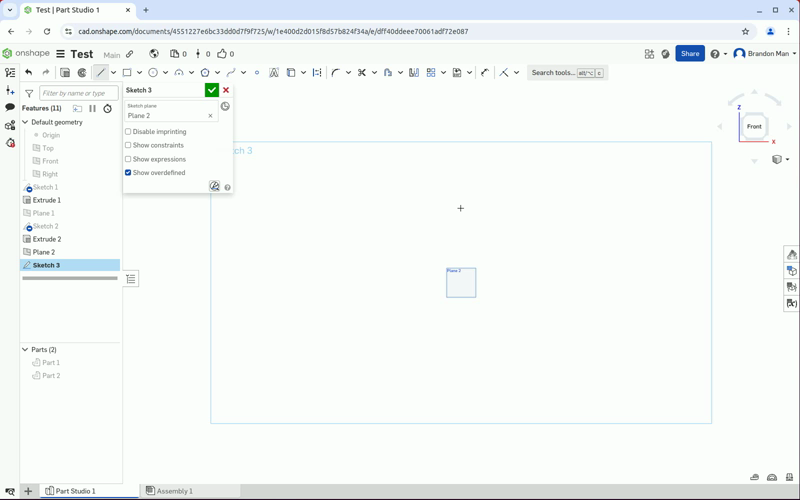
key_up(shift)
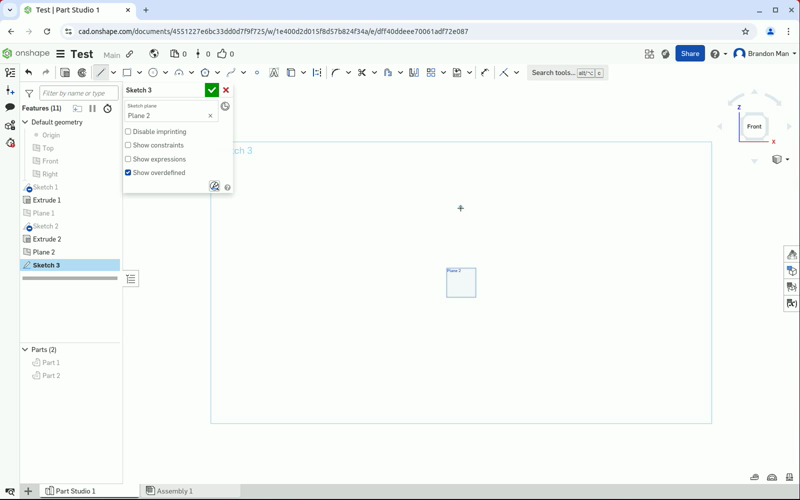
key_down(shift)
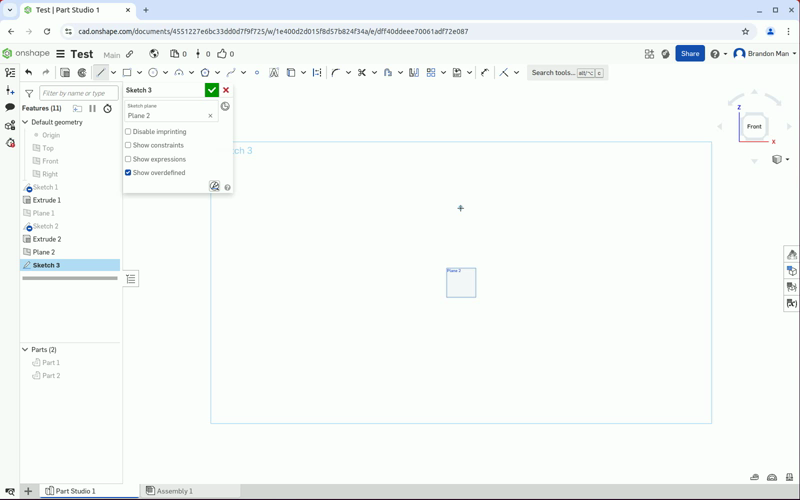
mouse_move(536, 264)
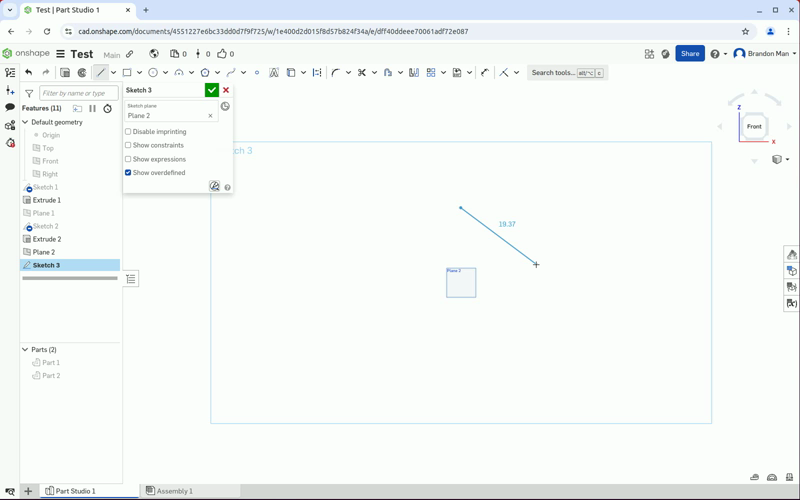
click(536, 264)
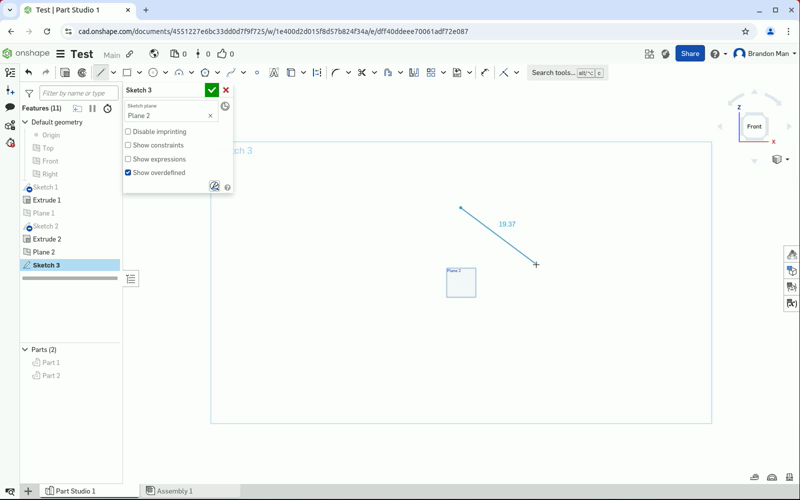
key_up(shift)
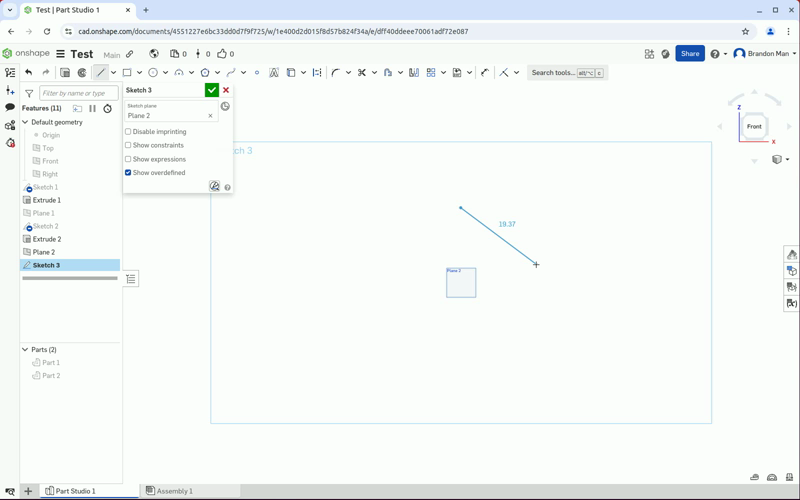
key_down(shift)
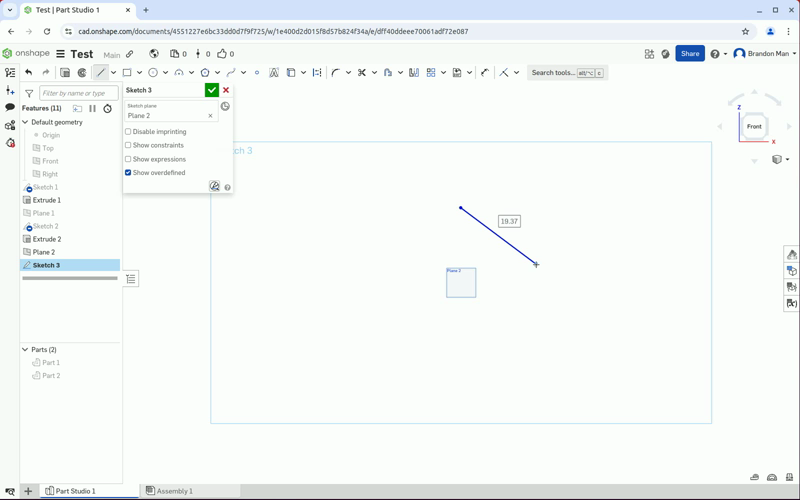
mouse_move(566, 264)
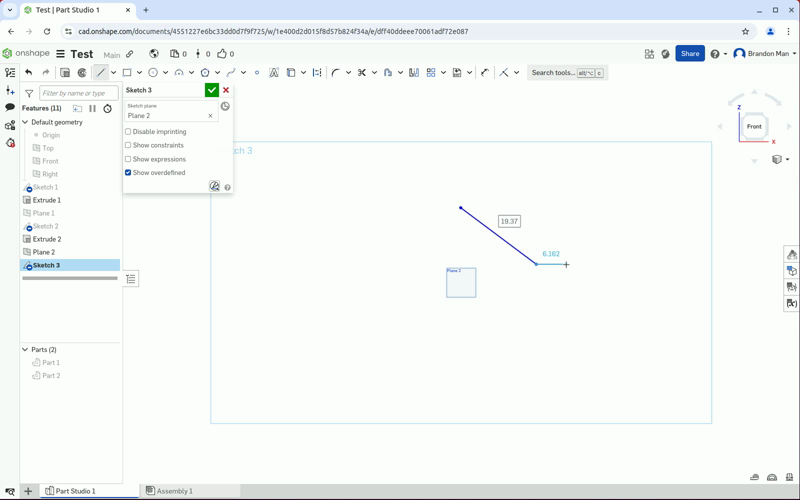
mouse_move(536, 207)
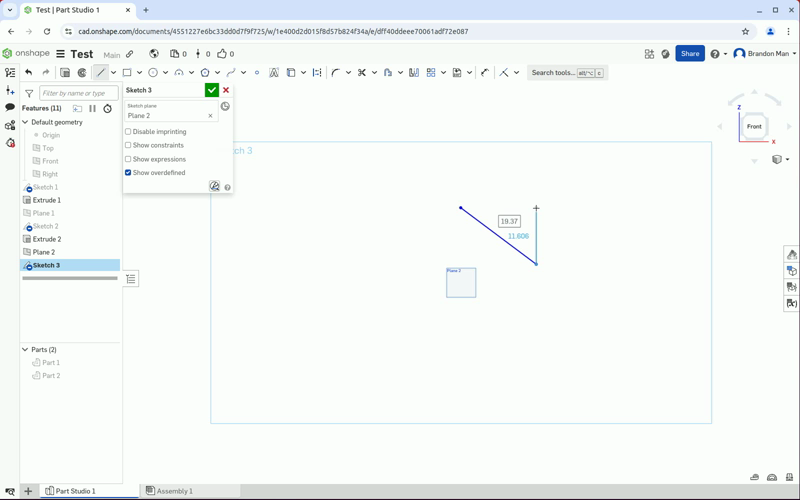
click(536, 207)
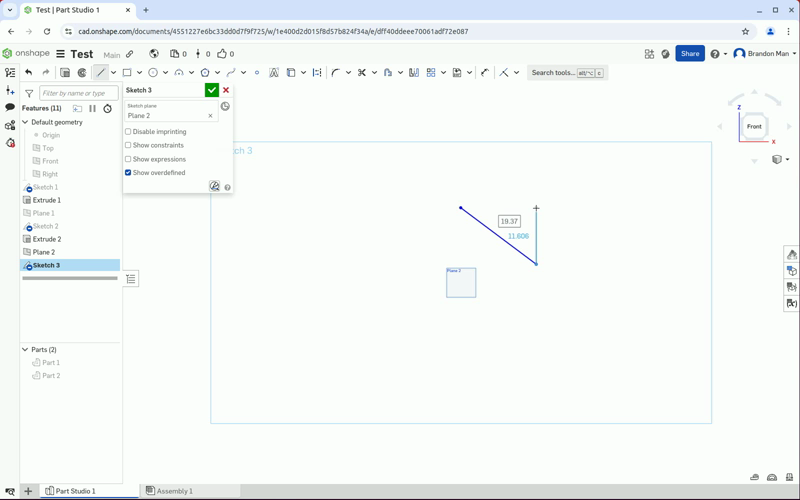
key_up(shift)
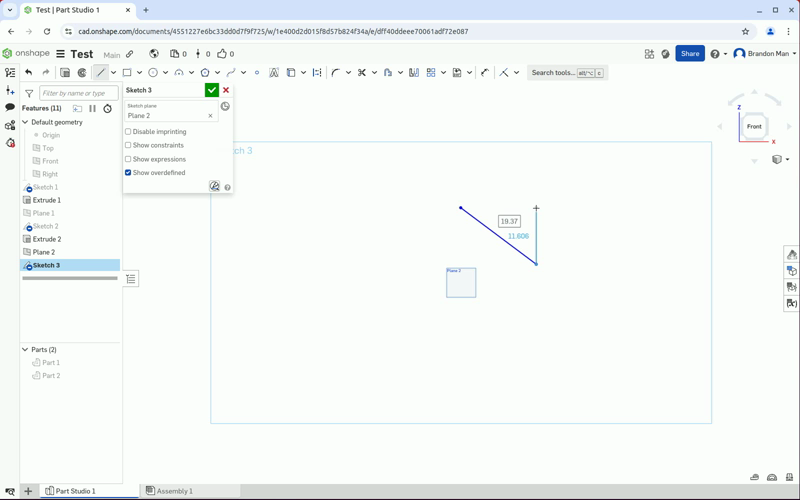
key_down(shift)
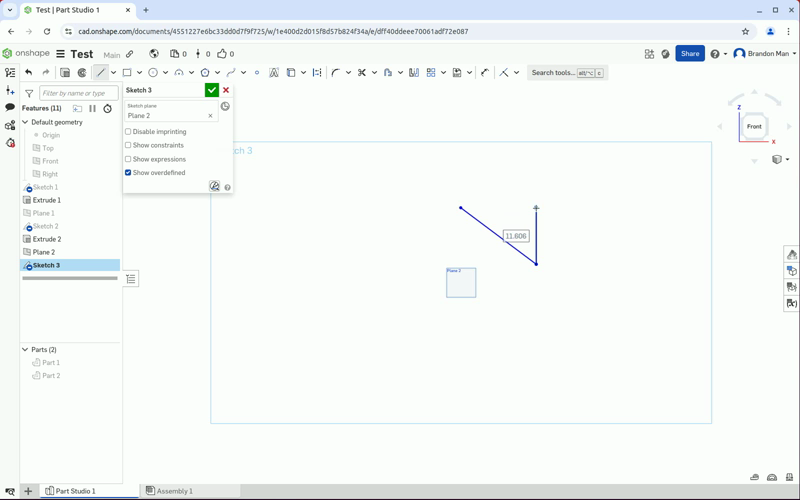
mouse_move(460, 207)
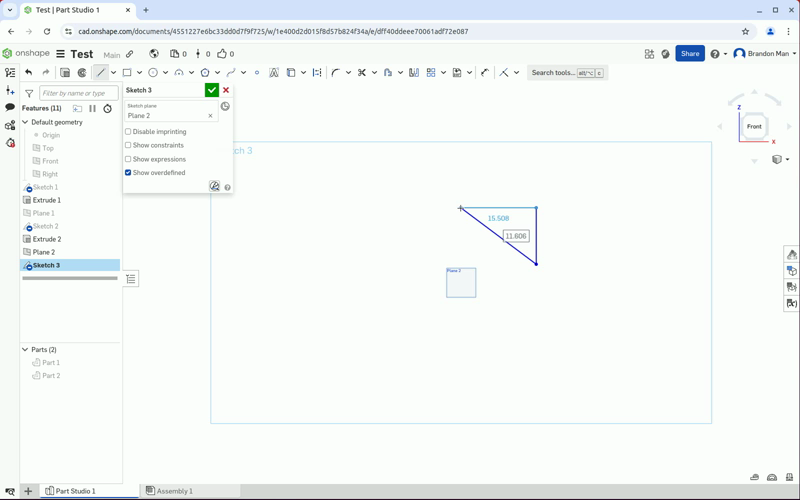
key_up(shift)
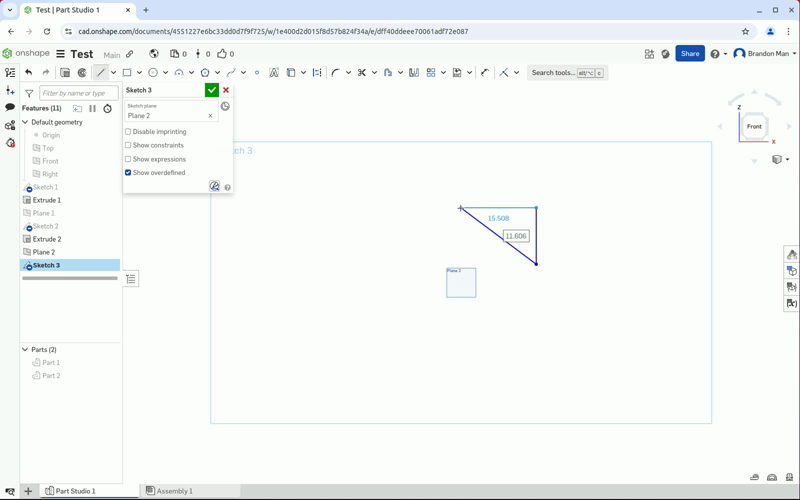
click(460, 207)
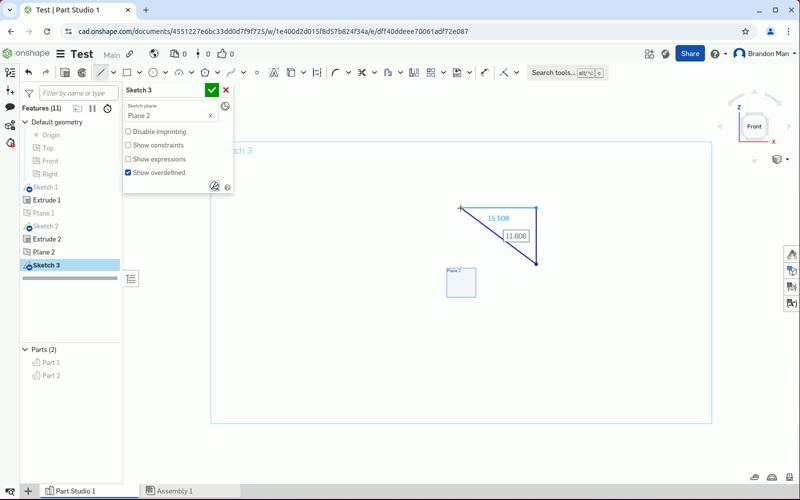
key(esc)
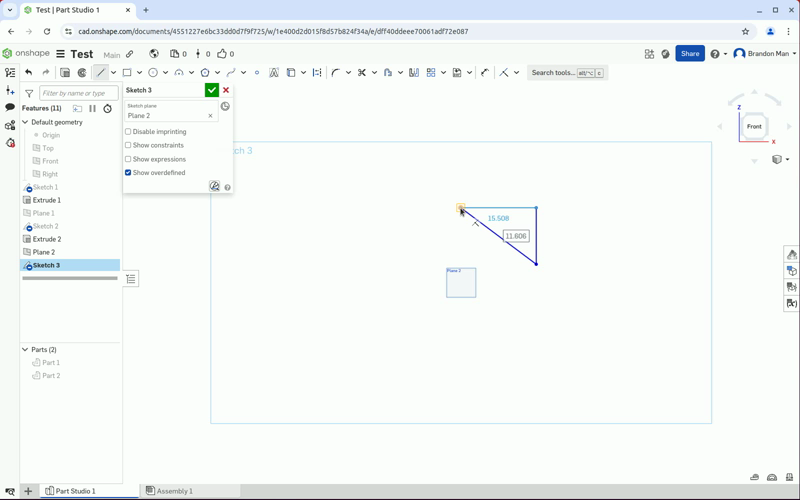
mouse_move(524, 209)
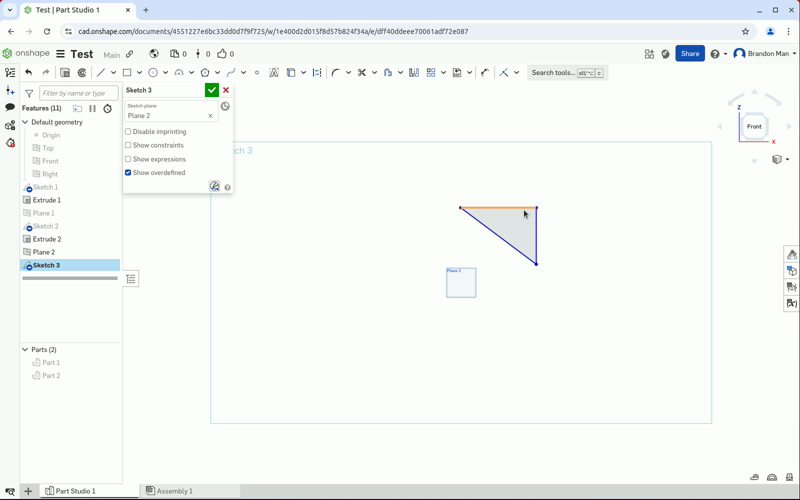
click(524, 209)
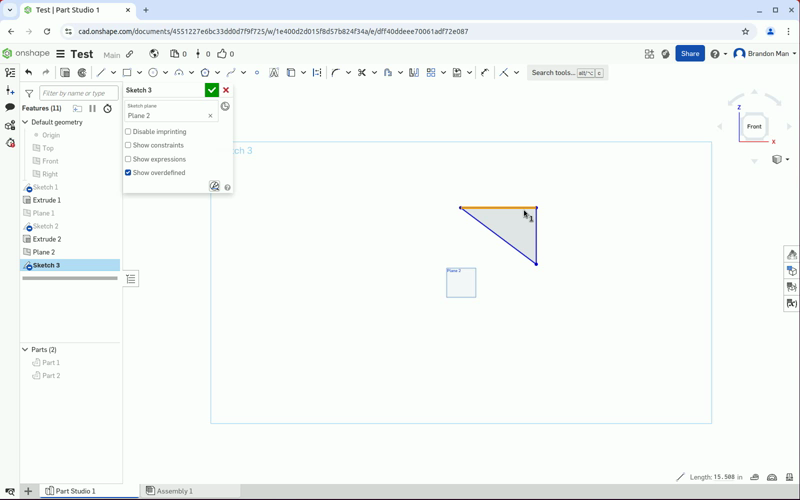
mouse_move(73, 352)
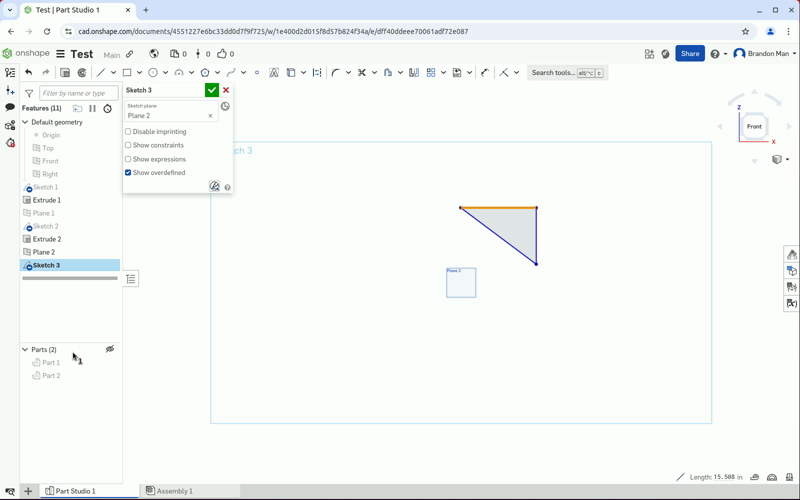
key(shift+y)
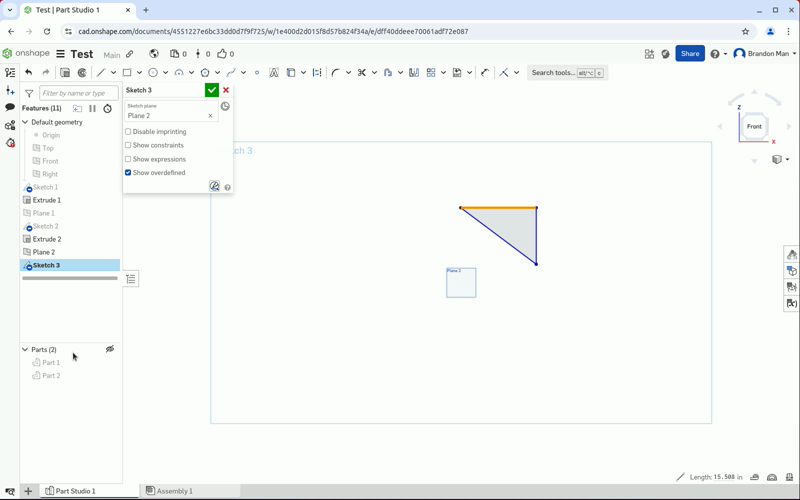
key(shift+e)
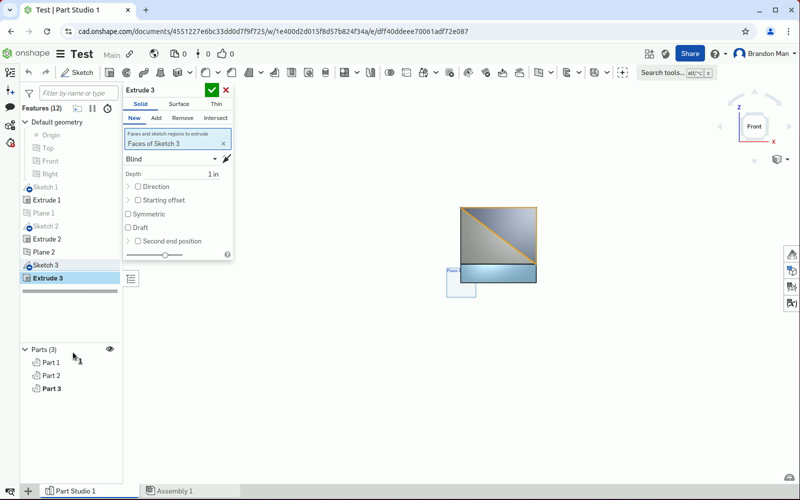
mouse_move(143, 106)
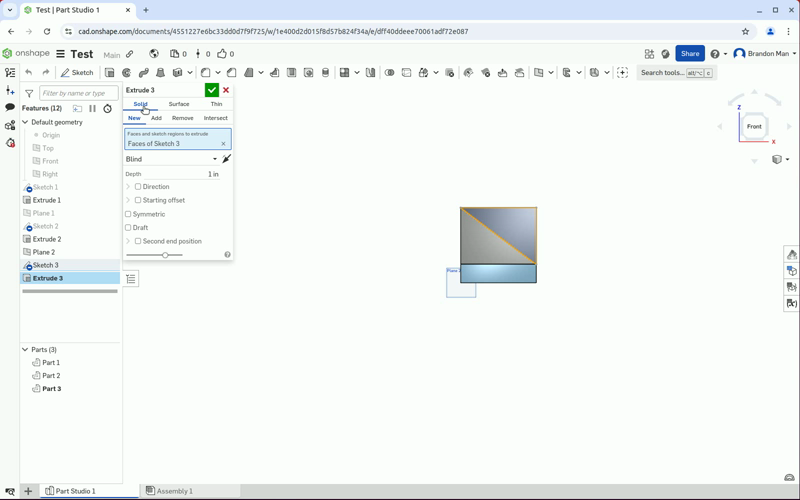
click(143, 106)
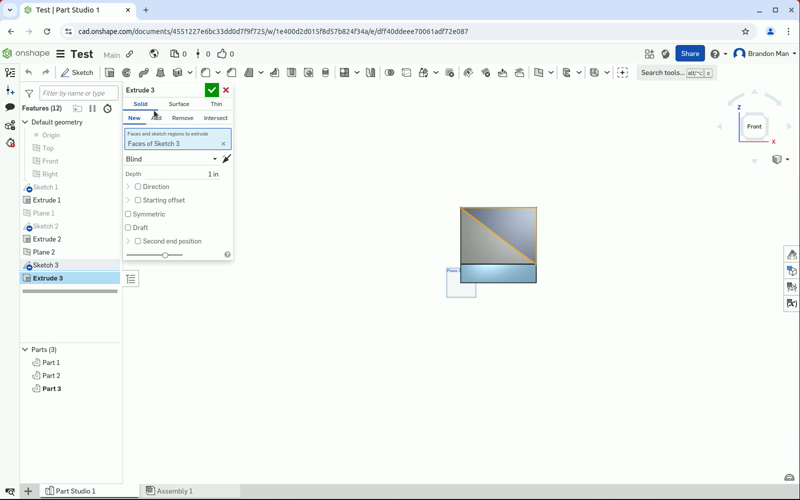
mouse_move(186, 120)
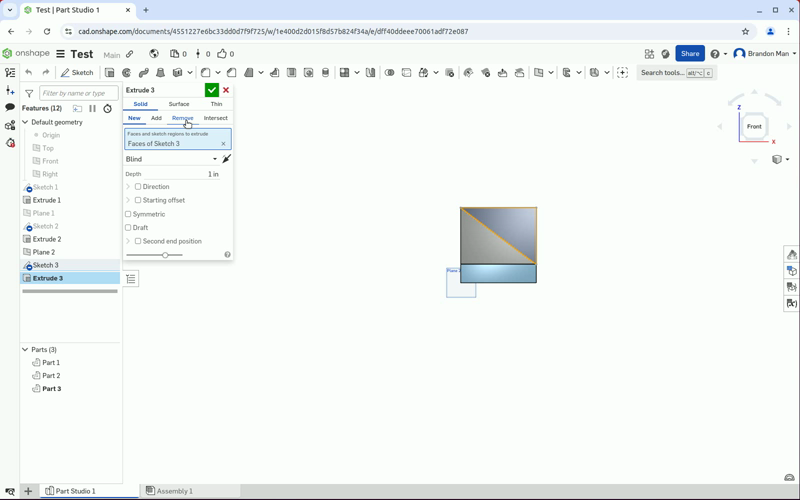
click(186, 120)
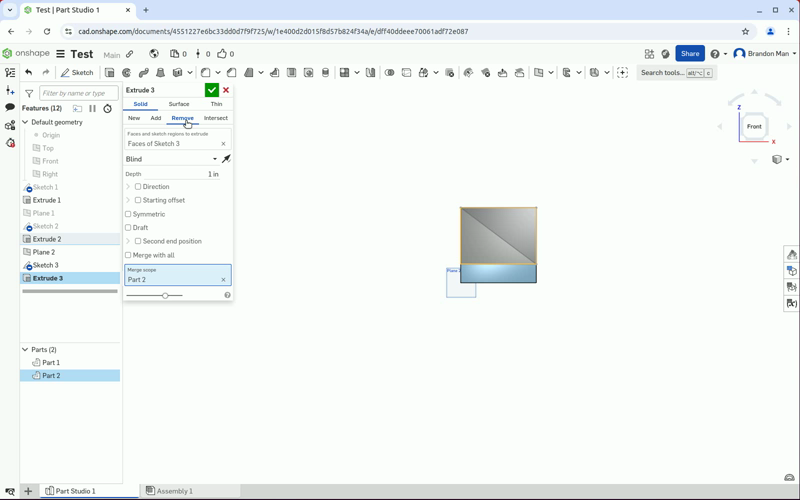
key(tab, 4)
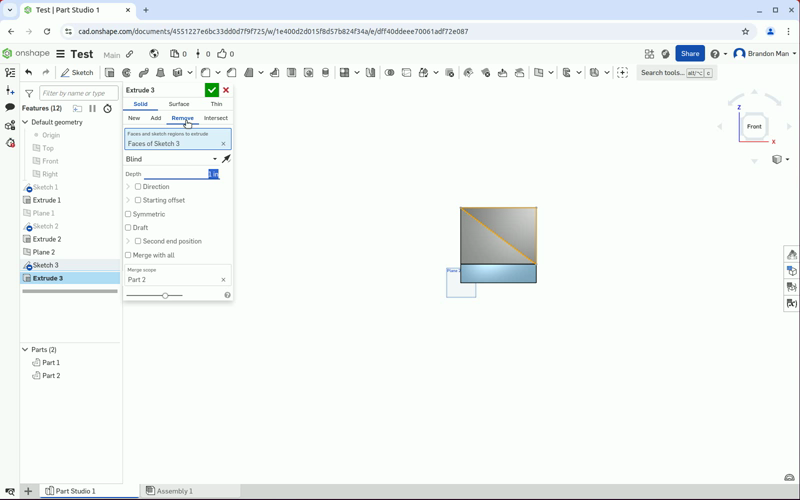
text(7.703)
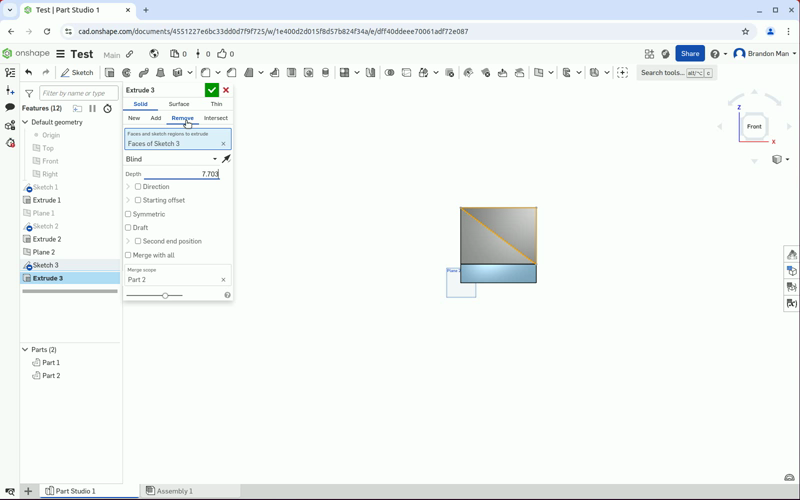
key(tab, 6)
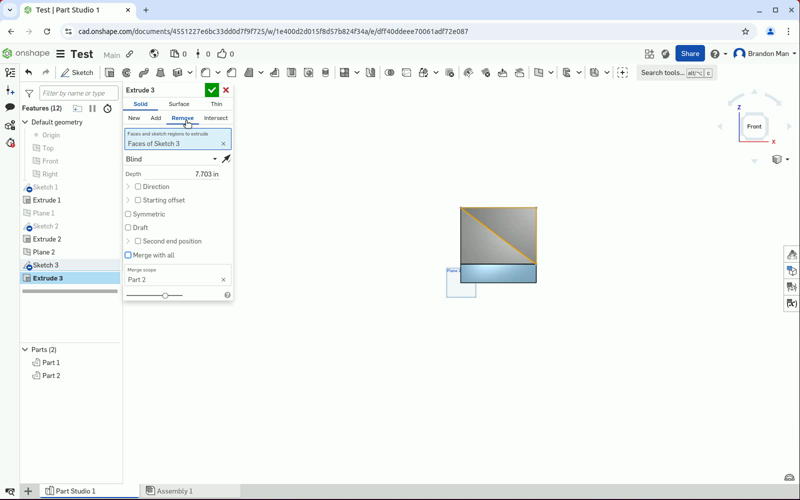
key(space)
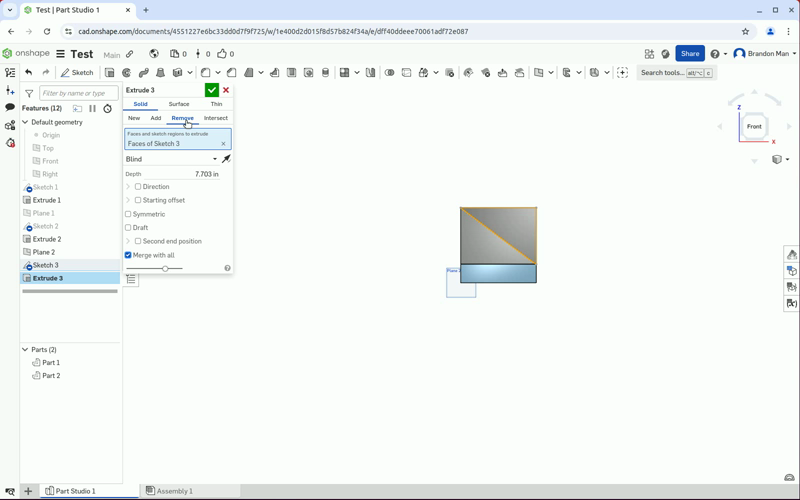
key(enter)
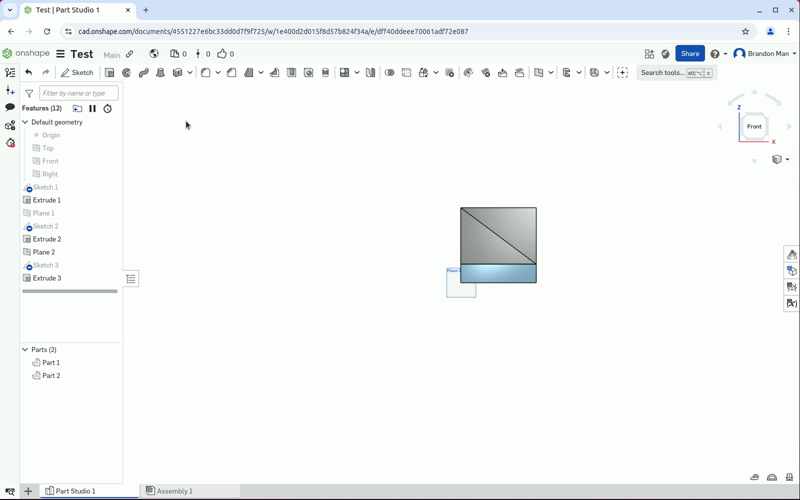
key(shift+h)
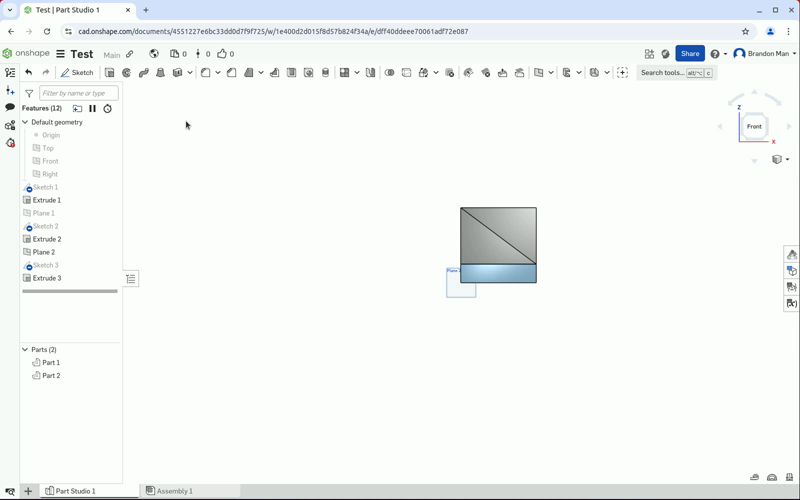
key(shift+h)
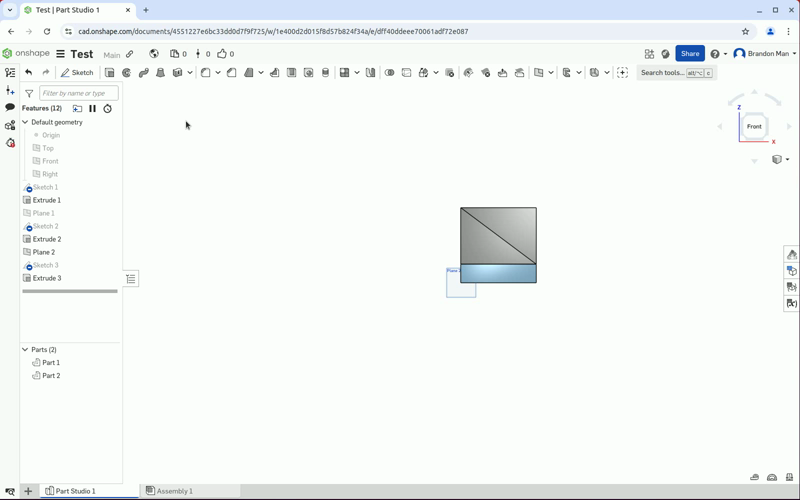
mouse_move(73, 189)
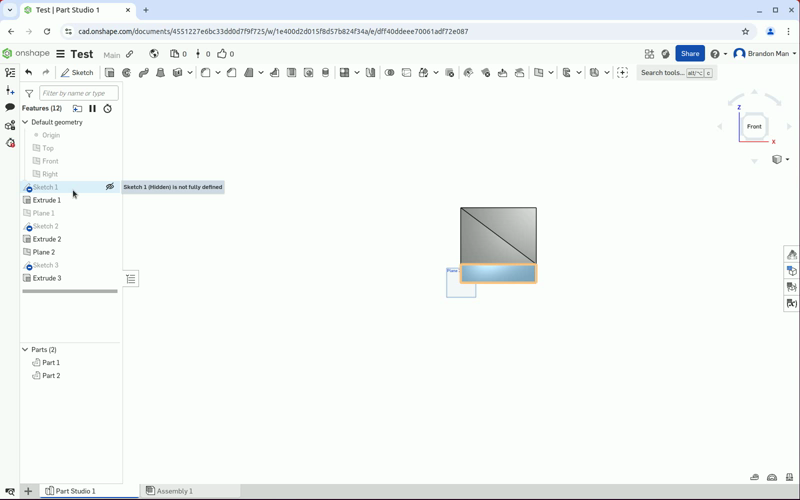
click(73, 189)
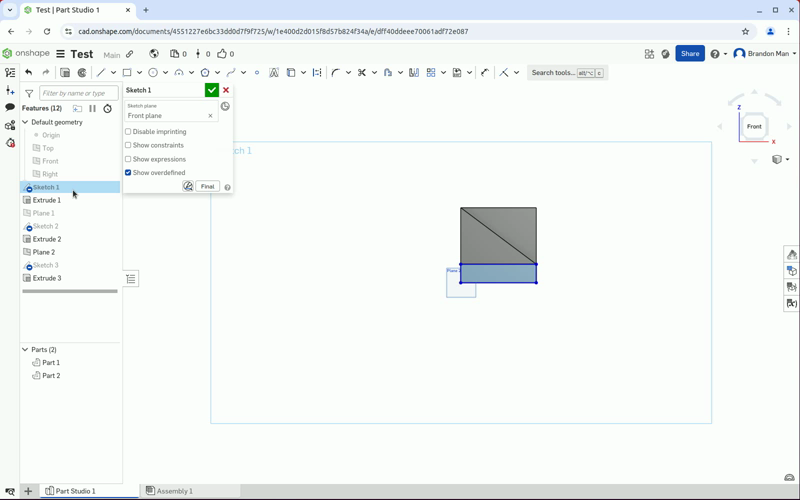
mouse_move(229, 92)
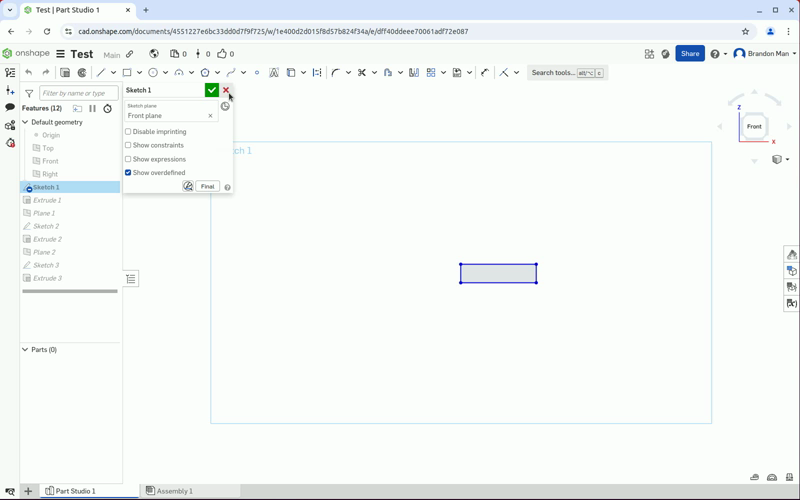
click(229, 92)
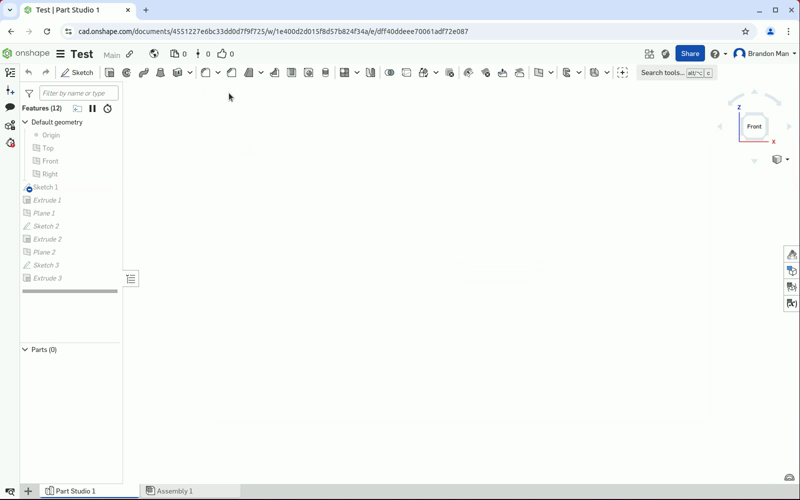
key(shift+s)
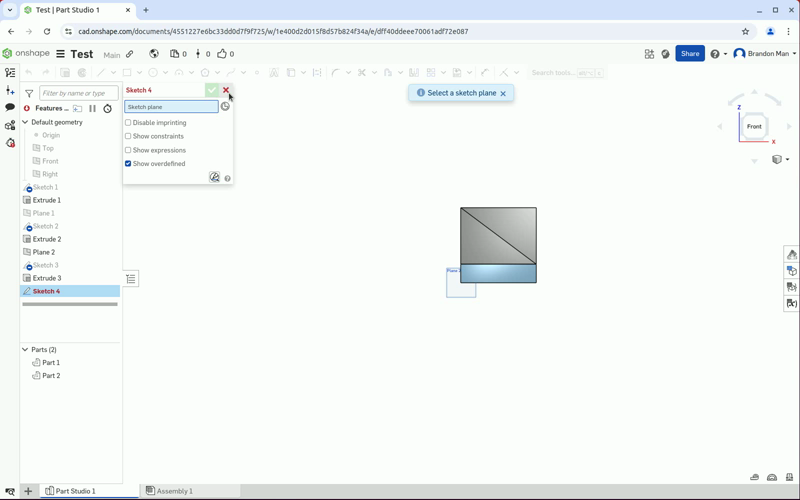
mouse_move(73, 254)
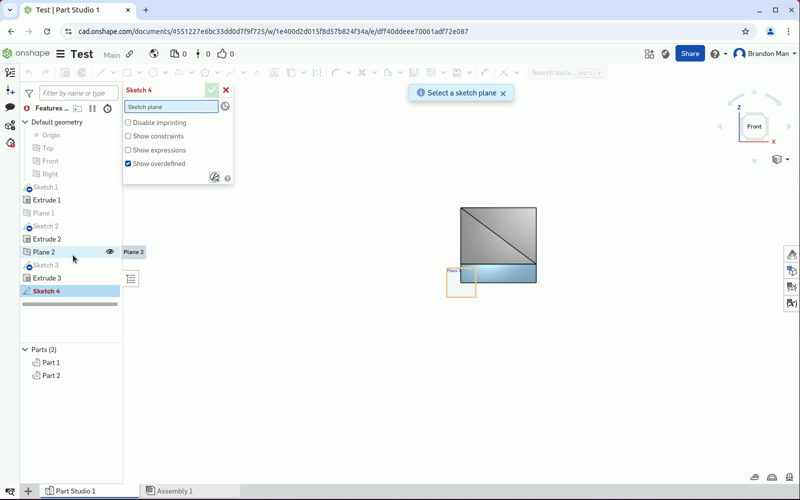
click(73, 254)
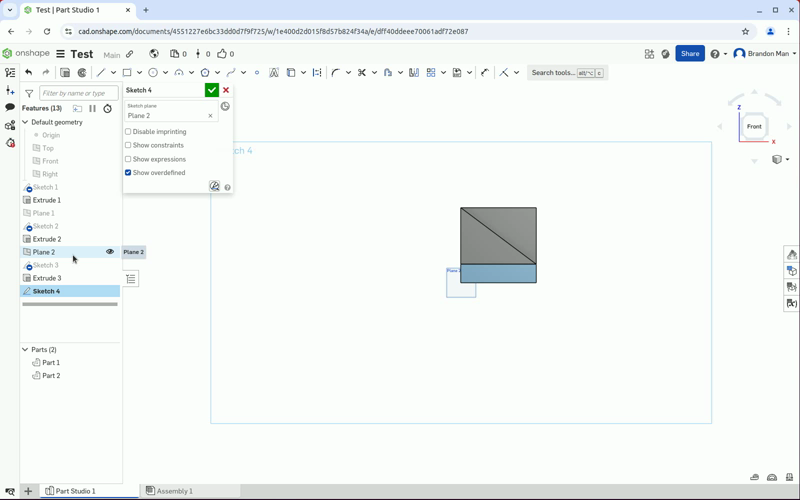
mouse_move(73, 352)
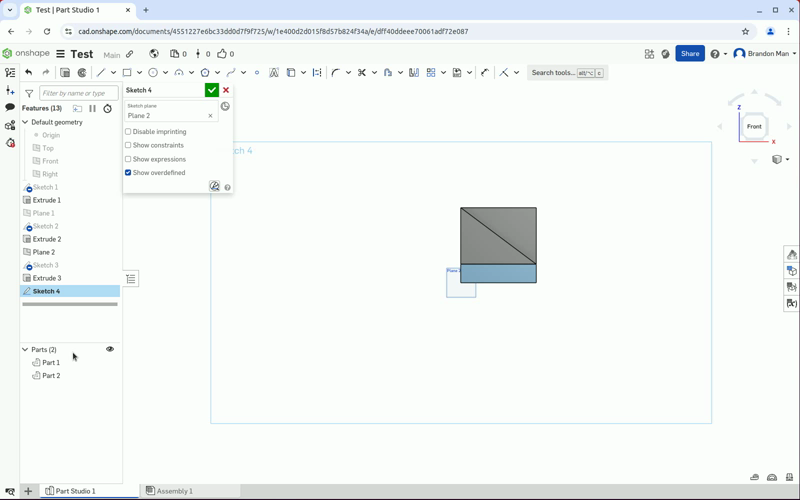
key(y)
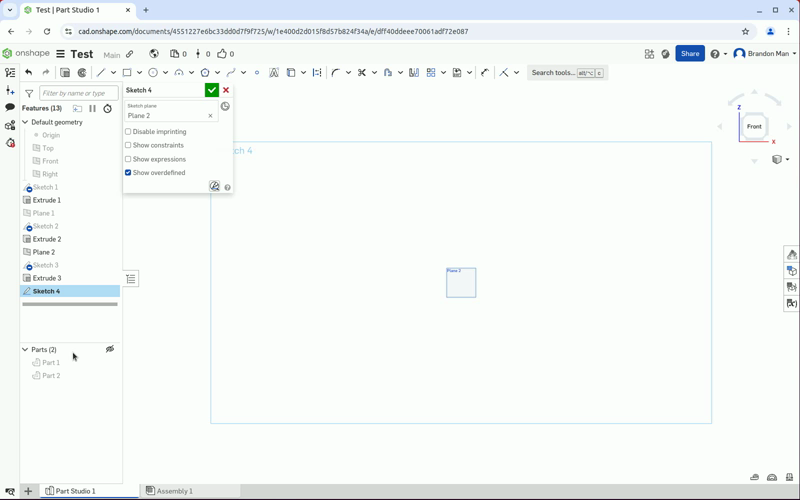
key(l)
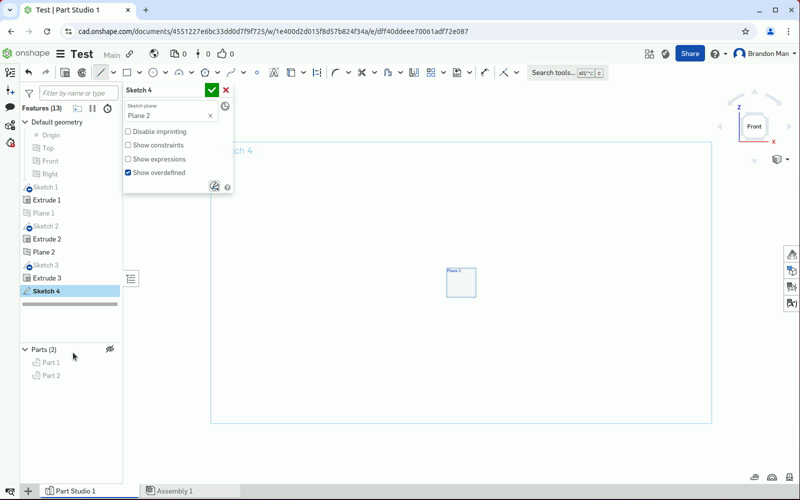
key_down(shift)
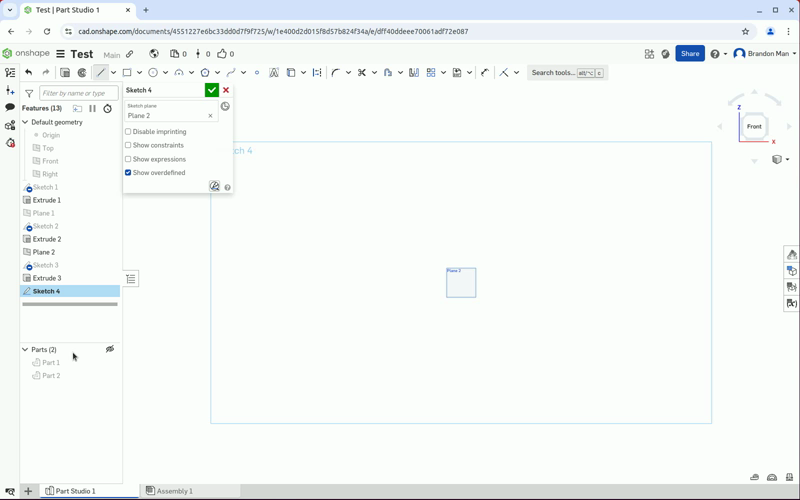
mouse_move(460, 264)
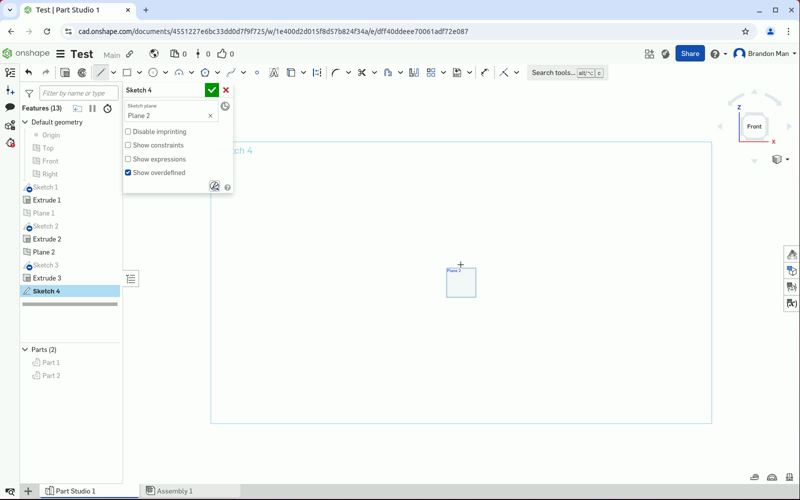
click(460, 264)
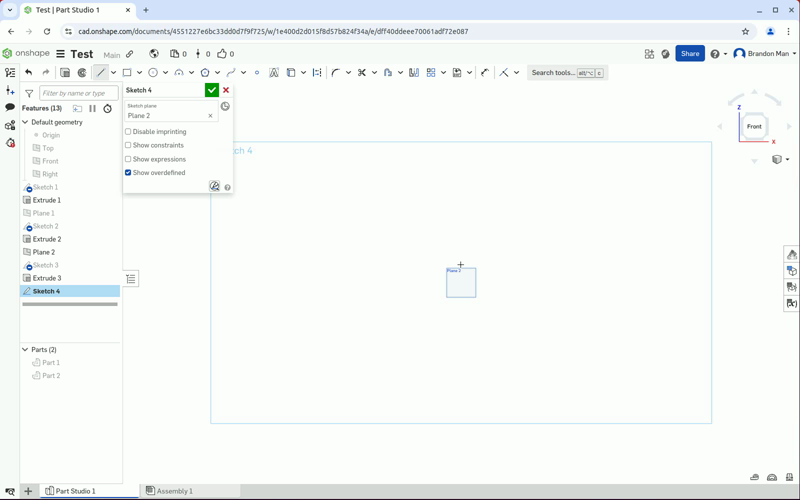
key_up(shift)
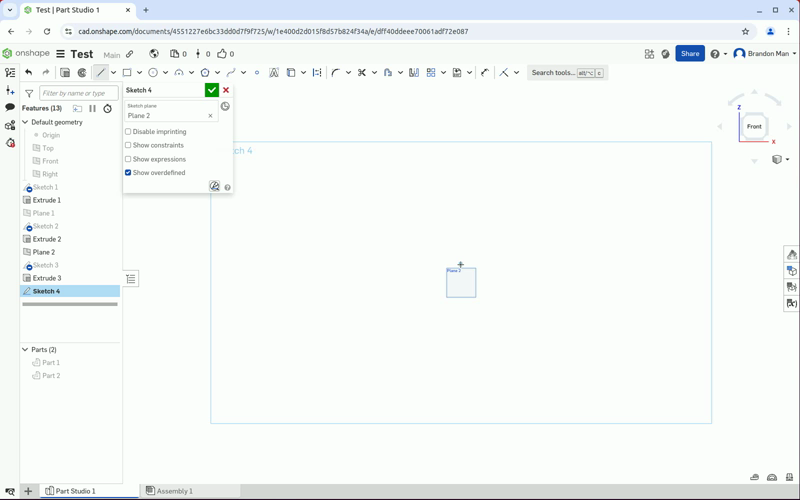
key_down(shift)
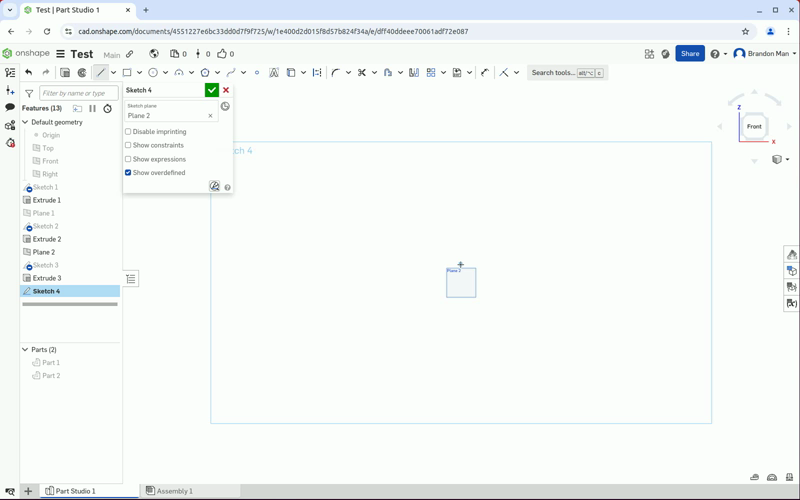
mouse_move(490, 264)
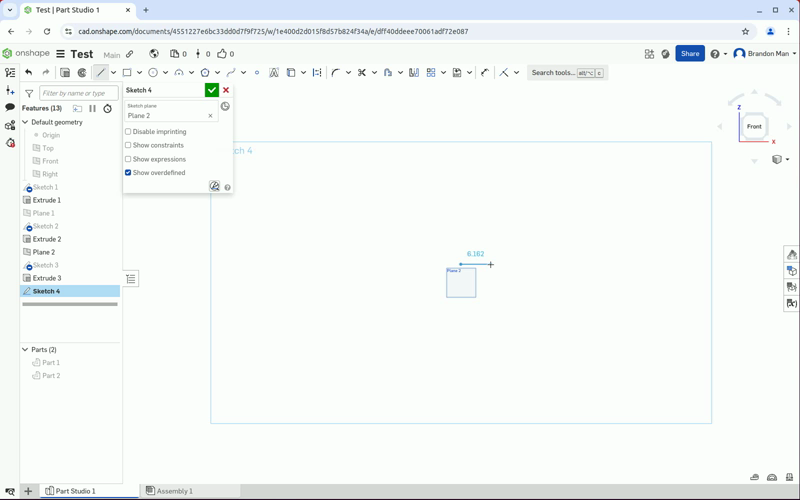
mouse_move(508, 264)
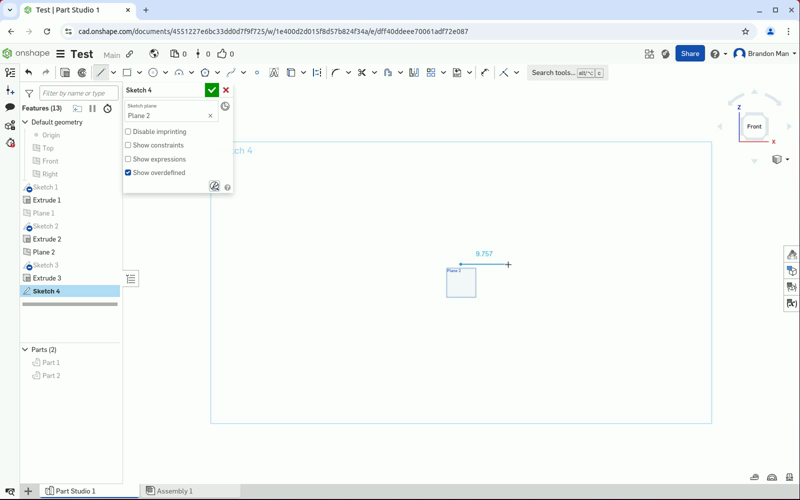
click(508, 264)
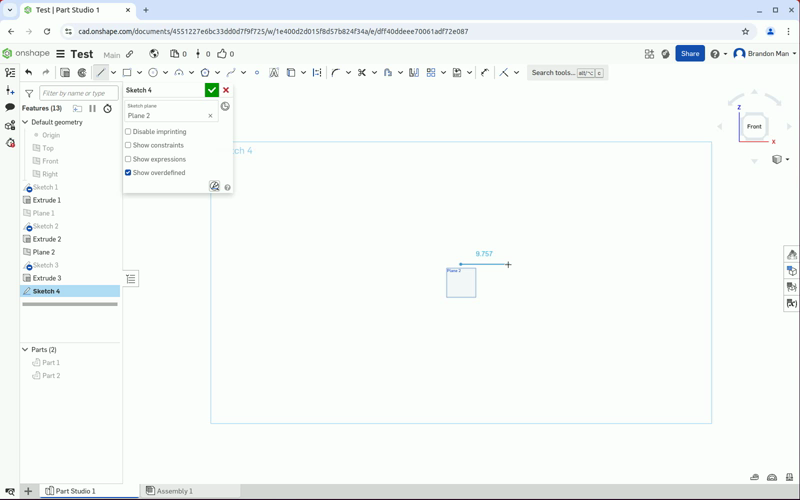
key_up(shift)
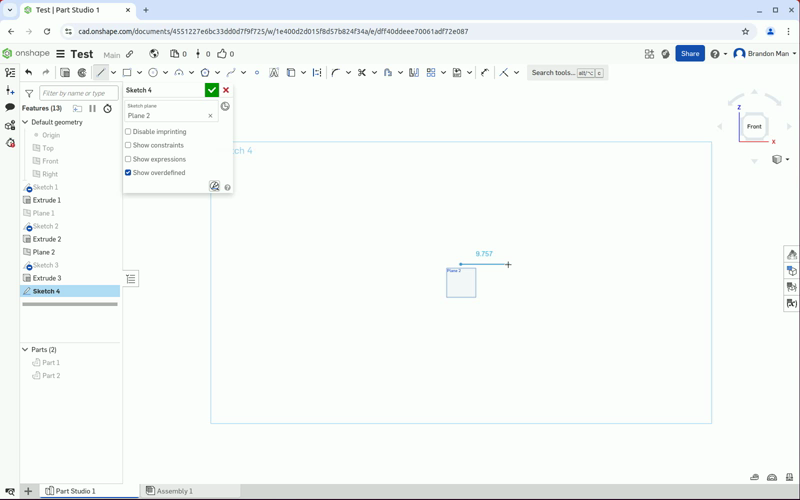
key_down(shift)
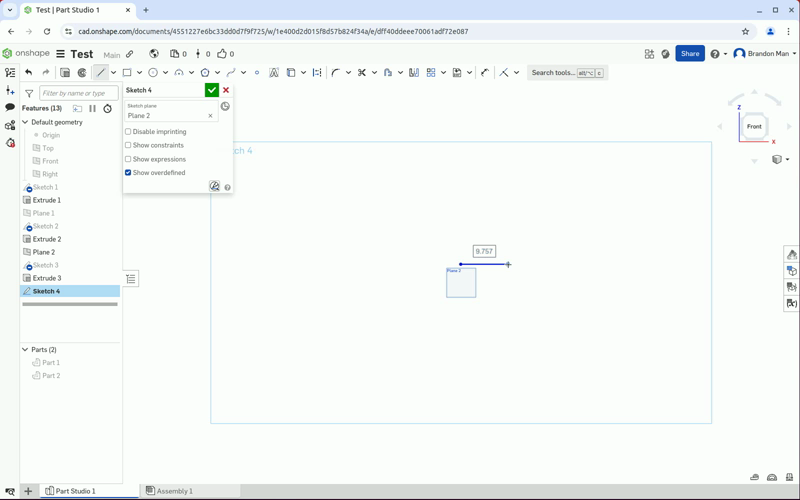
mouse_move(538, 264)
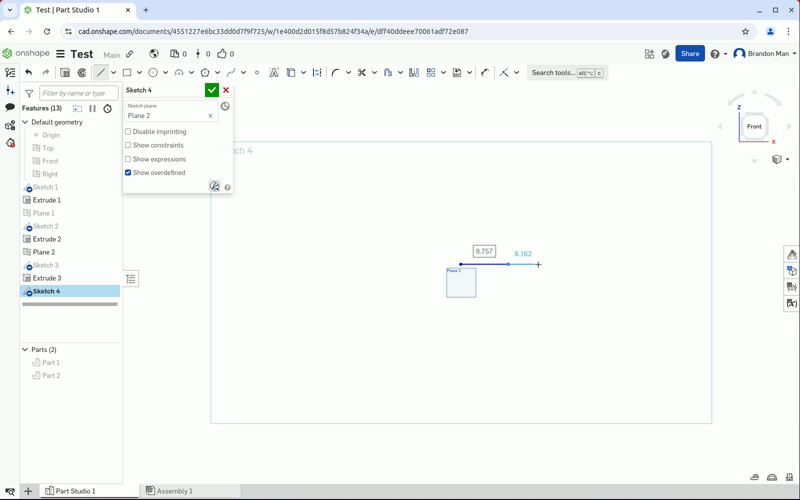
mouse_move(508, 242)
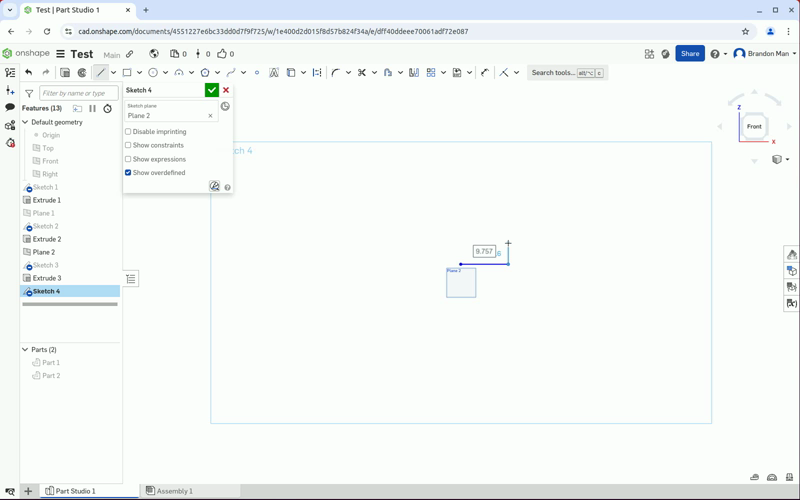
click(508, 242)
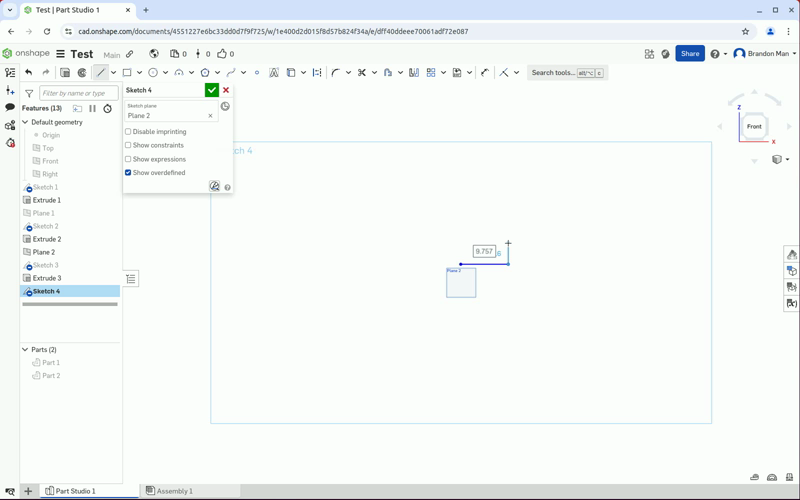
key_up(shift)
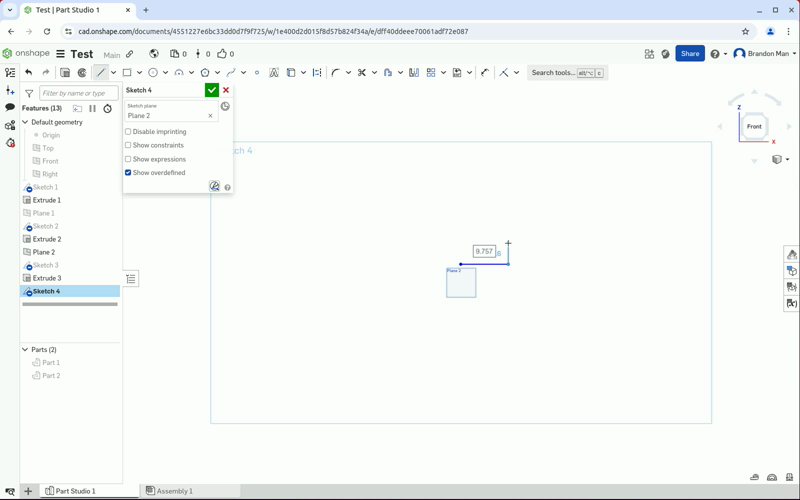
key_down(shift)
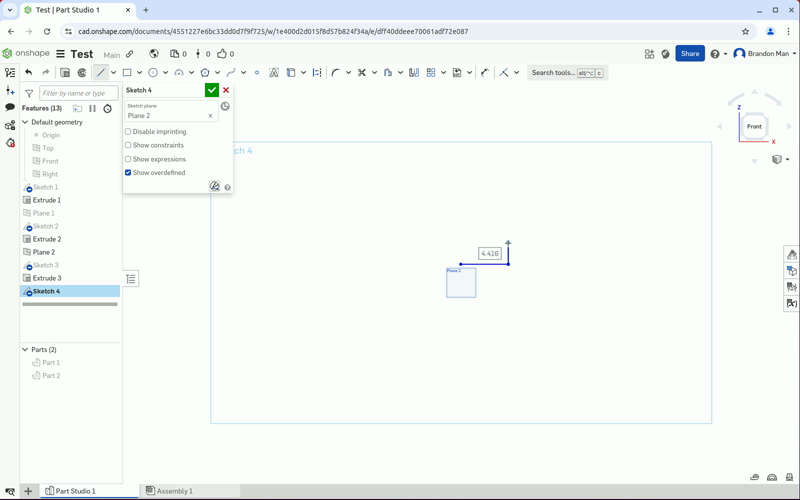
mouse_move(538, 242)
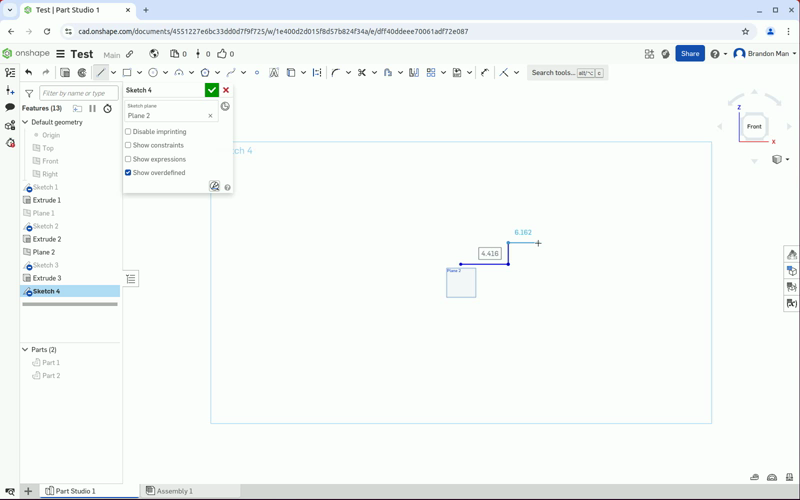
mouse_move(486, 226)
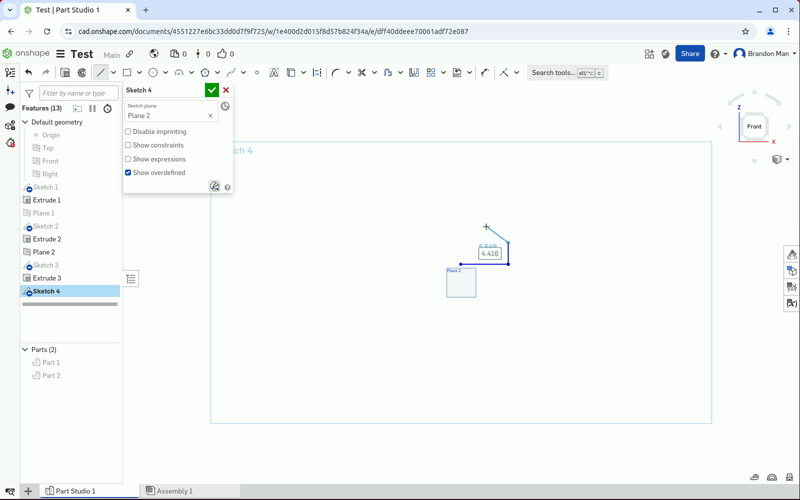
click(486, 226)
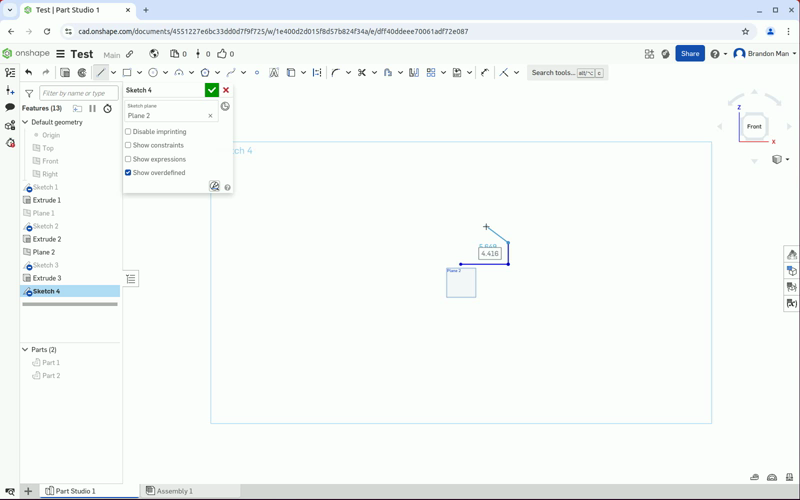
key_up(shift)
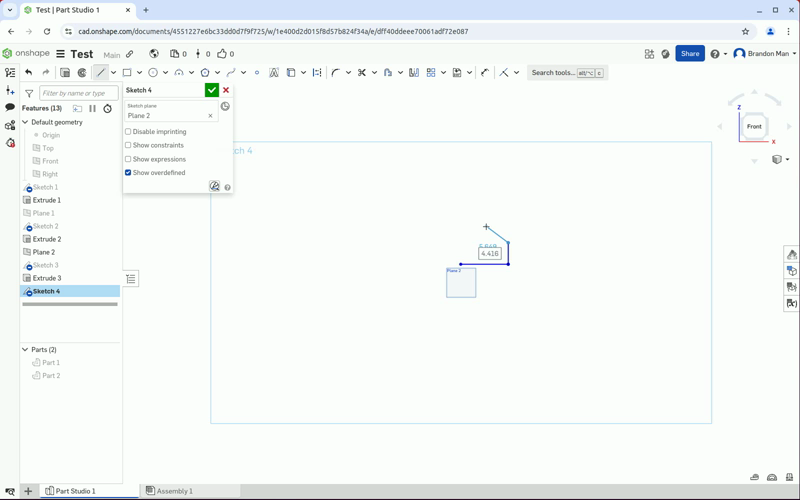
key_down(shift)
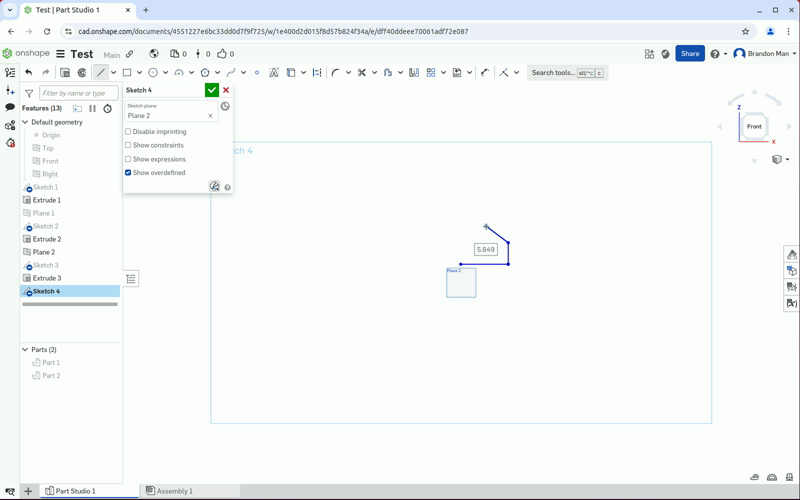
mouse_move(516, 226)
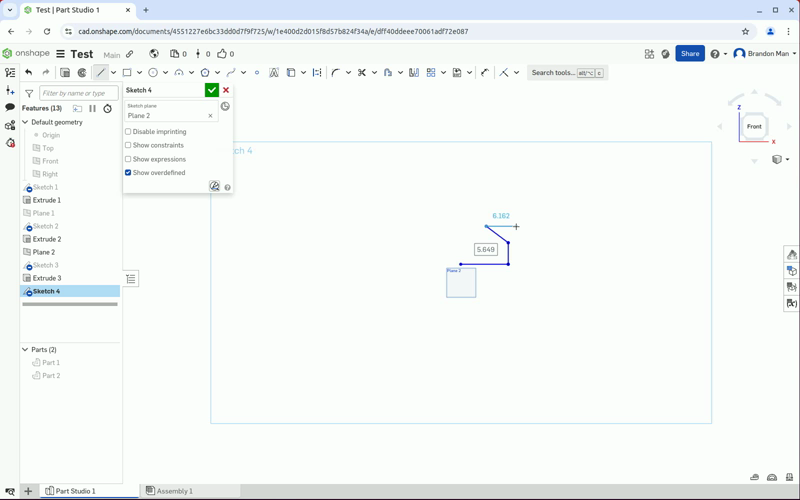
mouse_move(460, 226)
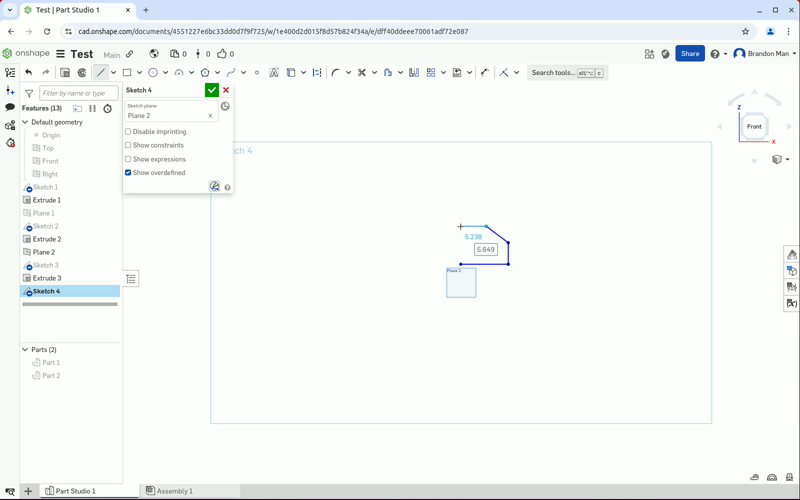
click(460, 226)
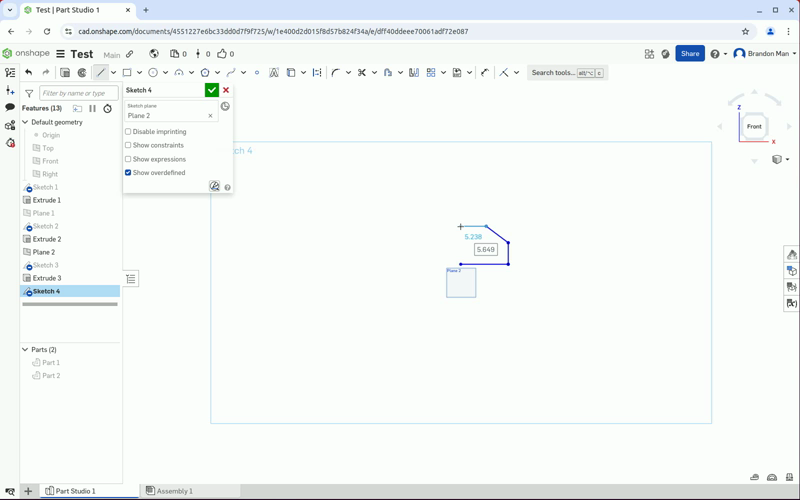
key_up(shift)
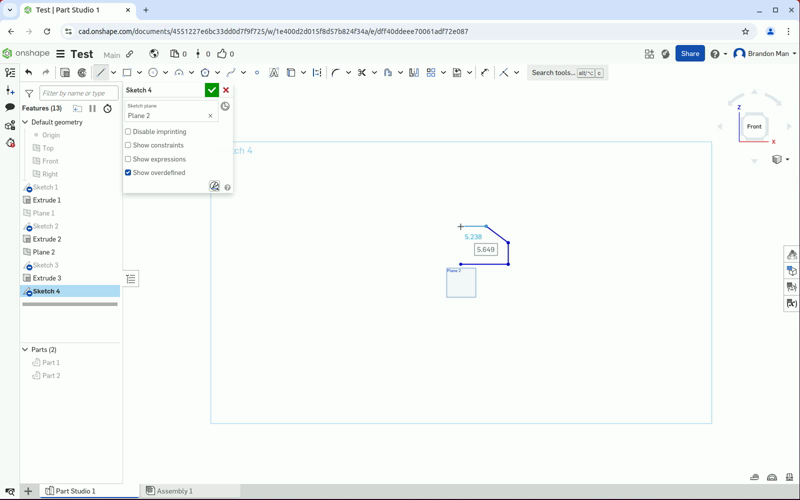
mouse_move(490, 226)
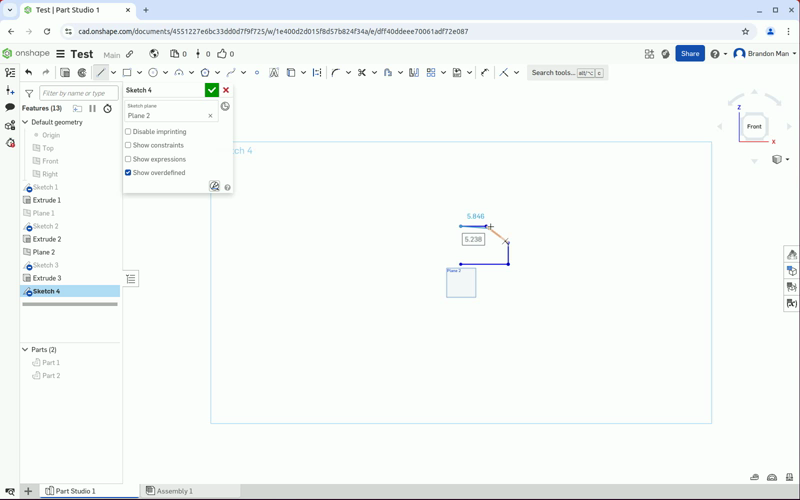
key_down(shift)
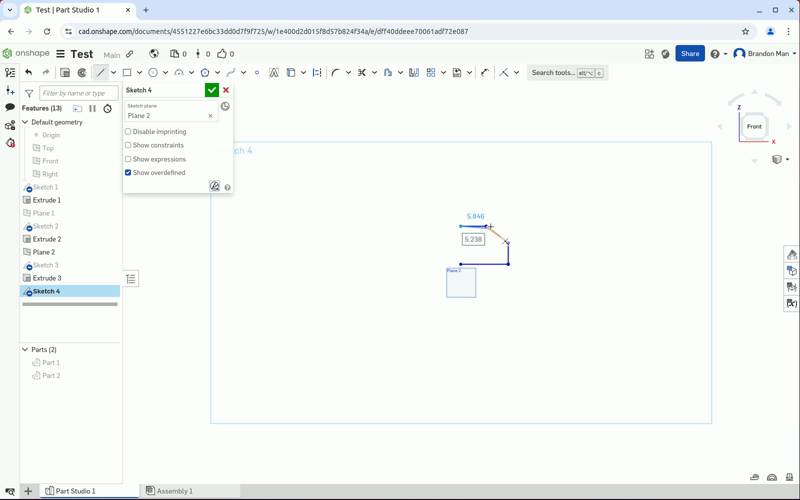
mouse_move(460, 264)
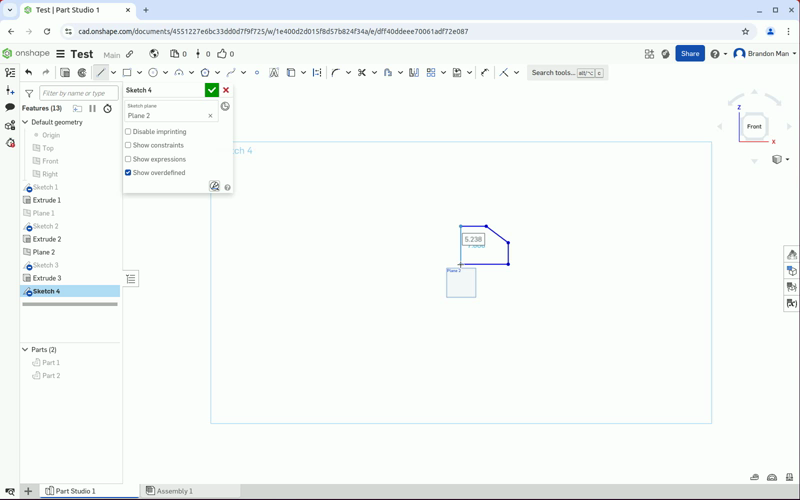
key_up(shift)
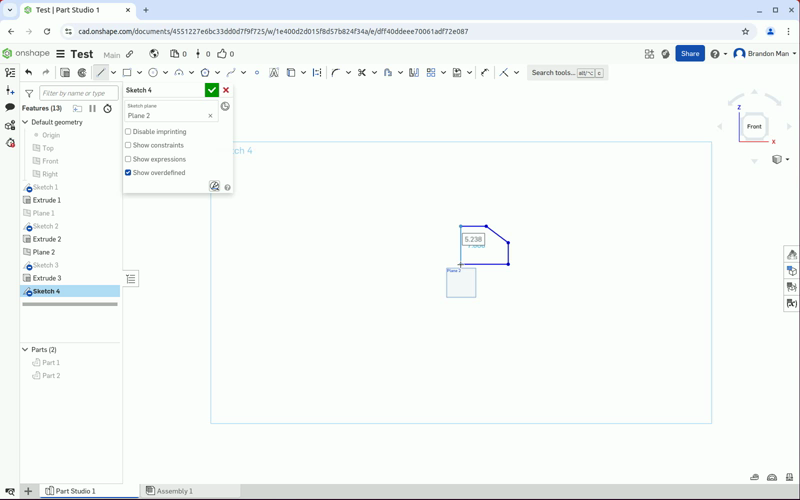
click(460, 264)
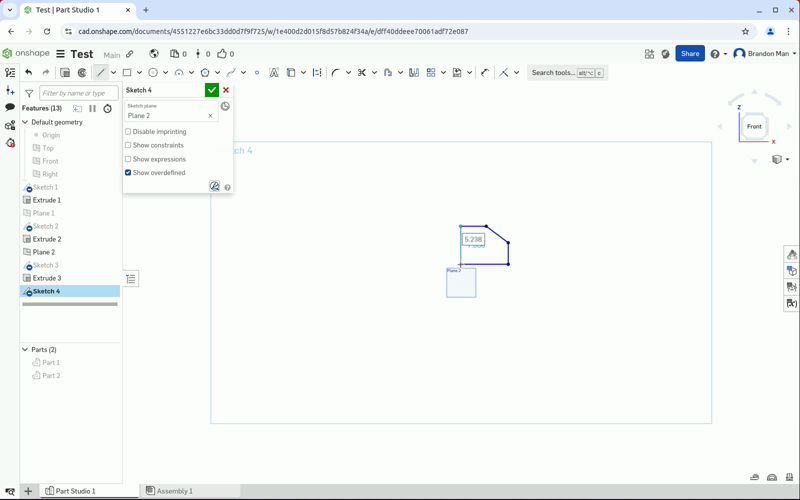
key(esc)
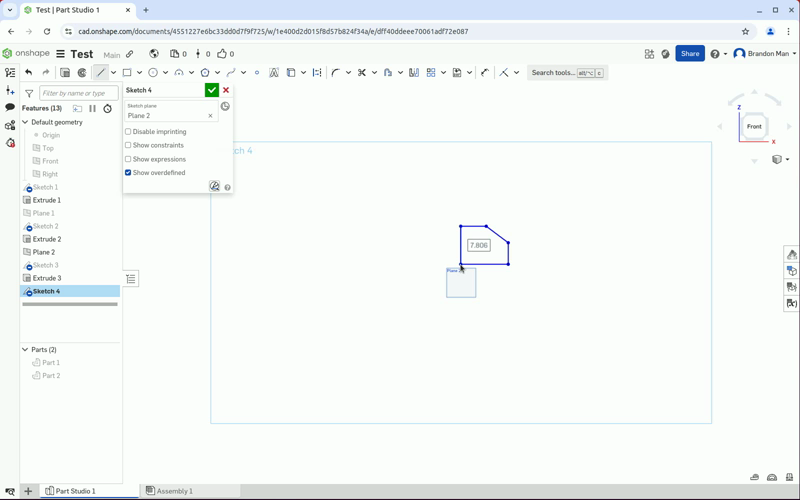
mouse_move(492, 250)
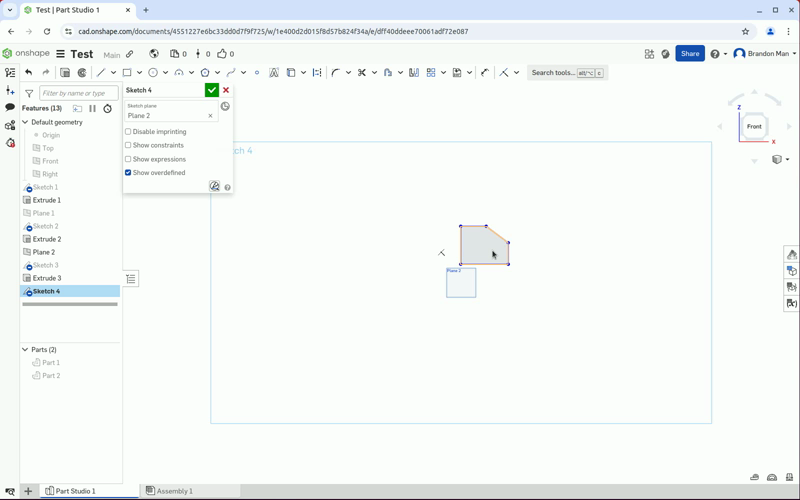
scroll(6)
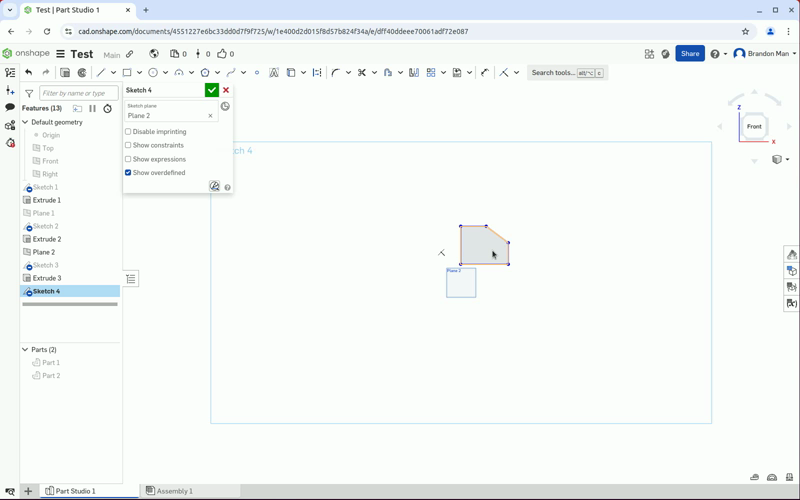
scroll(6)
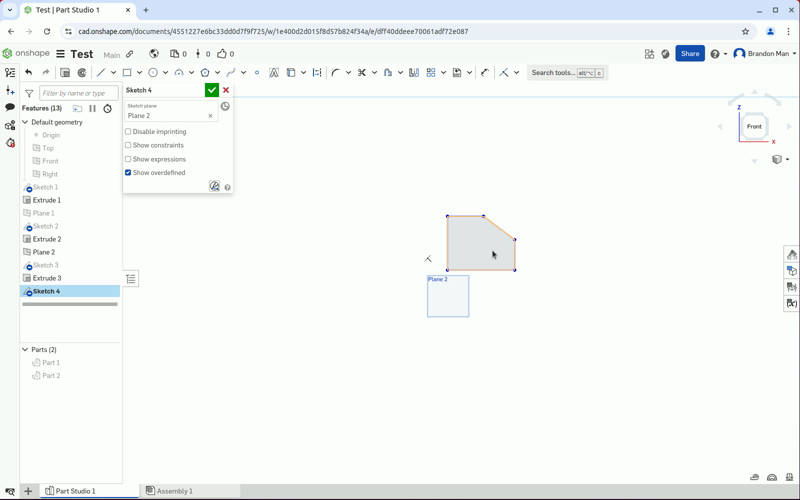
scroll(6)
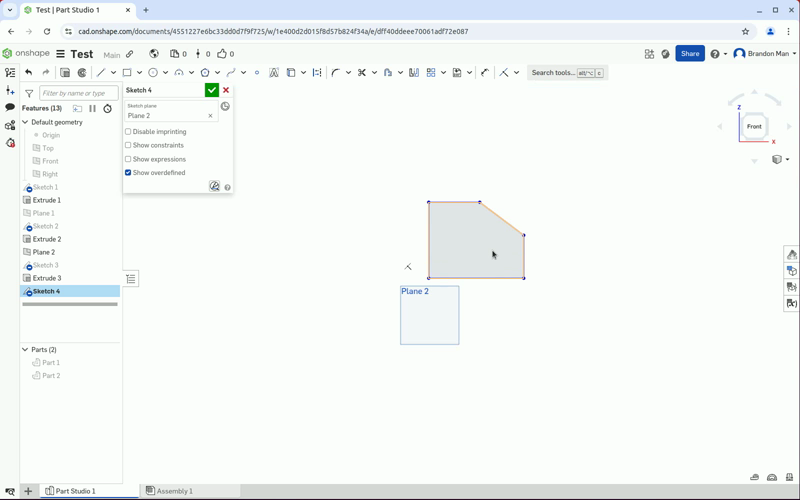
scroll(6)
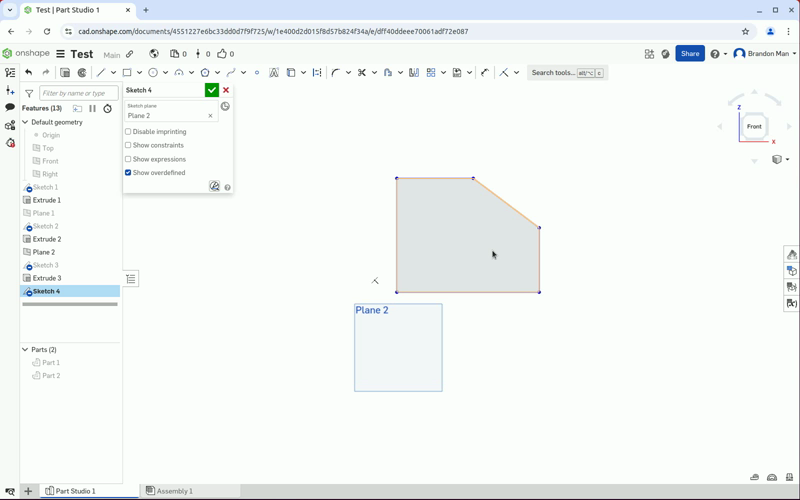
scroll(6)
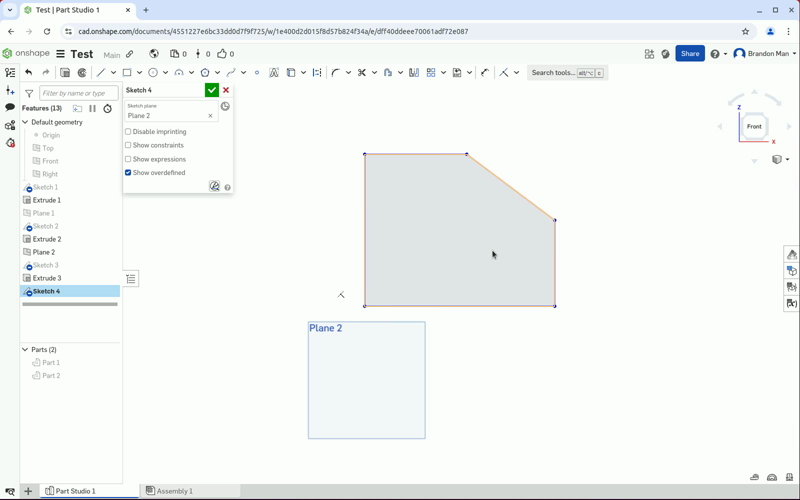
scroll(6)
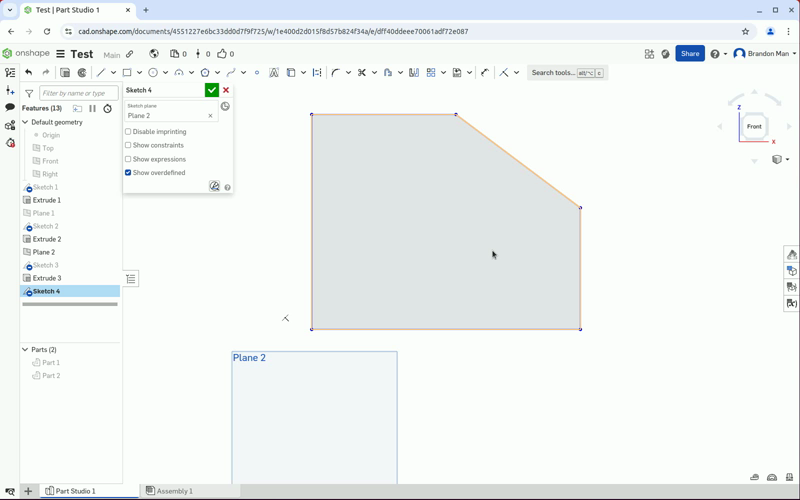
scroll(6)
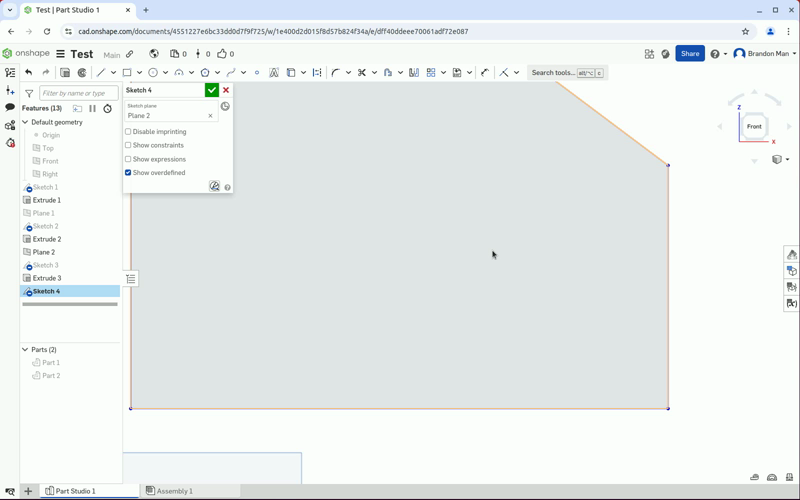
click(492, 250)
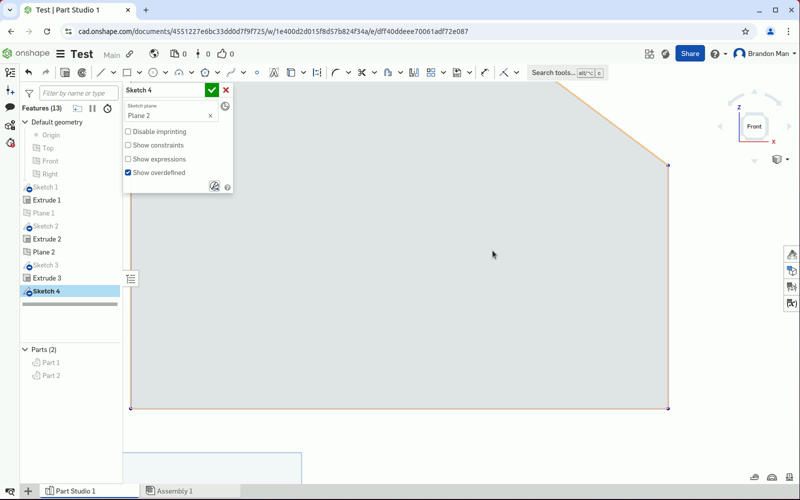
scroll(-6)
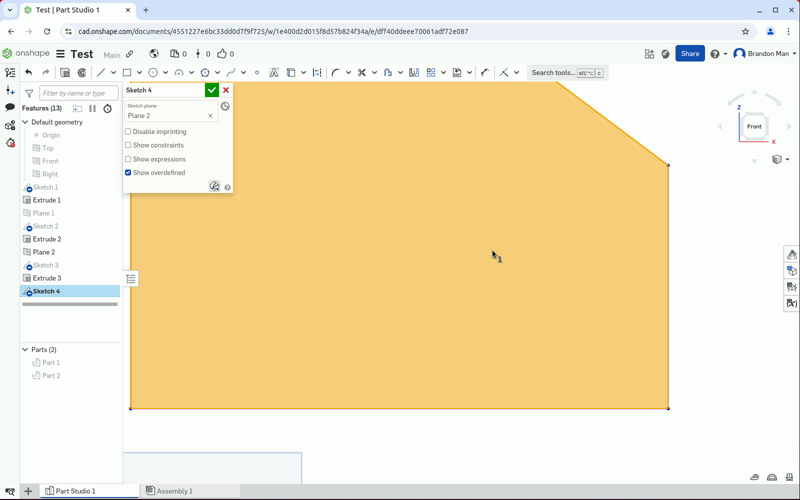
scroll(-6)
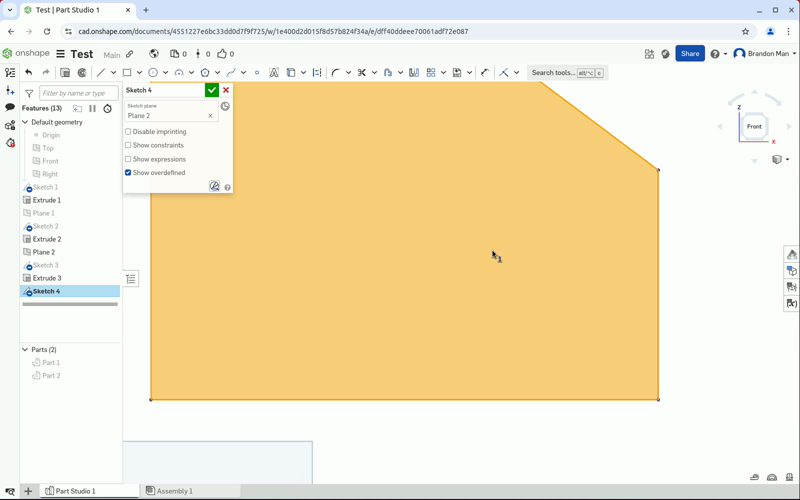
scroll(-6)
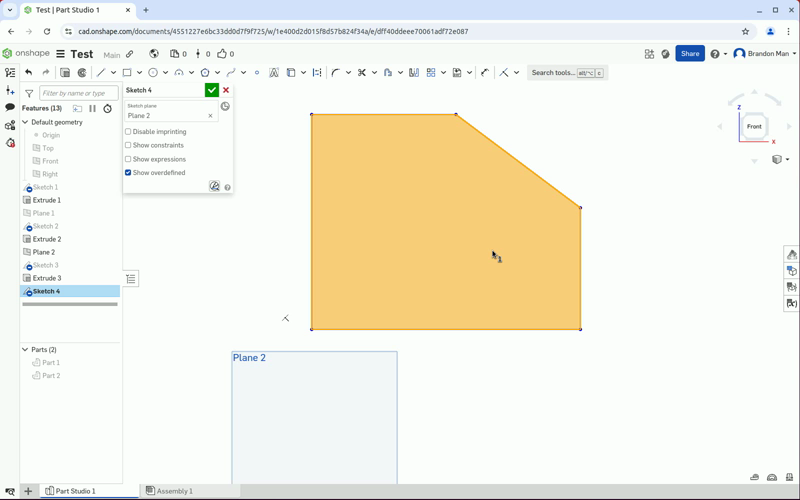
scroll(-6)
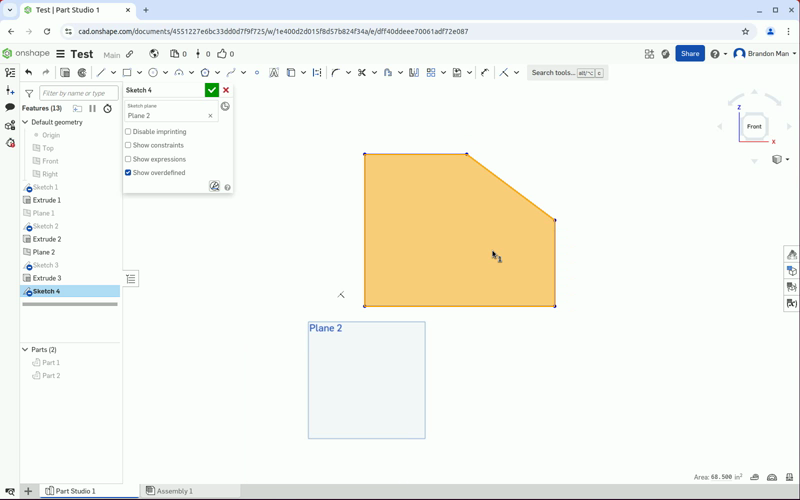
scroll(-6)
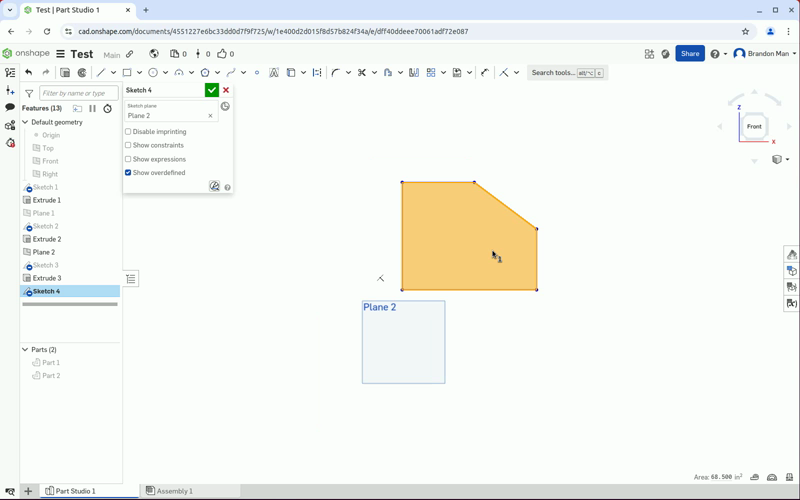
scroll(-6)
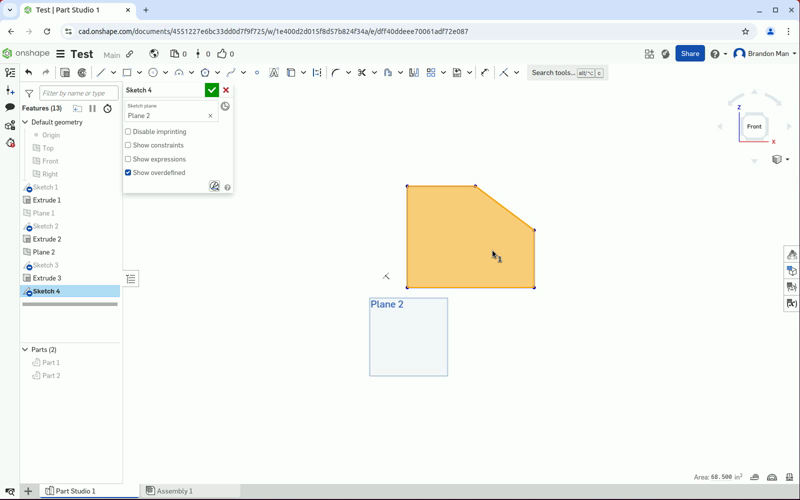
scroll(-6)
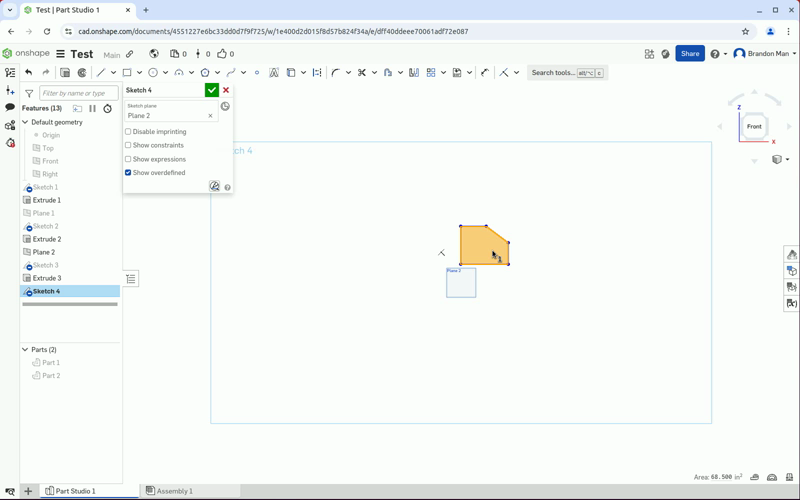
mouse_move(73, 352)
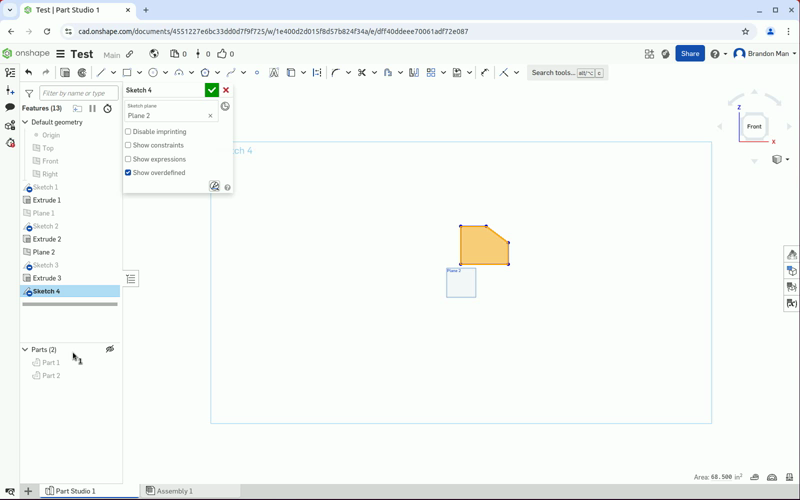
key(shift+y)
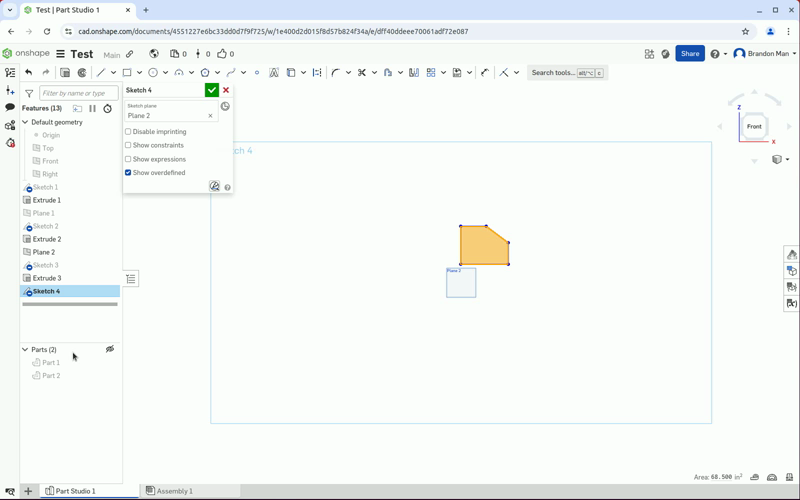
key(shift+e)
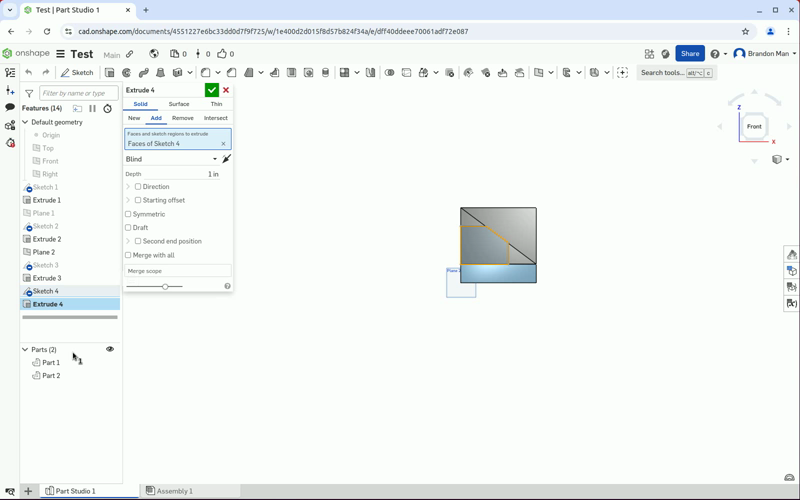
mouse_move(143, 106)
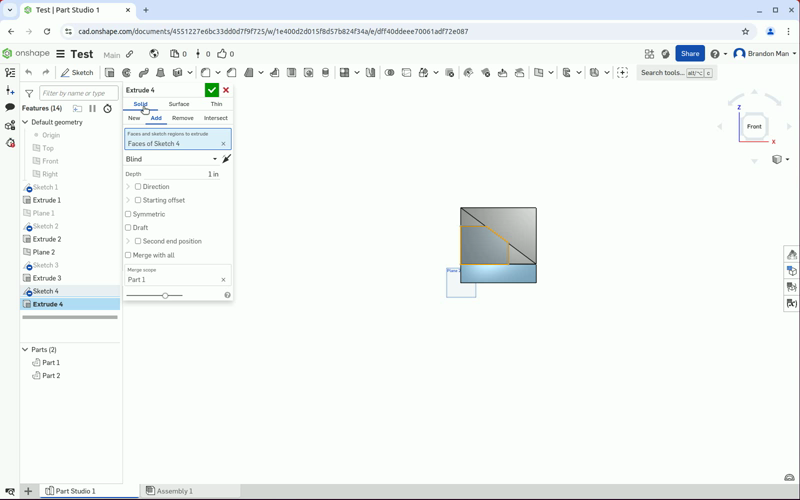
click(143, 106)
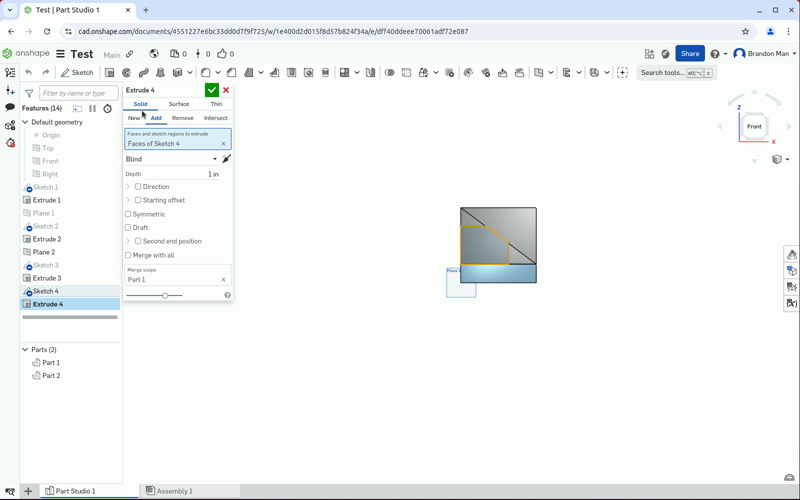
mouse_move(137, 120)
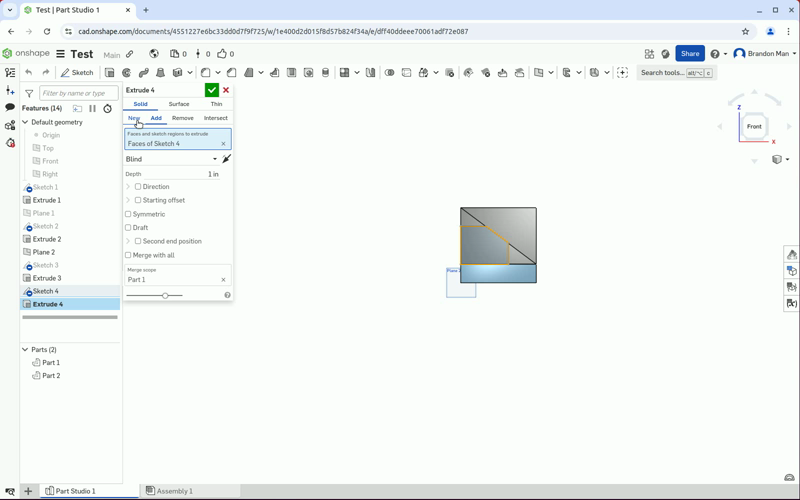
click(137, 120)
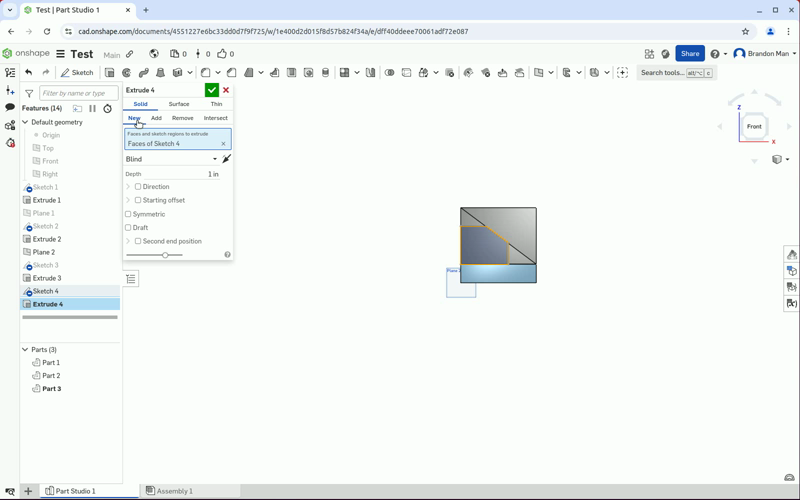
key(tab, 4)
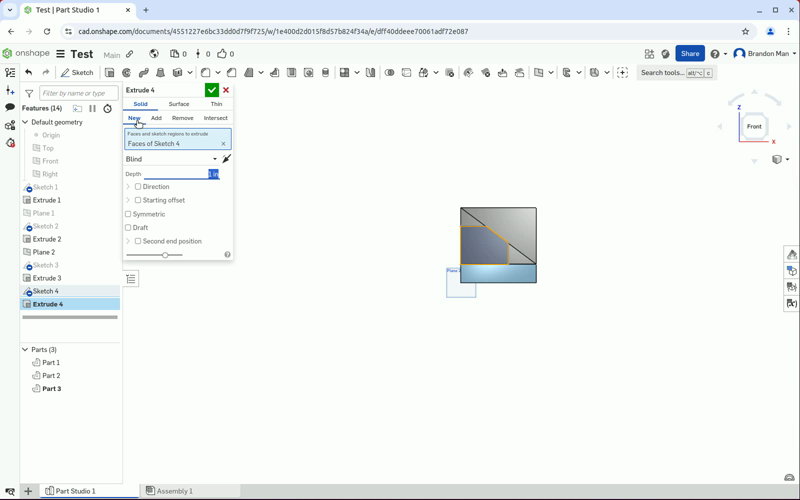
text(7.703)
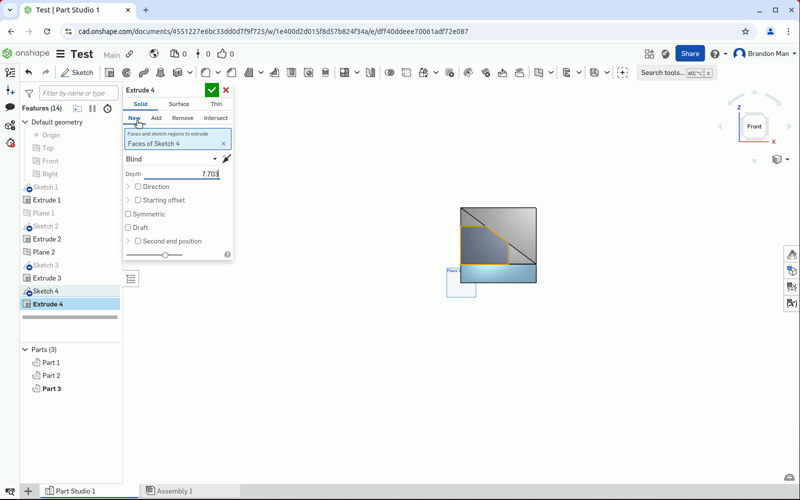
key(enter)
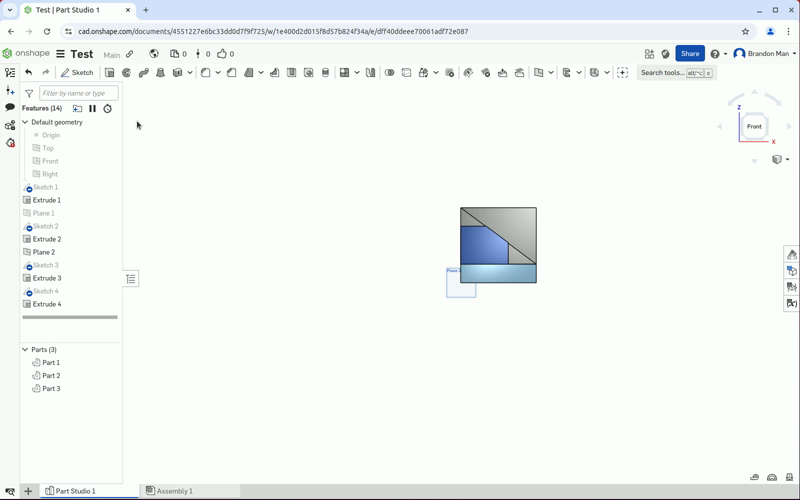
key(shift+h)
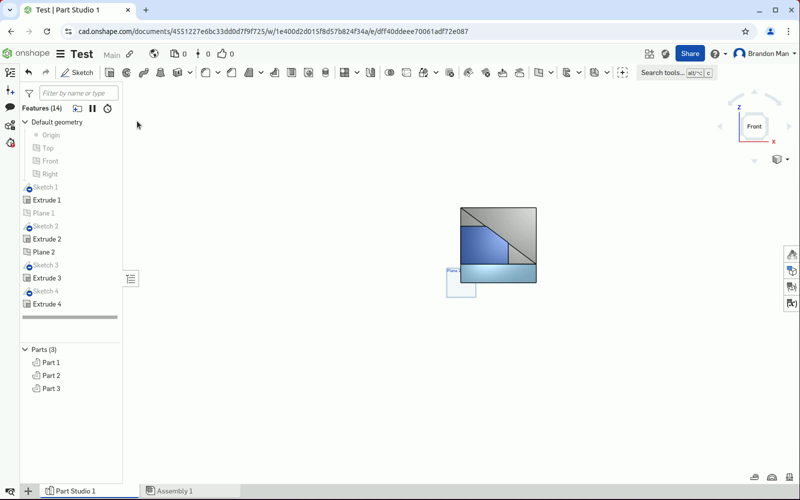
key(shift+h)
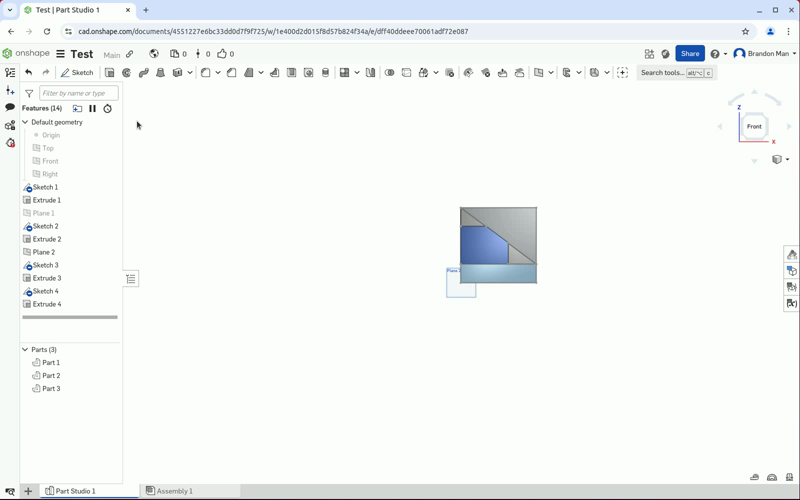
key(shift+7)
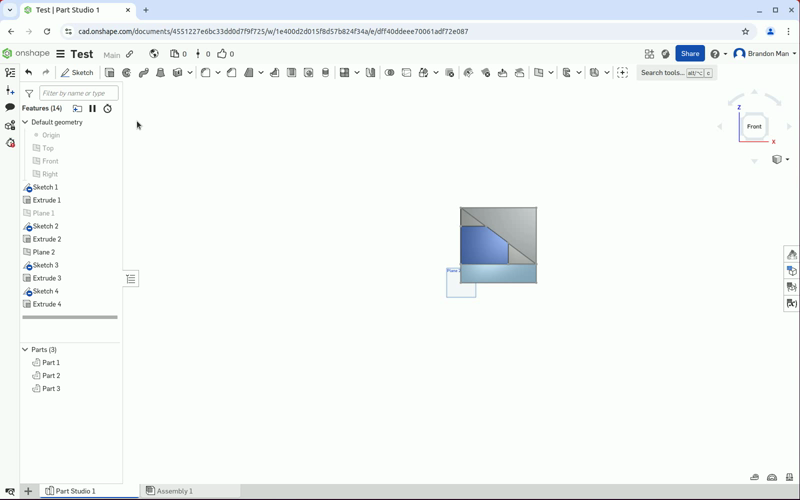
key(left, 2)
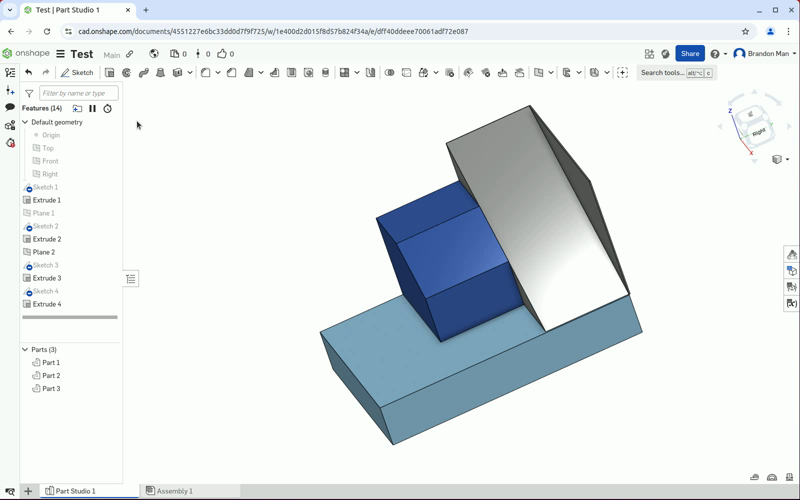
key(down, 2)
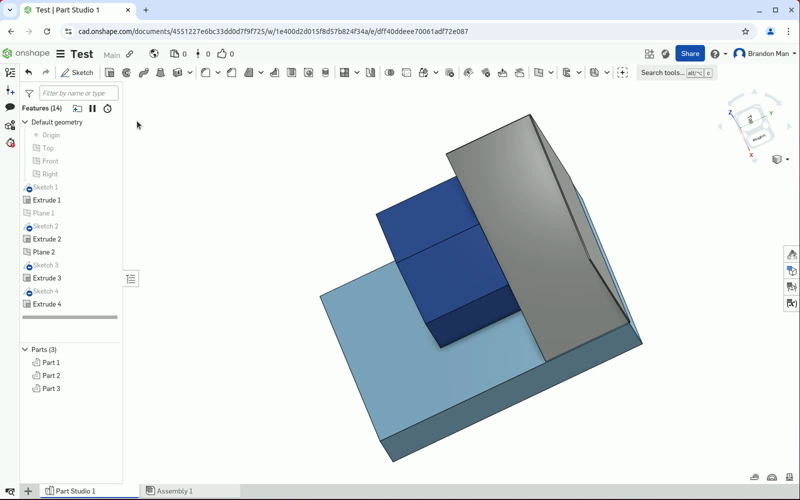
key(up, 2)
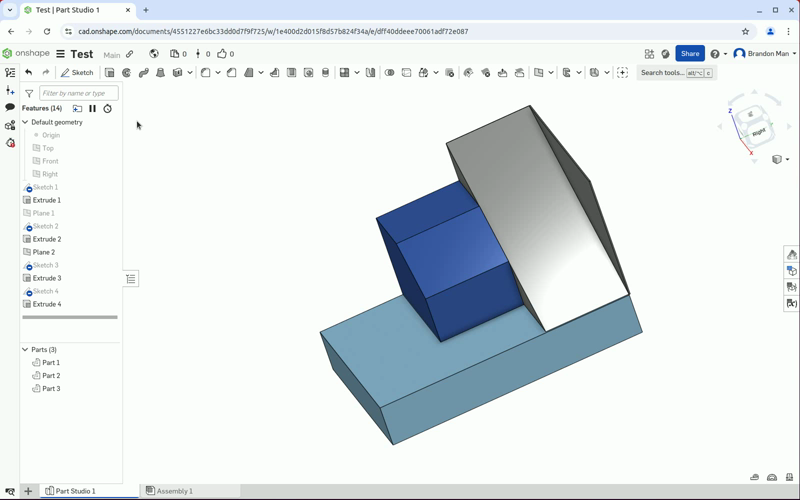
key(right, 2)
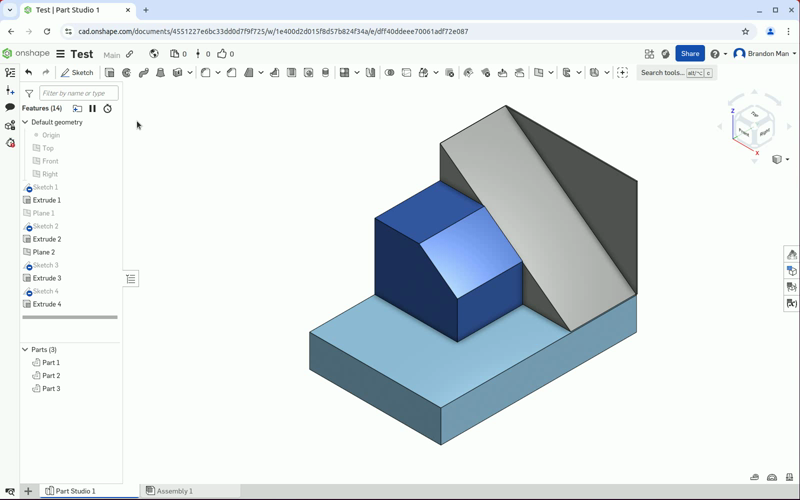
mouse_move(73, 189)
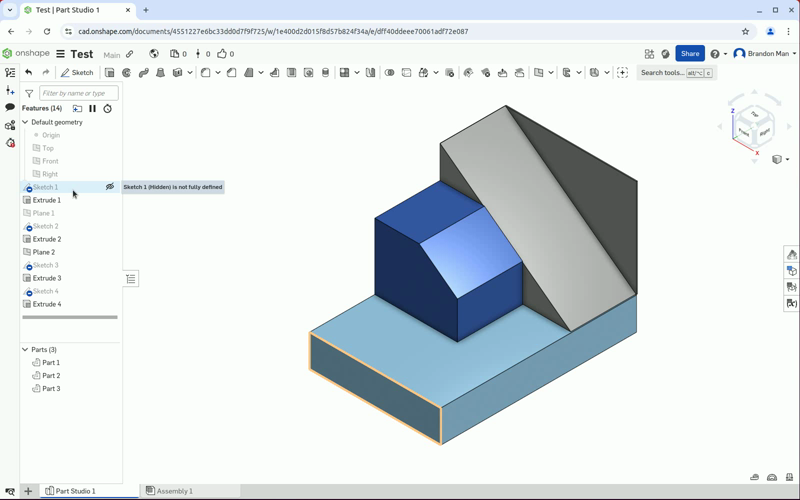
click(73, 189)